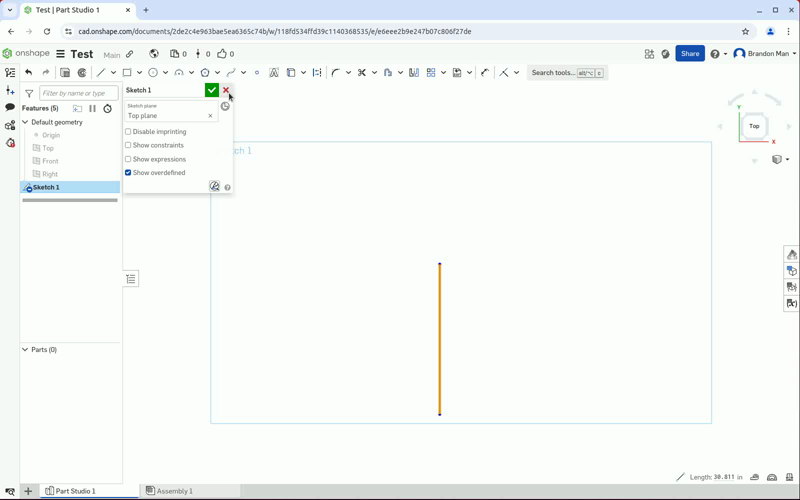
key(shift+h)
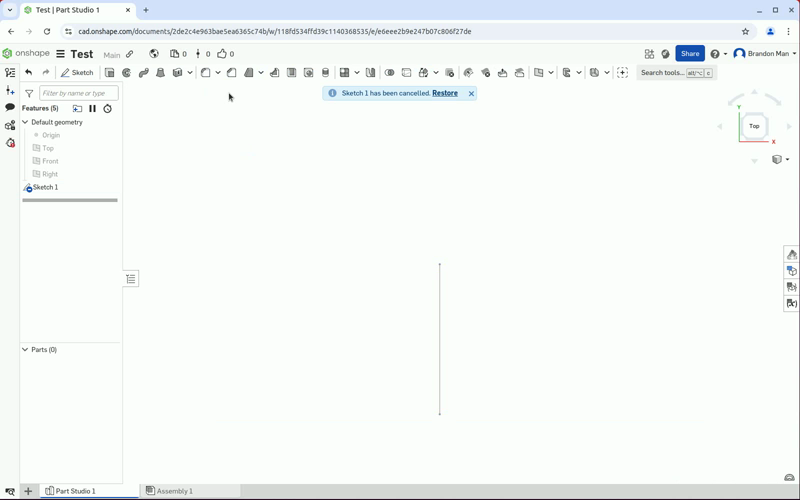
key(shift+s)
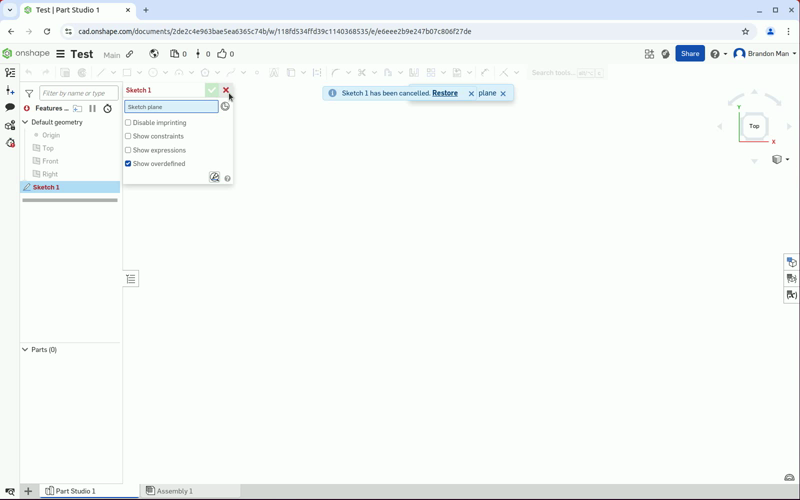
mouse_move(73, 150)
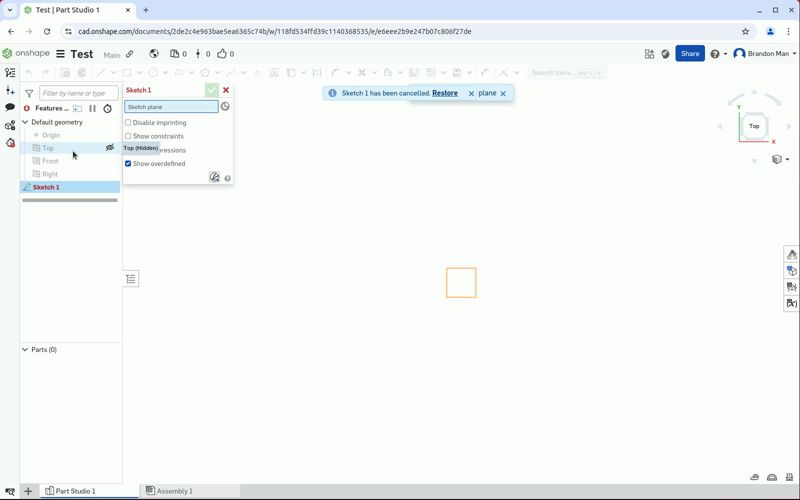
click(73, 150)
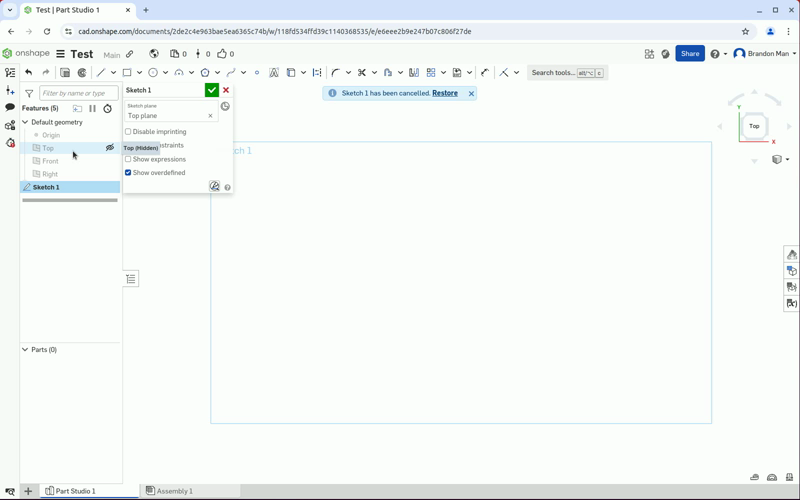
mouse_move(73, 352)
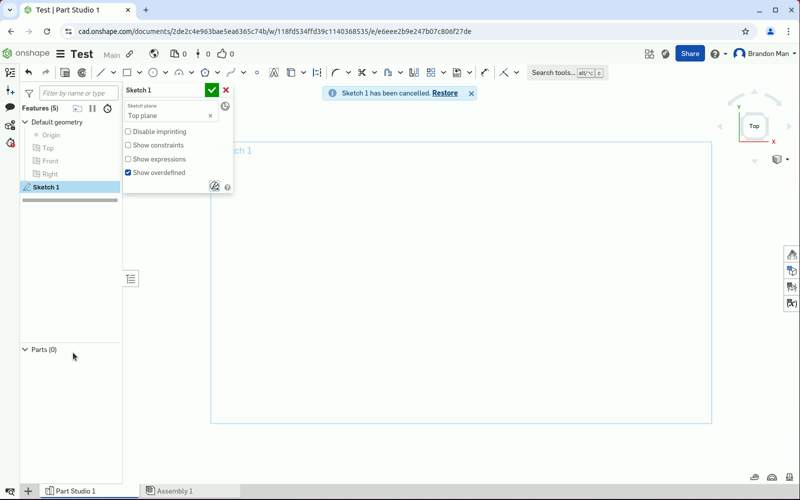
key(y)
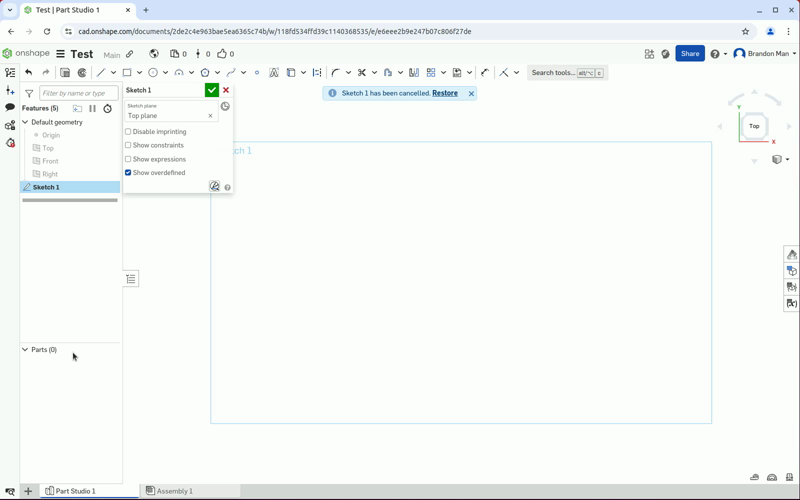
key(l)
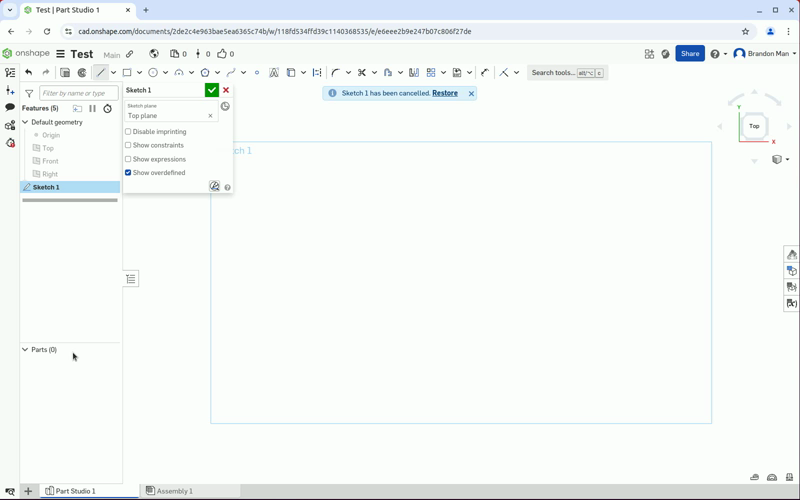
key_down(shift)
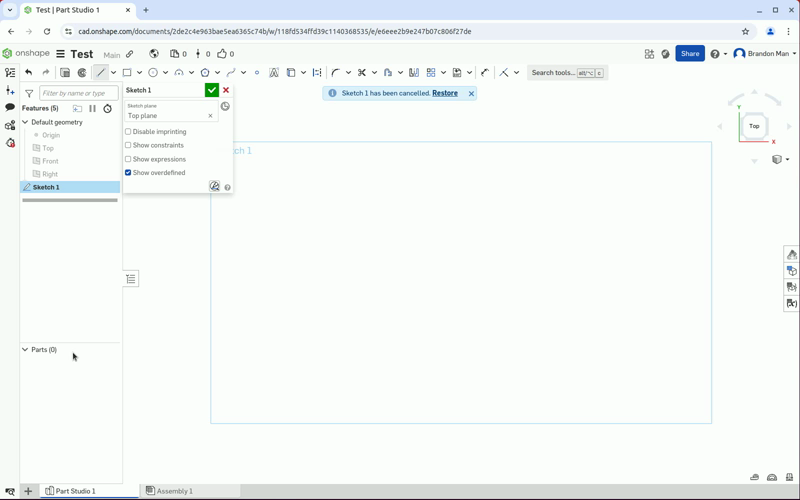
mouse_move(406, 315)
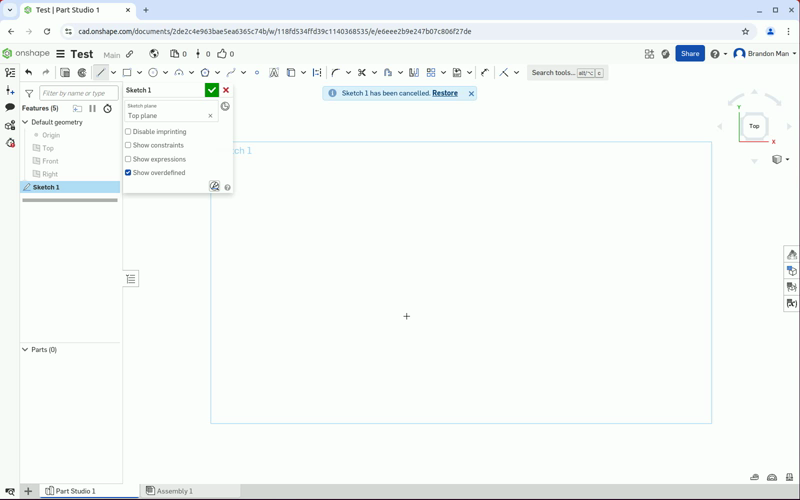
click(406, 315)
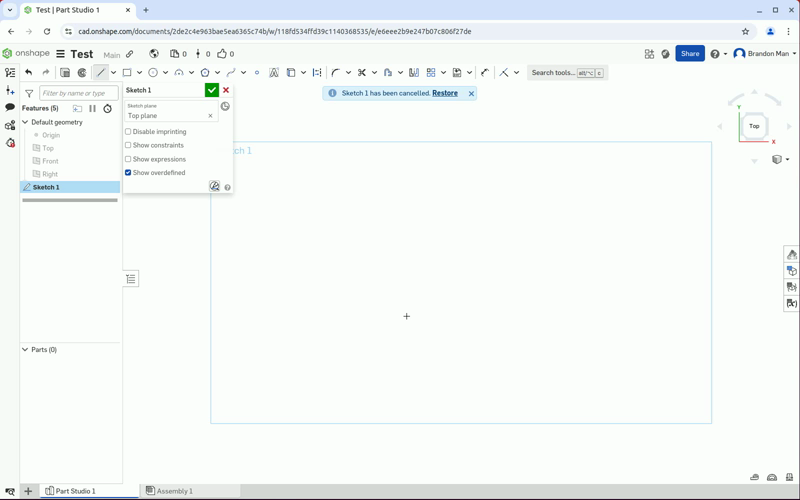
key_up(shift)
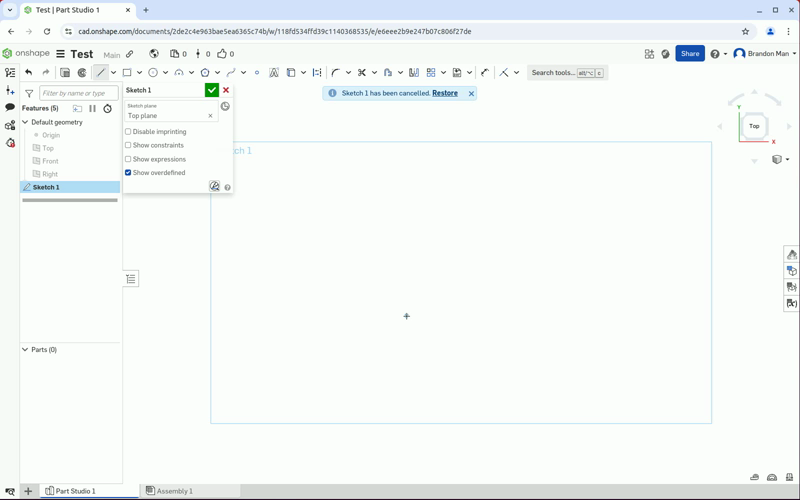
key_down(shift)
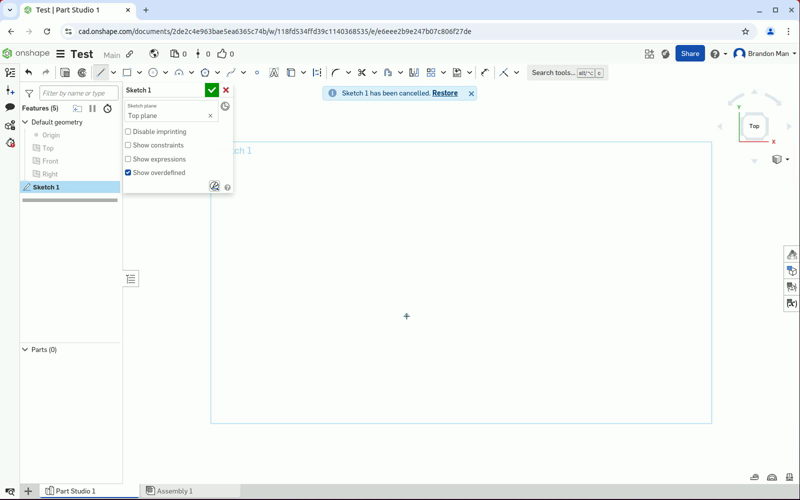
mouse_move(514, 315)
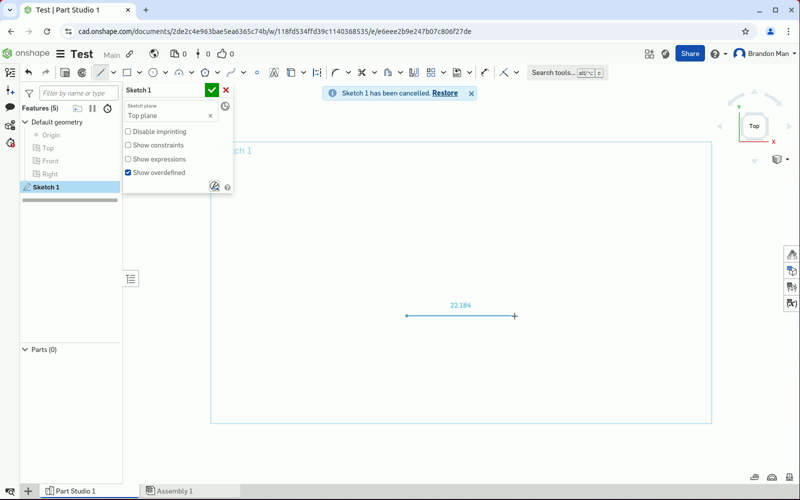
click(514, 315)
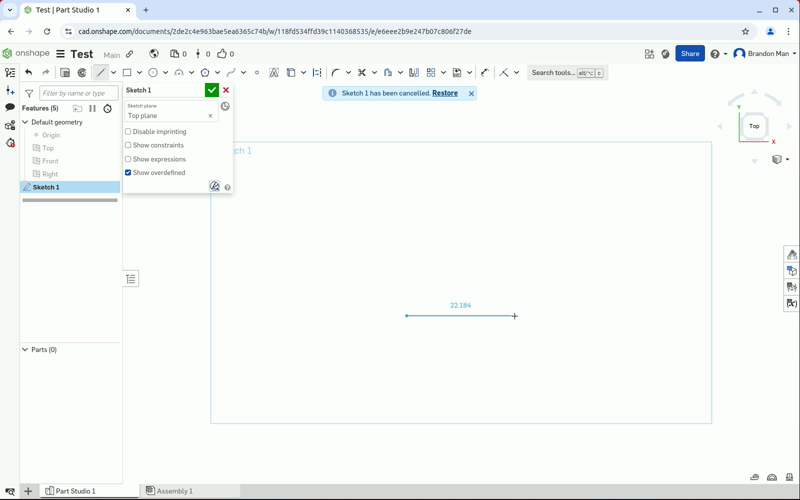
key_up(shift)
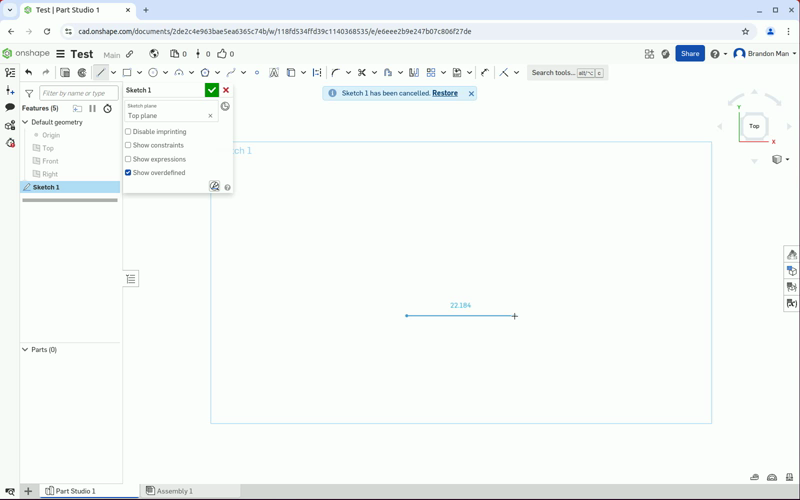
key_down(shift)
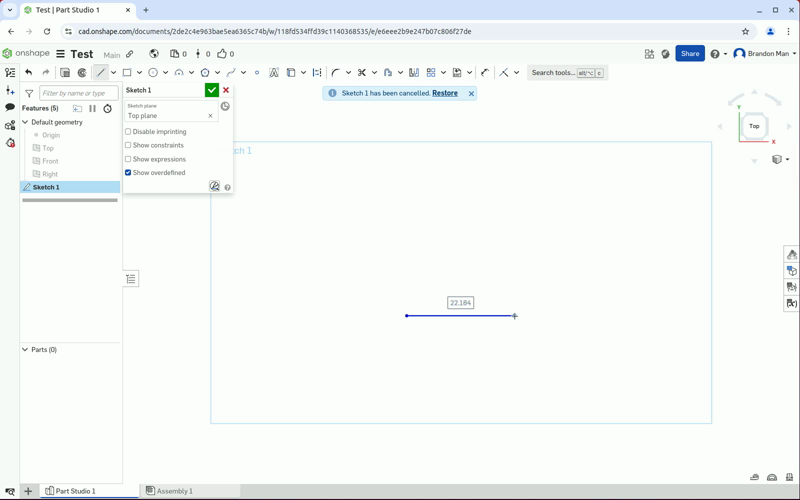
mouse_move(514, 249)
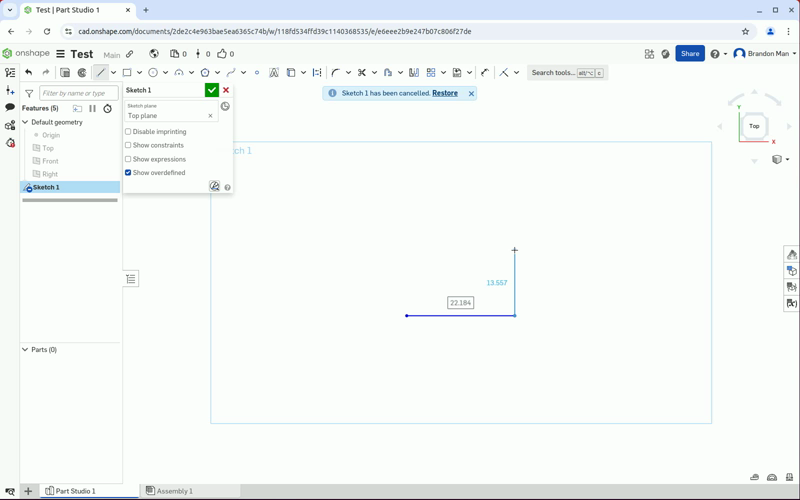
click(514, 249)
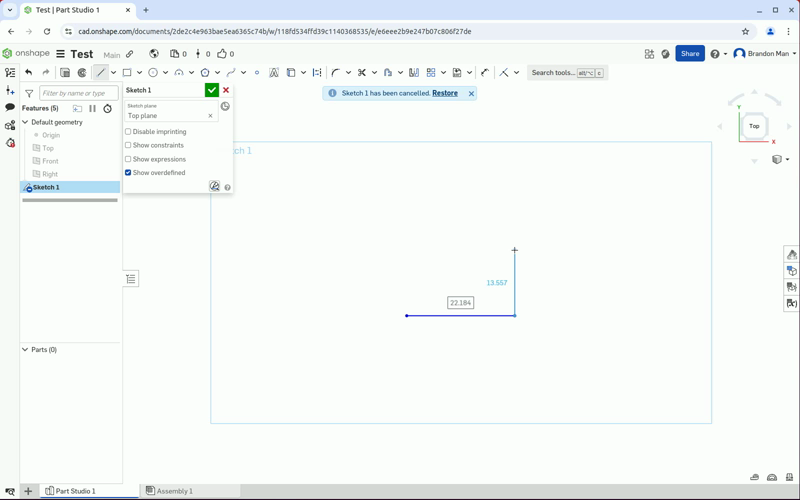
key_up(shift)
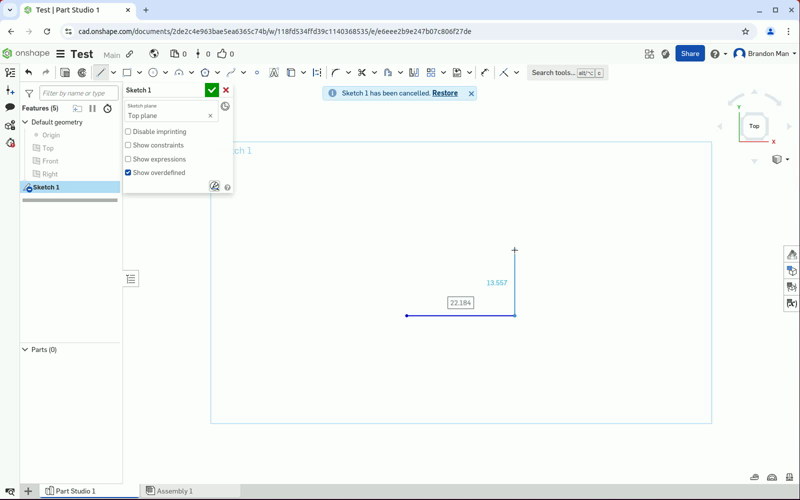
key_down(shift)
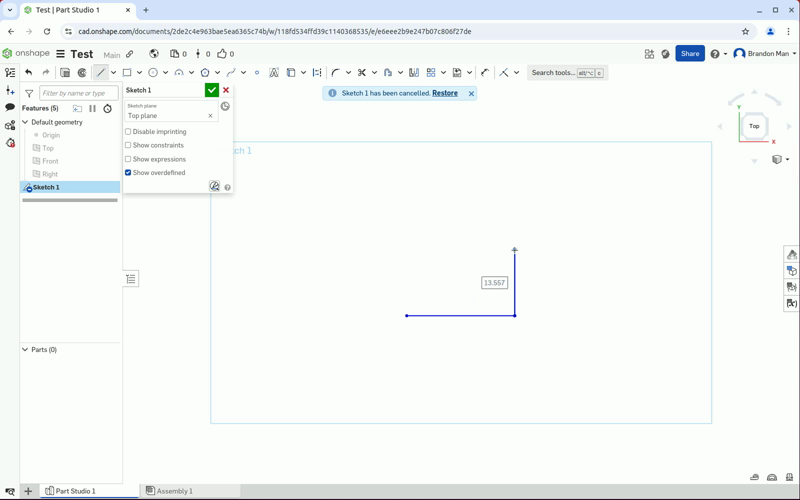
mouse_move(406, 249)
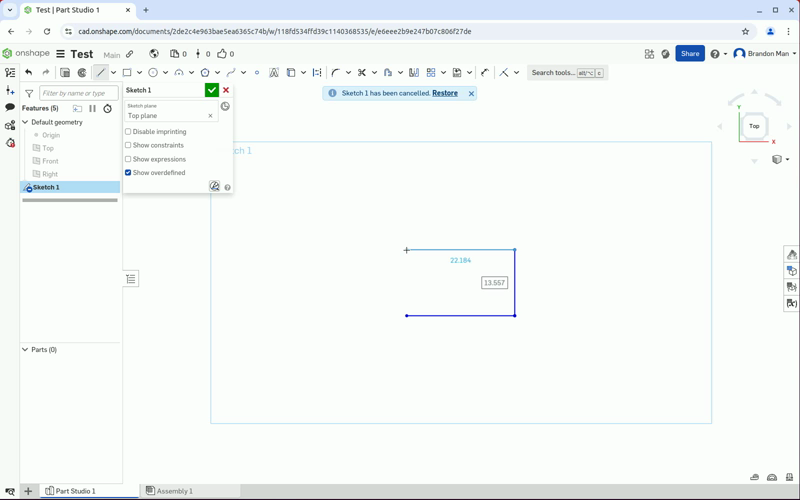
click(406, 249)
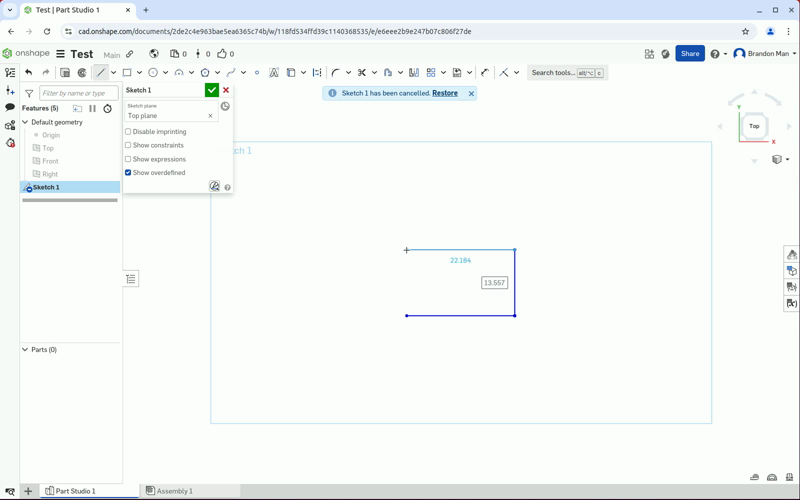
key_up(shift)
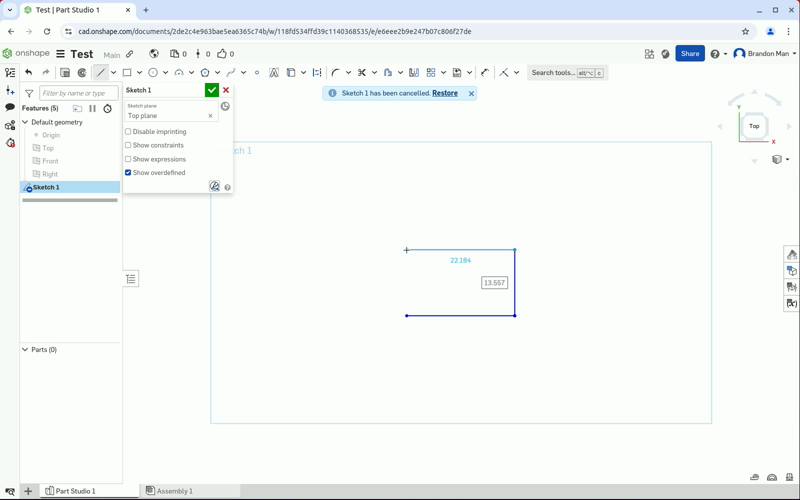
key_down(shift)
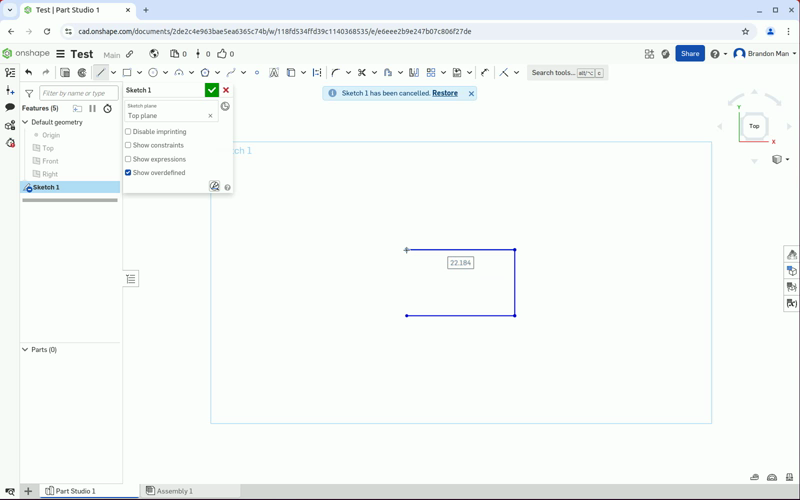
mouse_move(406, 315)
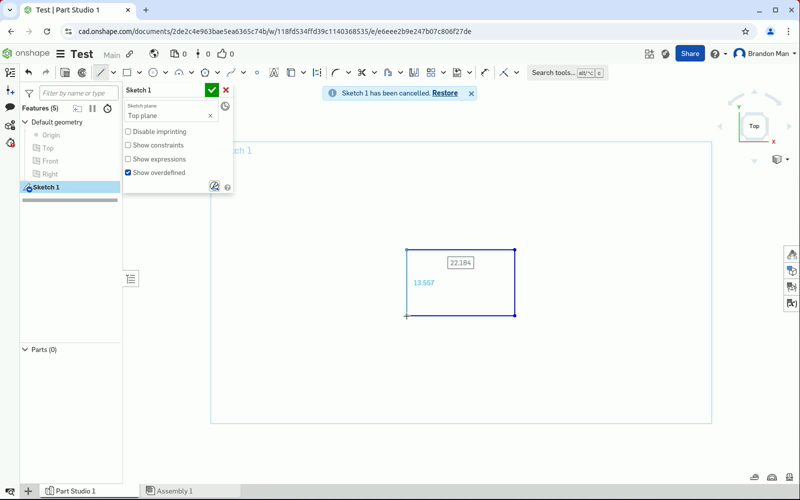
key_up(shift)
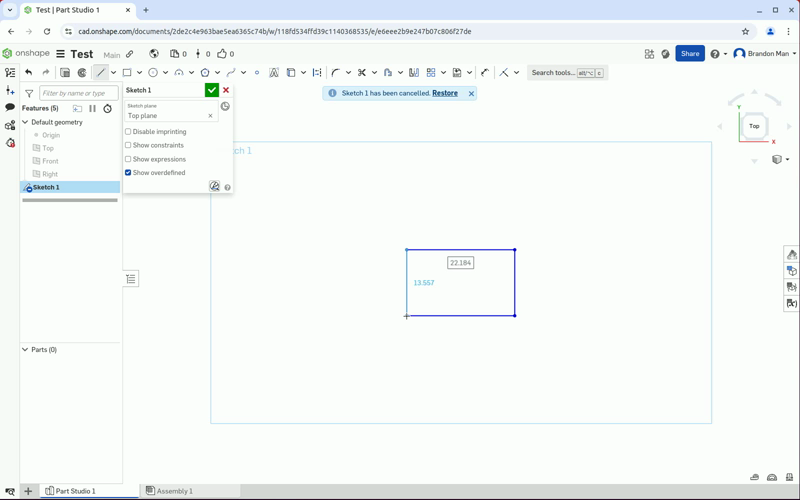
click(406, 315)
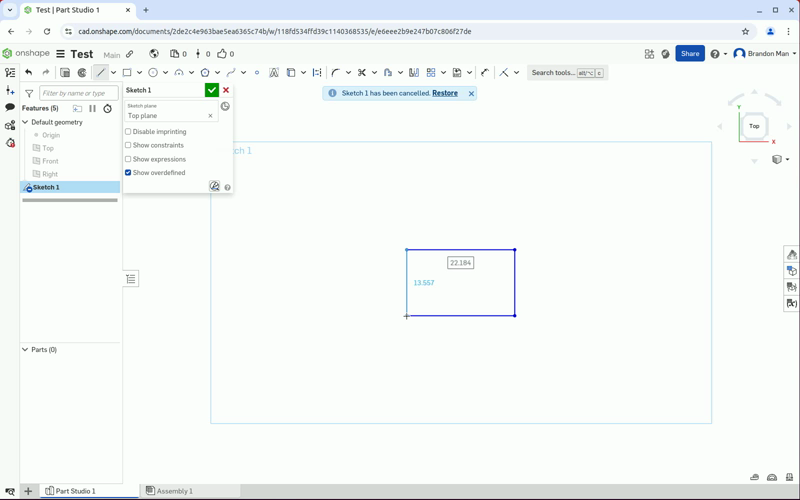
key(esc)
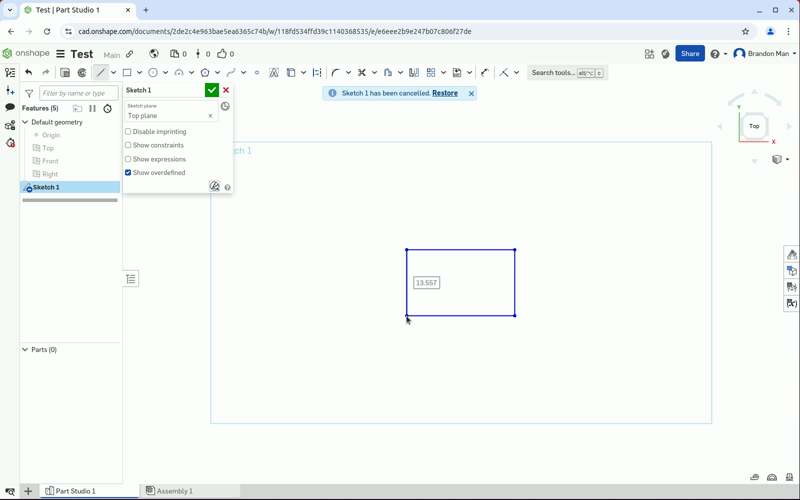
mouse_move(496, 273)
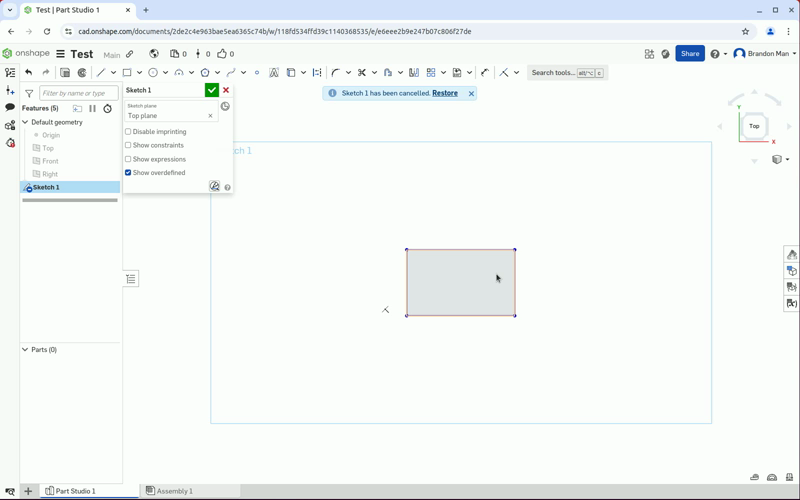
click(496, 273)
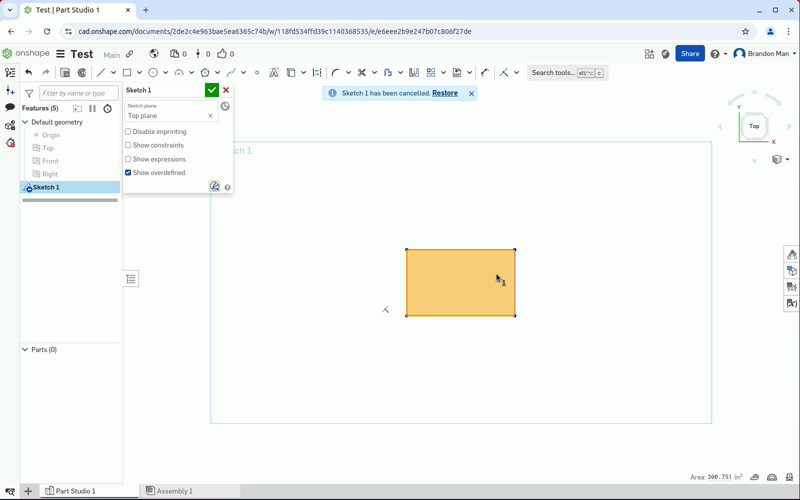
mouse_move(73, 352)
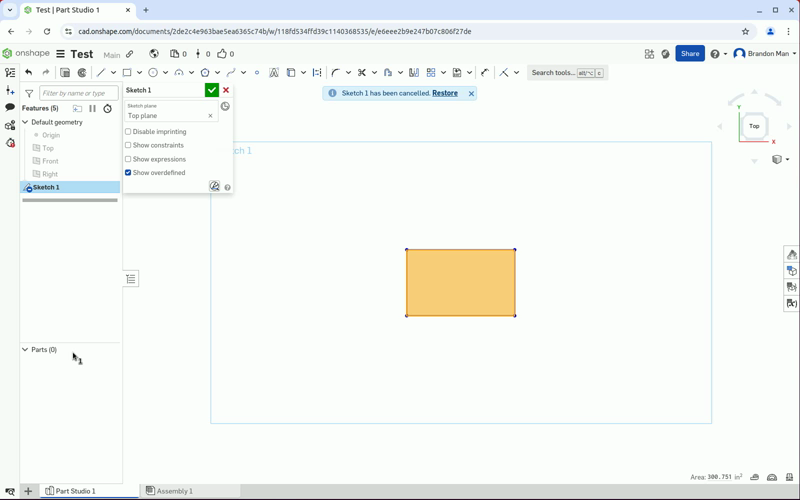
key(shift+y)
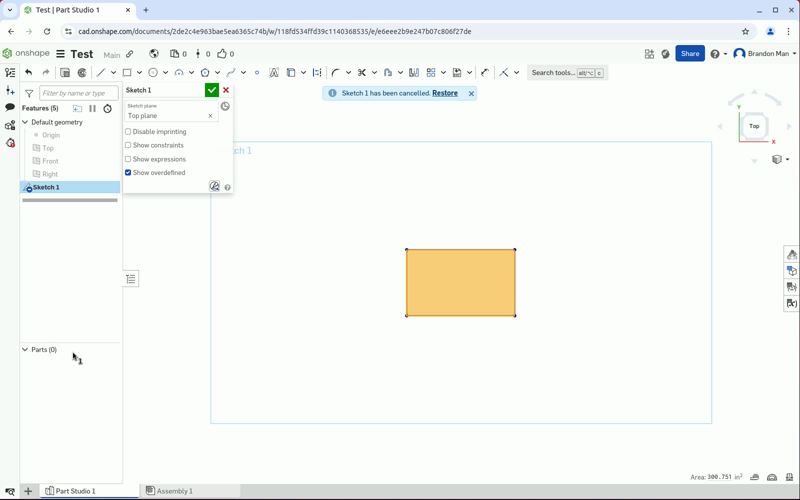
key(shift+e)
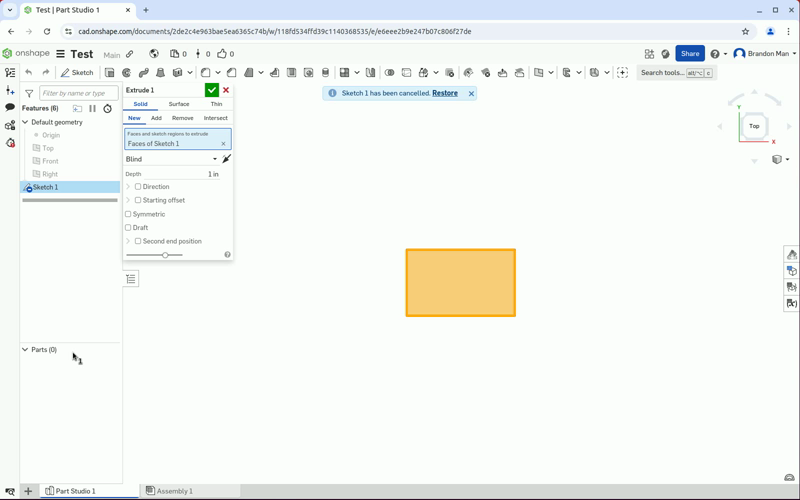
mouse_move(143, 106)
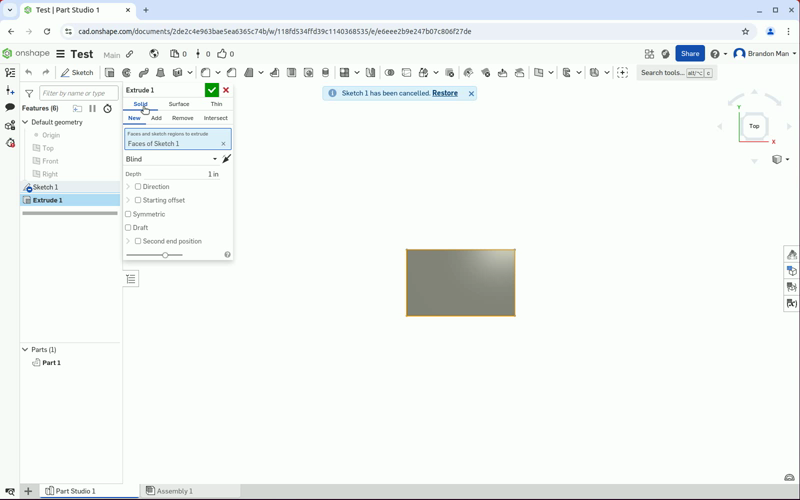
click(143, 106)
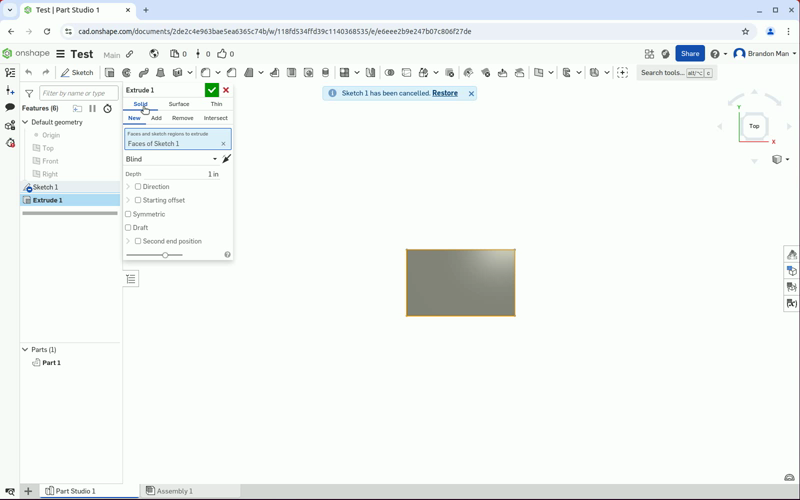
mouse_move(137, 120)
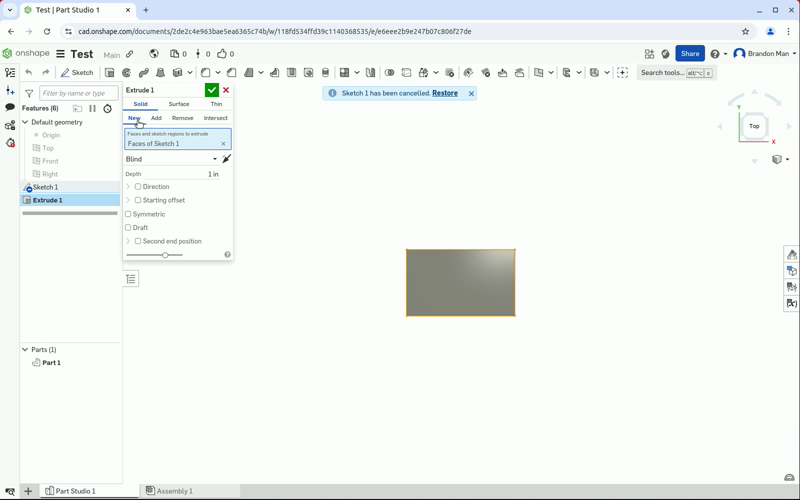
click(137, 120)
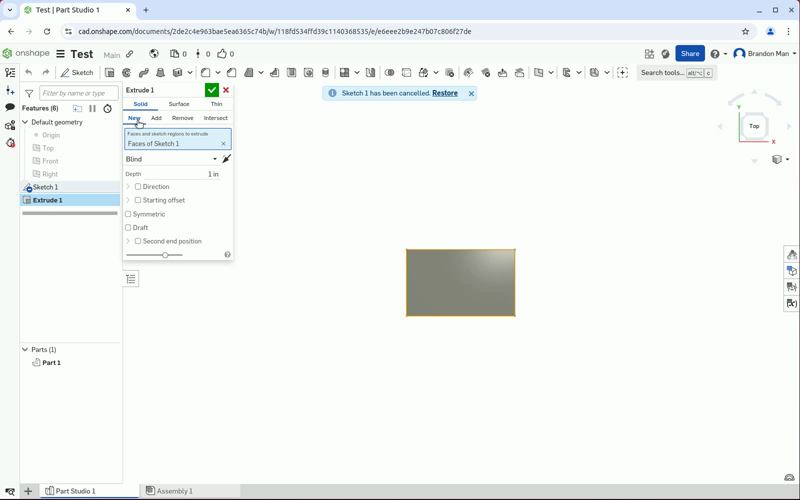
key(tab, 4)
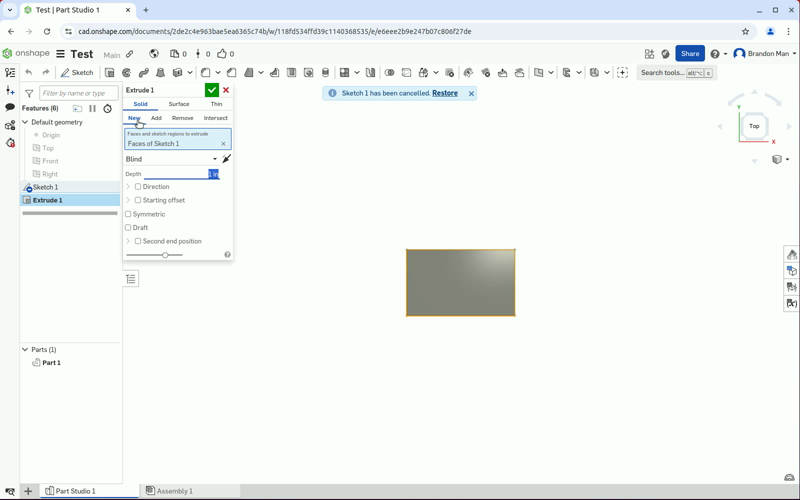
text(23.108)
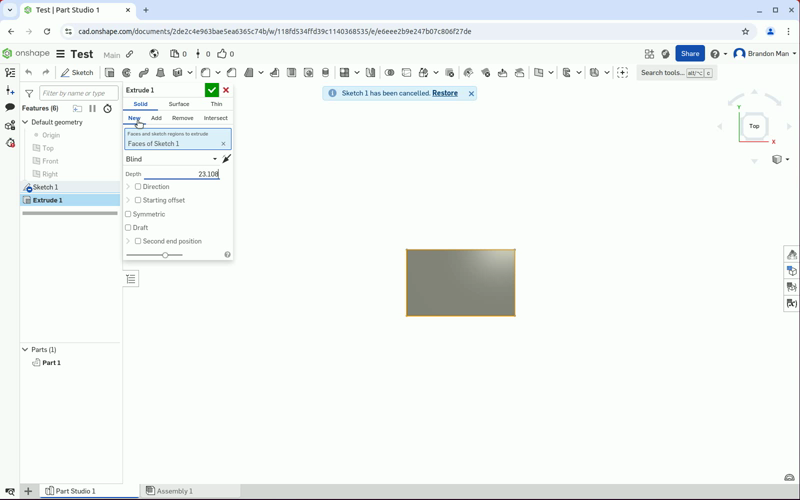
key(enter)
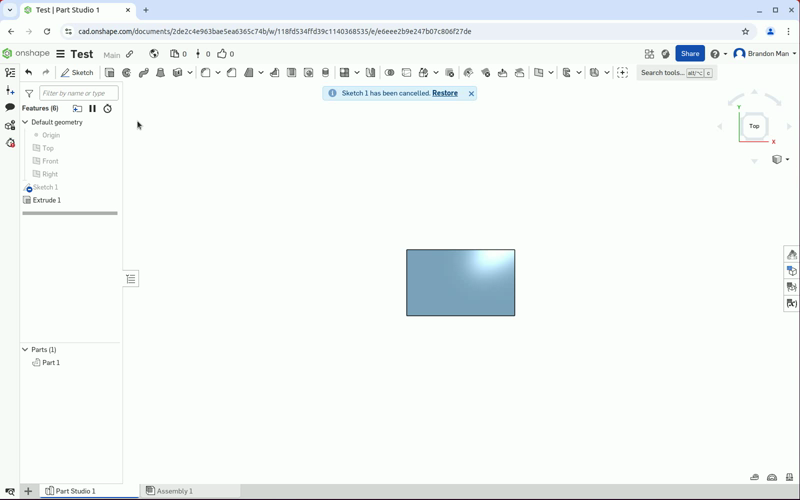
key(shift+h)
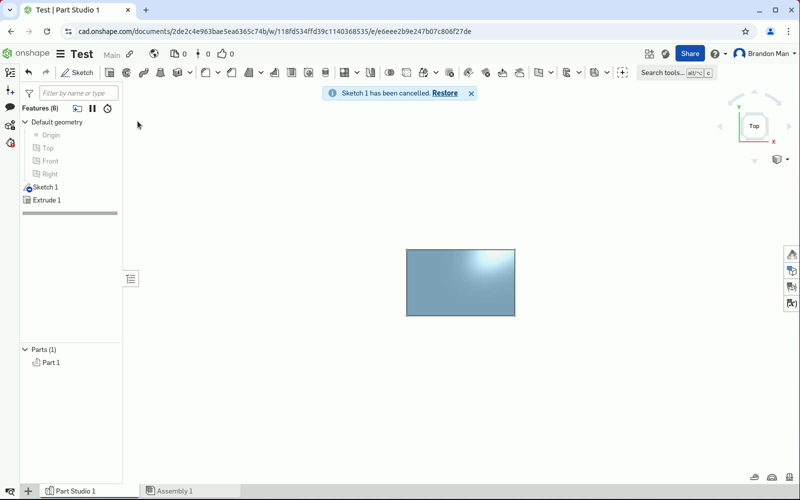
key(shift+h)
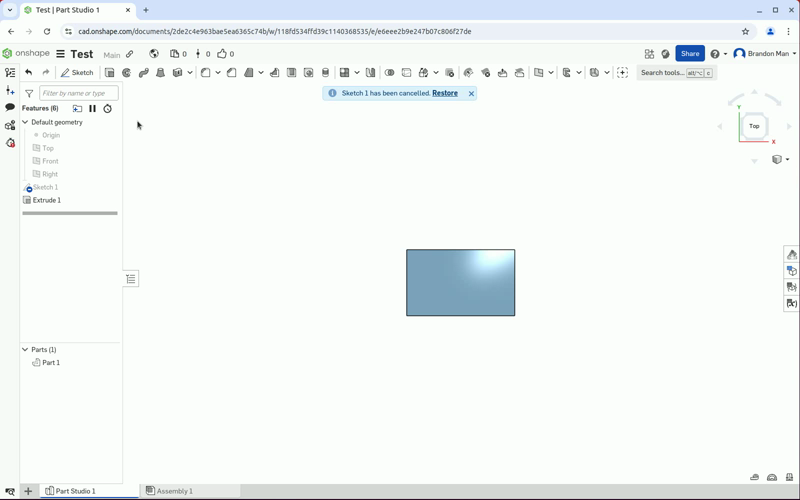
mouse_move(73, 189)
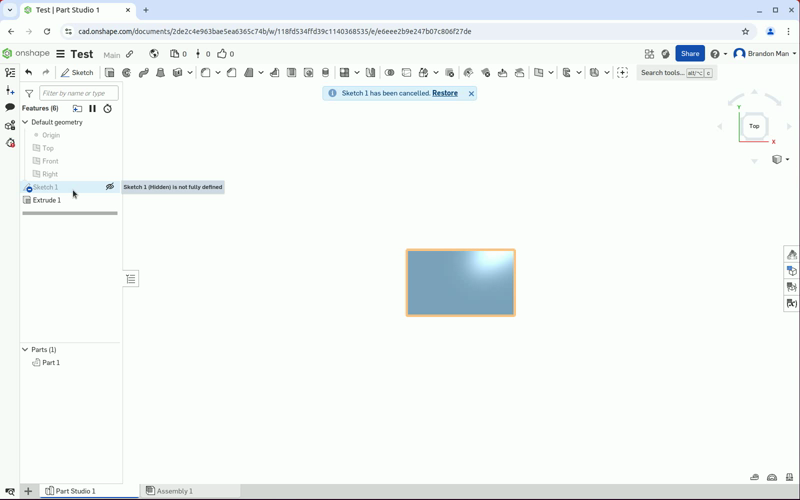
click(73, 189)
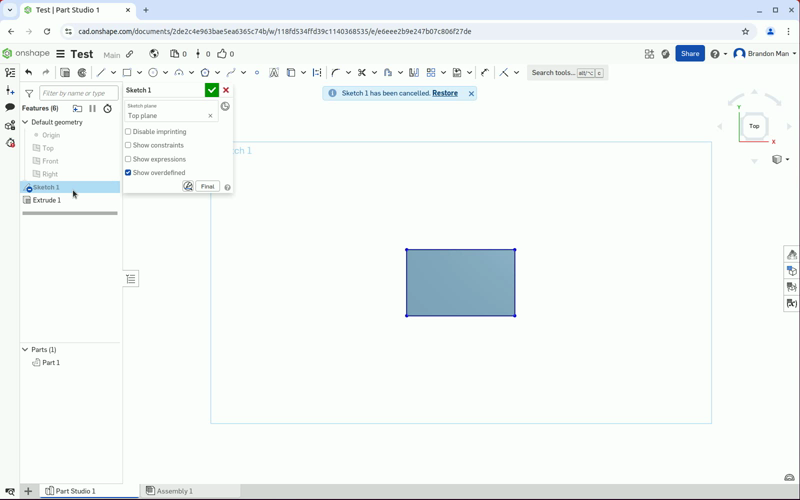
mouse_move(229, 92)
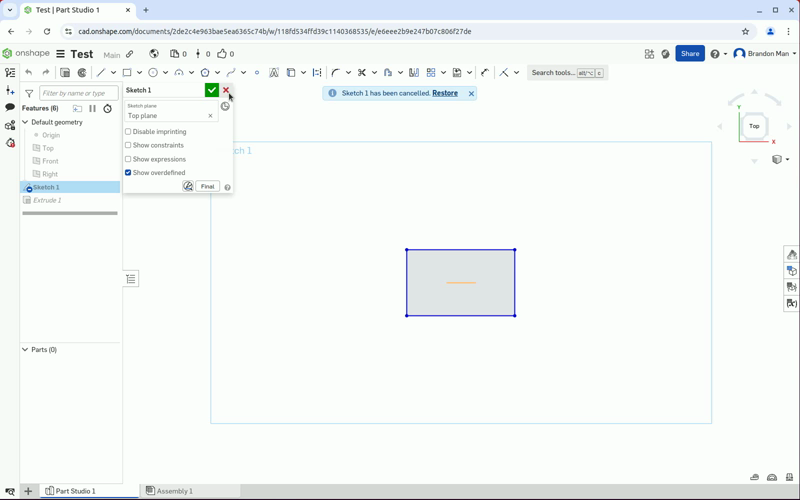
click(229, 92)
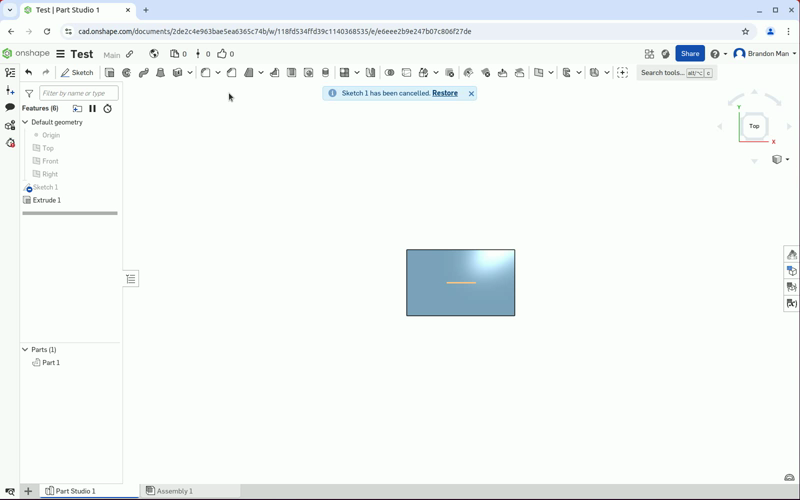
mouse_move(541, 75)
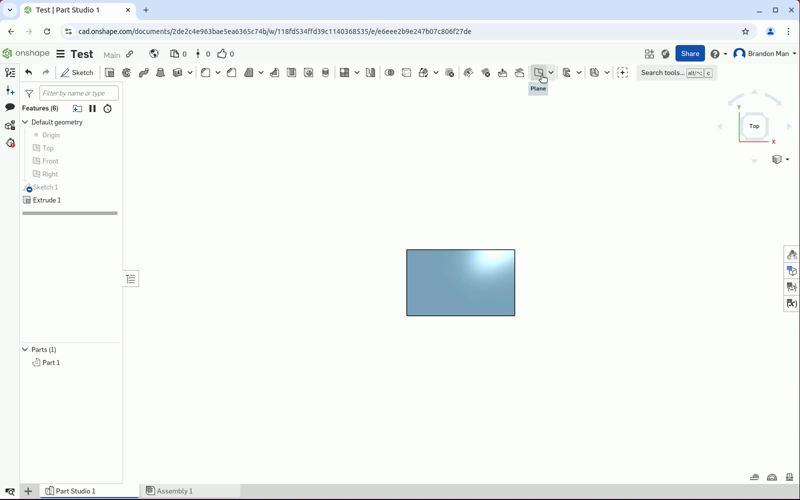
click(541, 75)
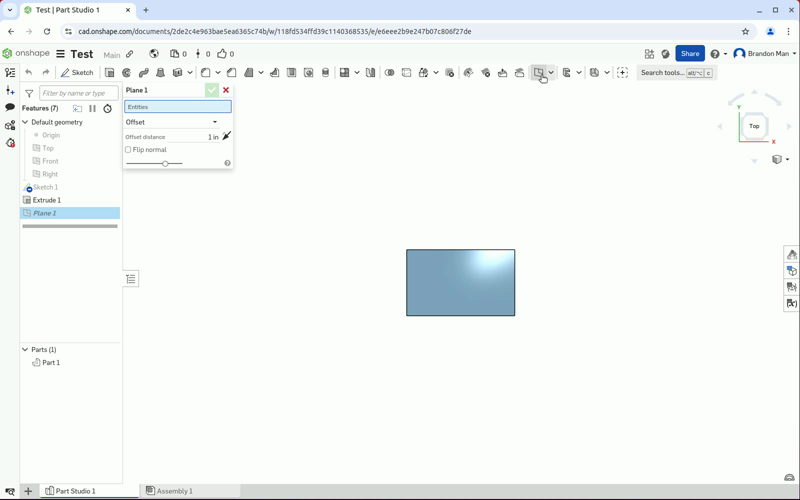
mouse_move(73, 150)
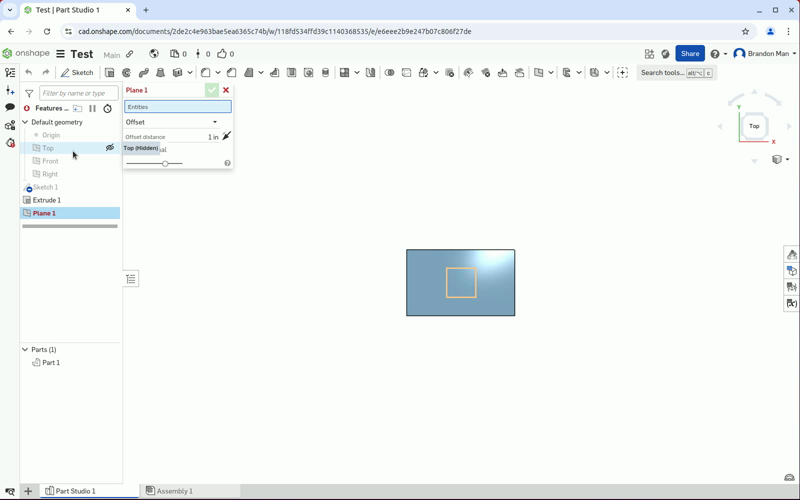
click(73, 150)
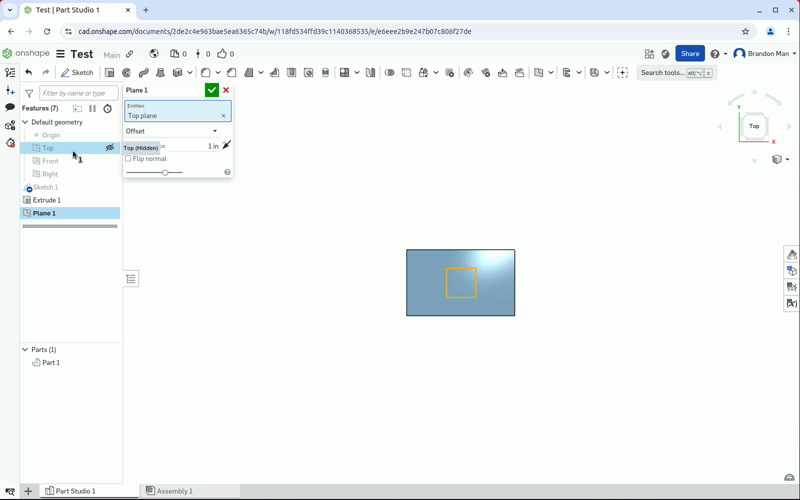
key(tab, 2)
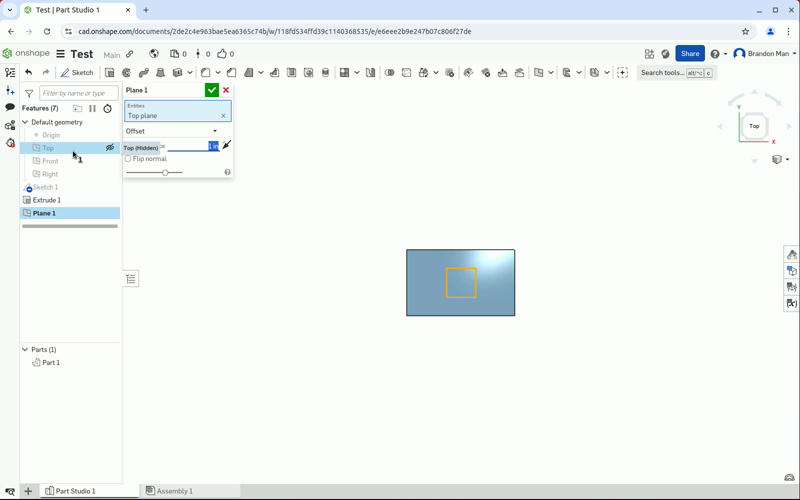
text(23.108)
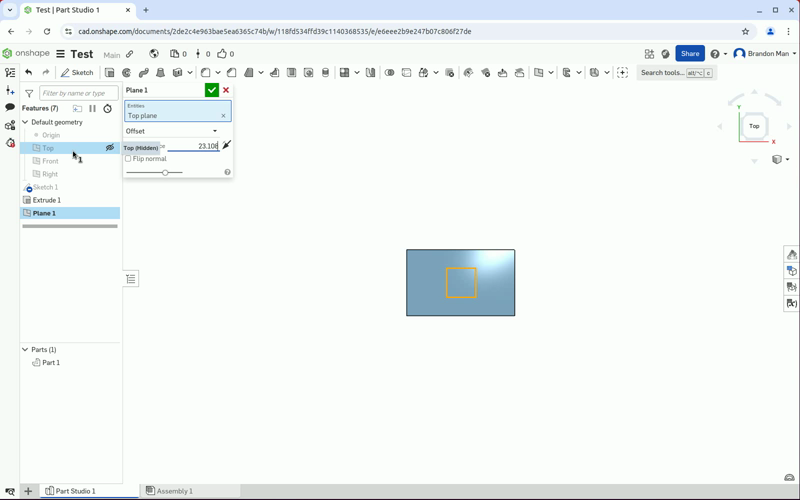
key(enter, 2)
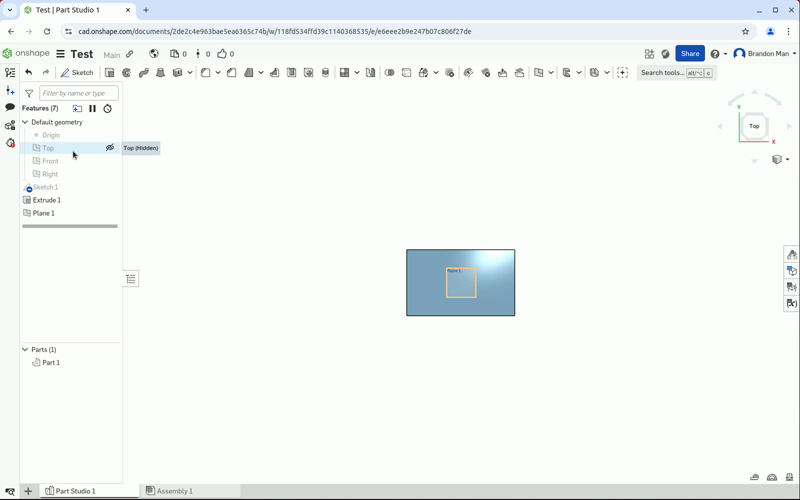
key(shift+s)
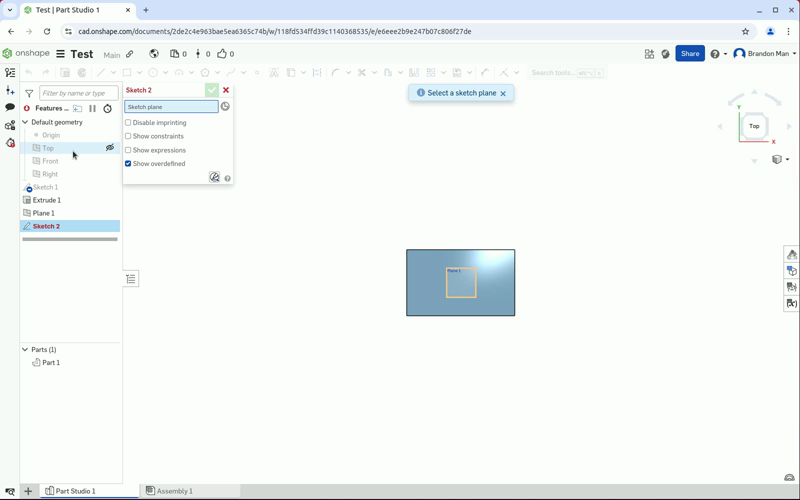
mouse_move(73, 215)
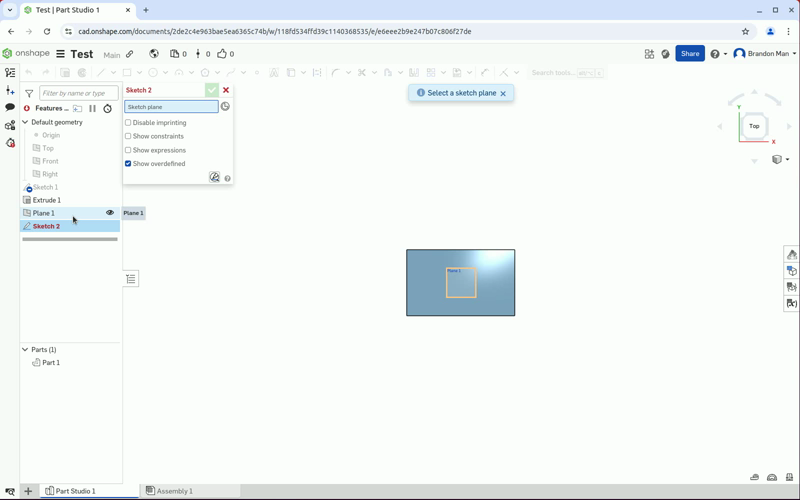
click(73, 215)
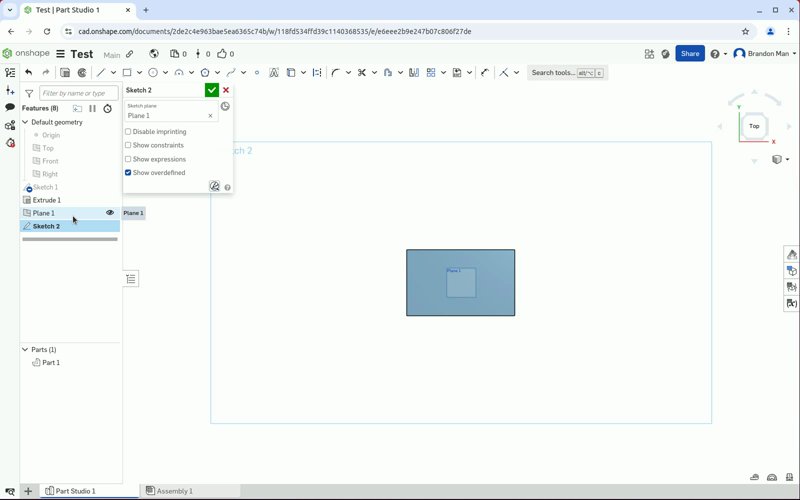
mouse_move(73, 352)
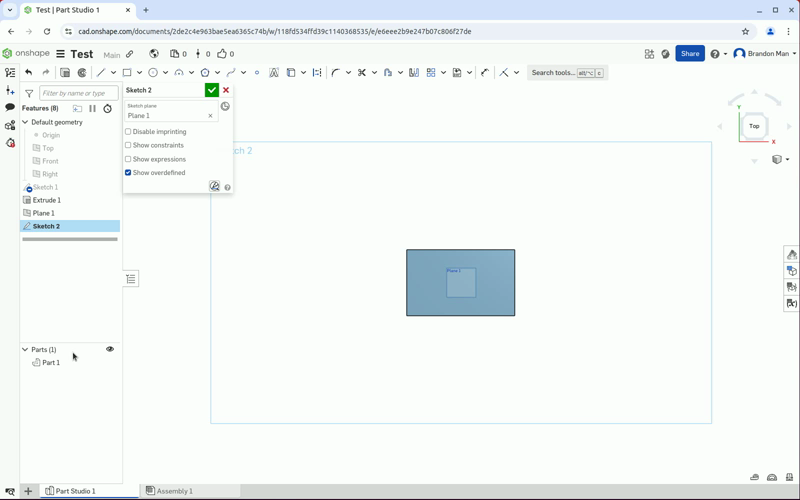
key(y)
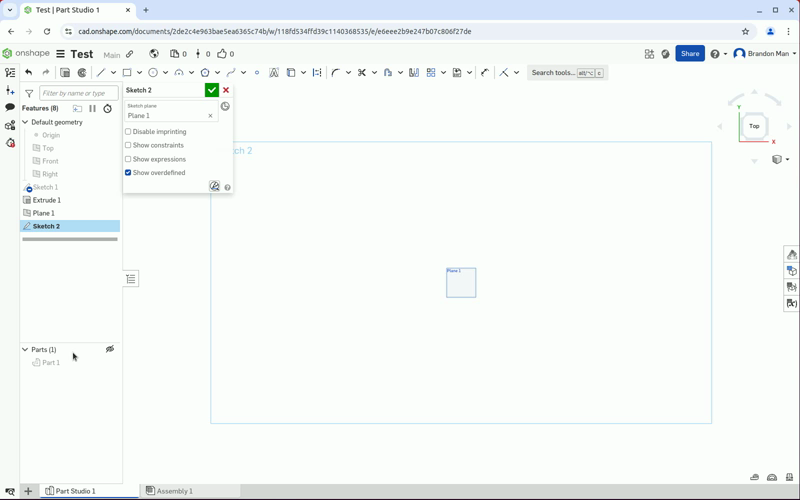
key(l)
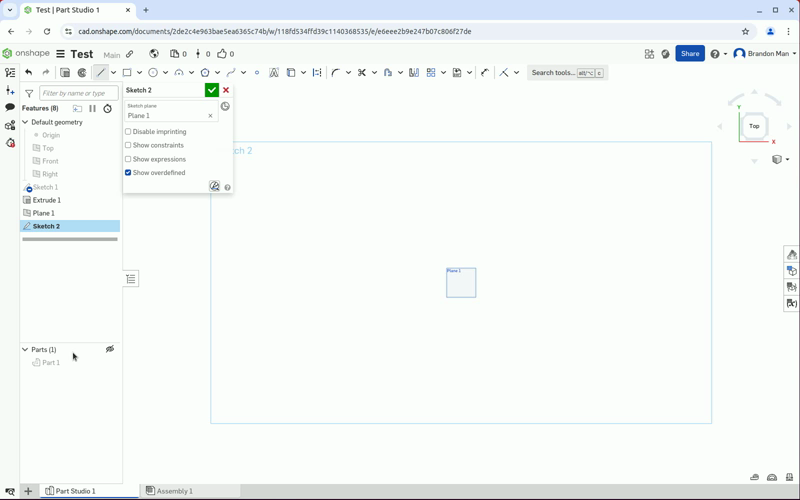
key_down(shift)
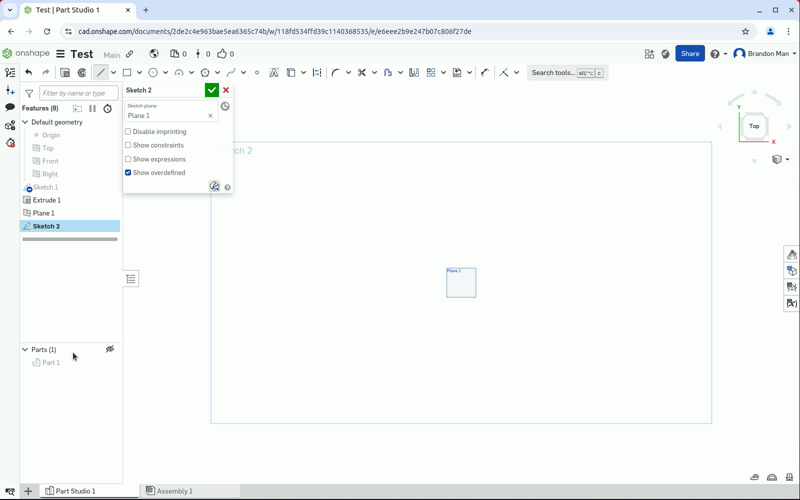
mouse_move(425, 311)
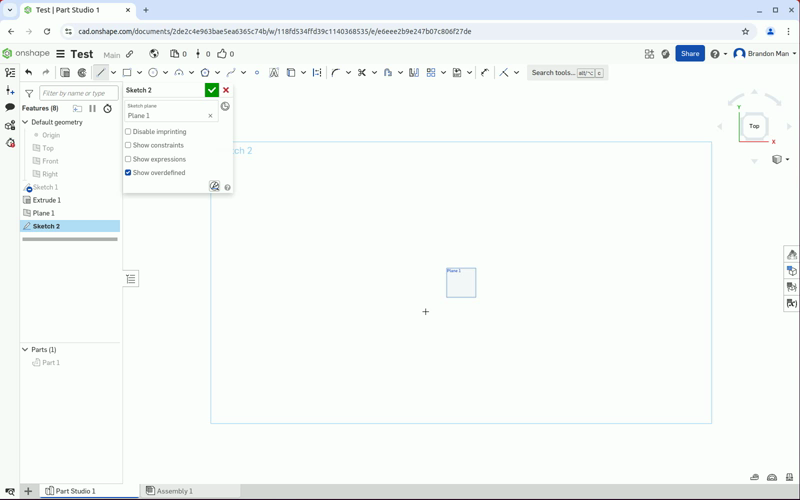
click(425, 311)
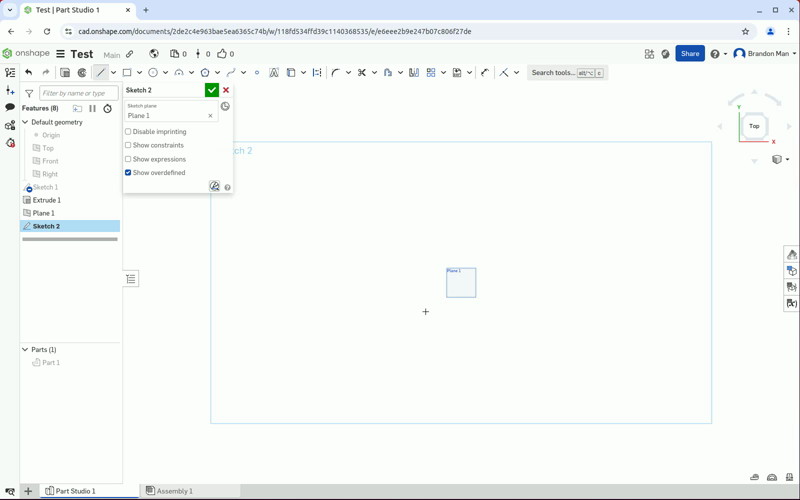
key_up(shift)
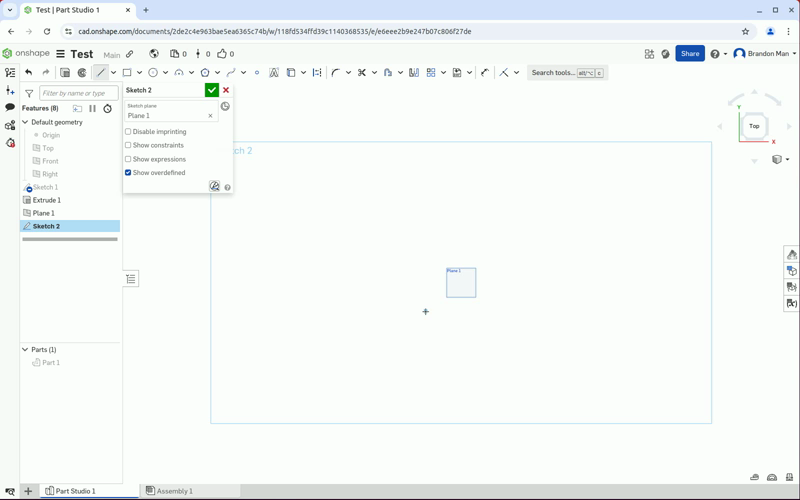
key_down(shift)
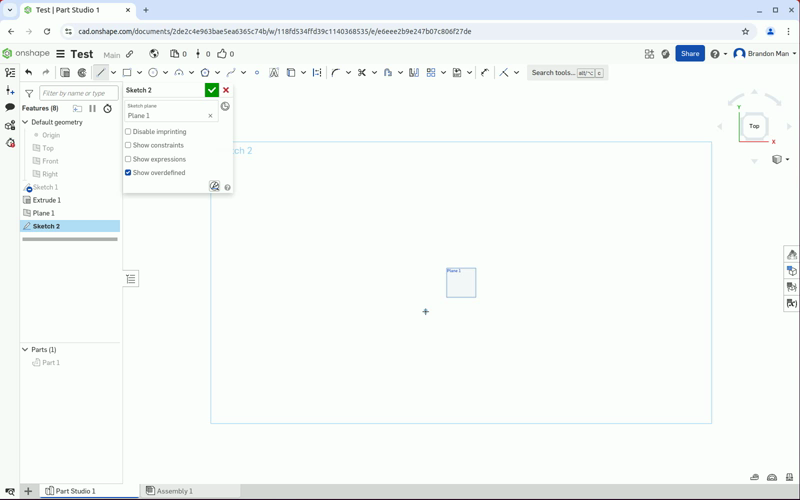
mouse_move(497, 311)
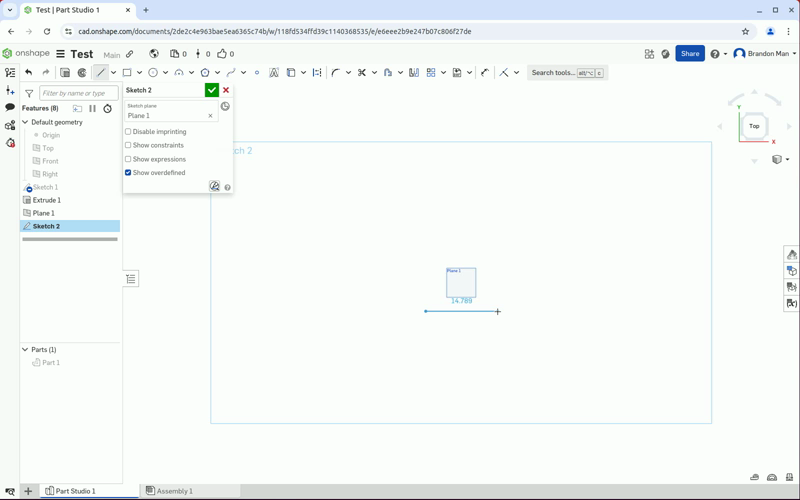
click(497, 311)
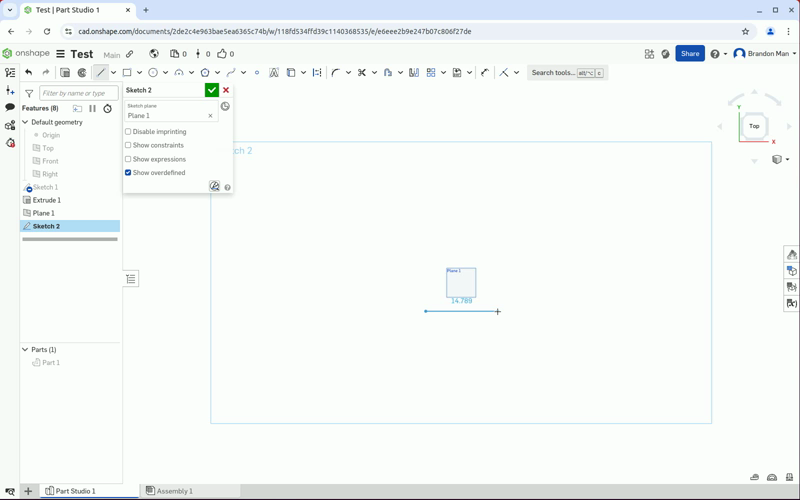
key_up(shift)
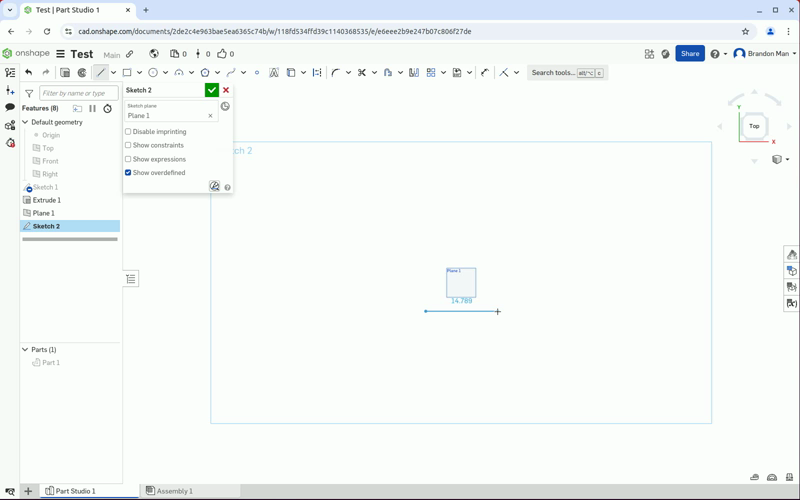
key_down(shift)
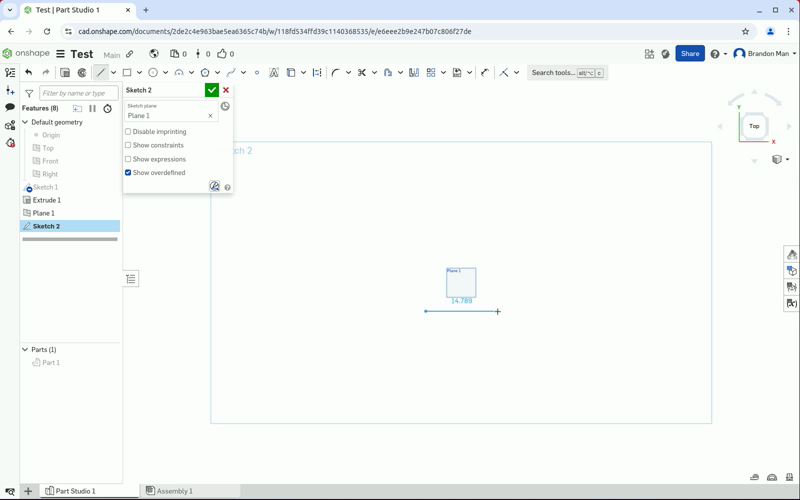
mouse_move(527, 311)
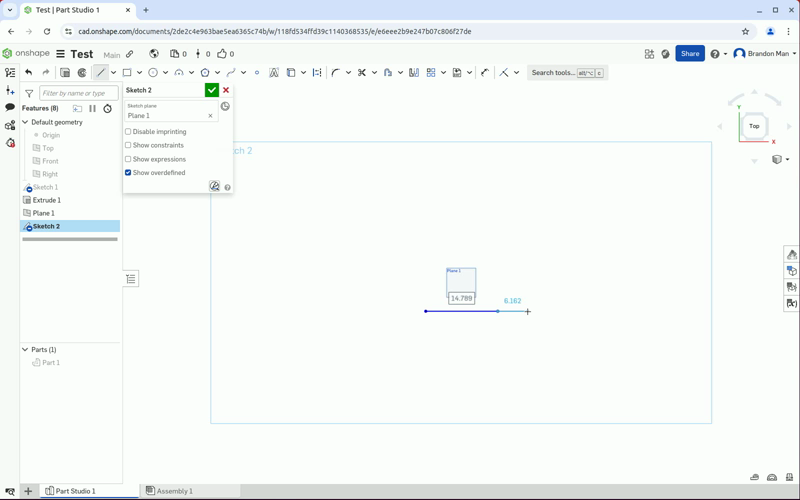
mouse_move(497, 254)
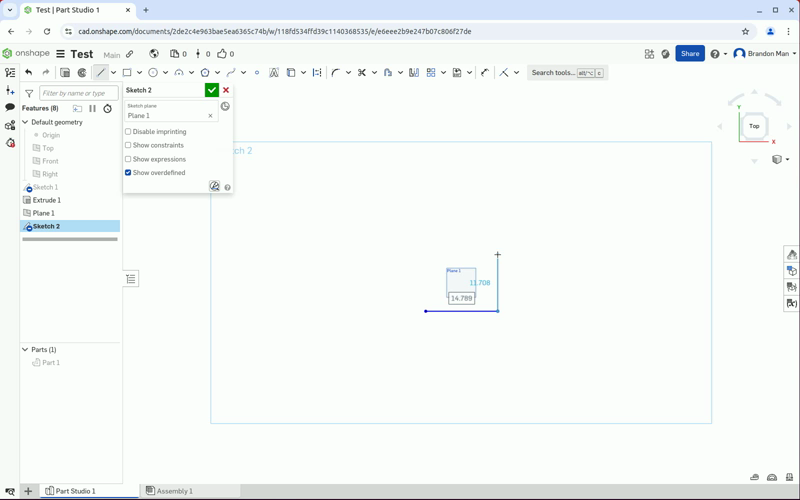
click(497, 254)
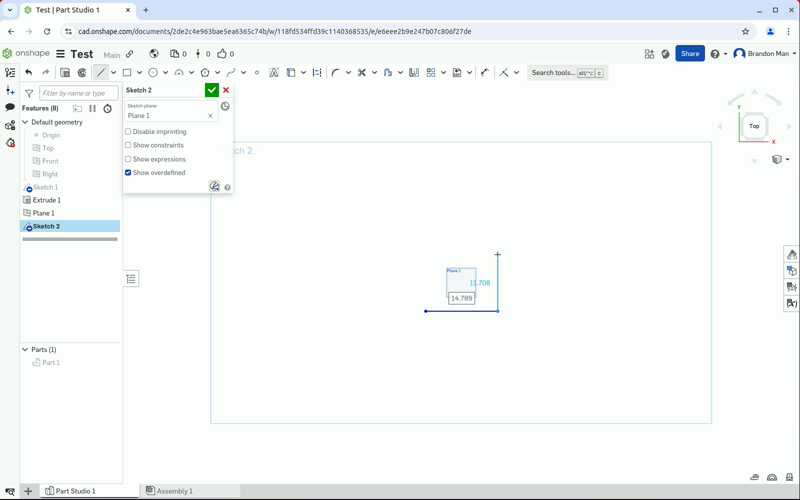
key_up(shift)
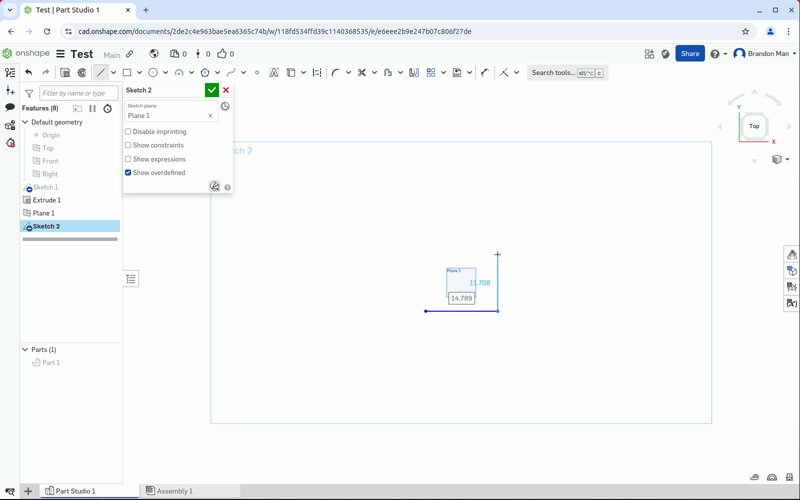
key_down(shift)
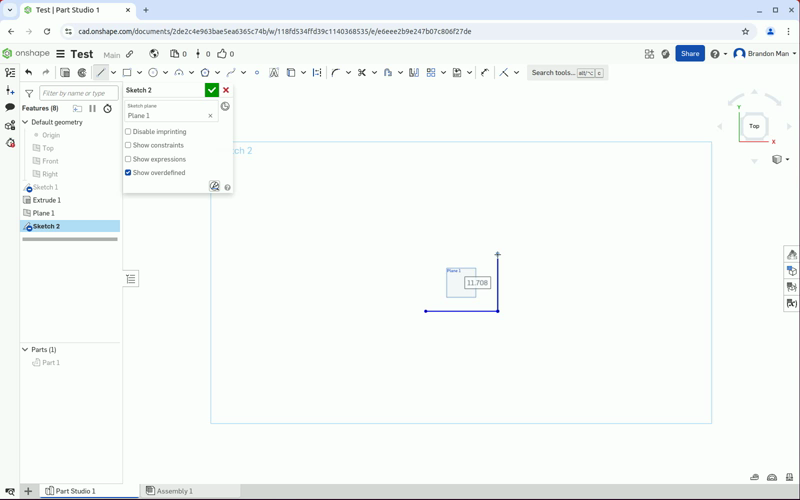
mouse_move(425, 254)
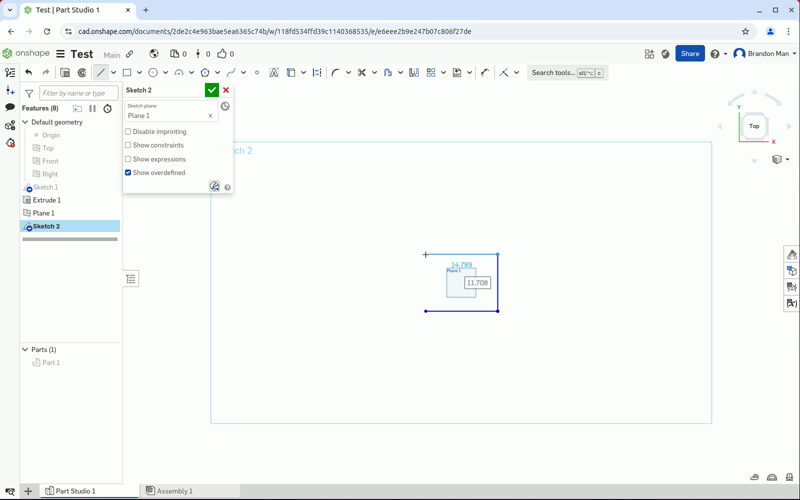
click(425, 254)
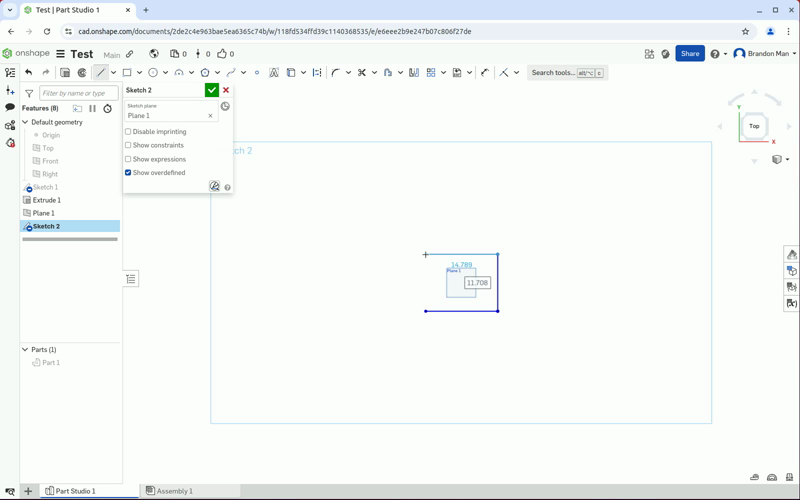
key_up(shift)
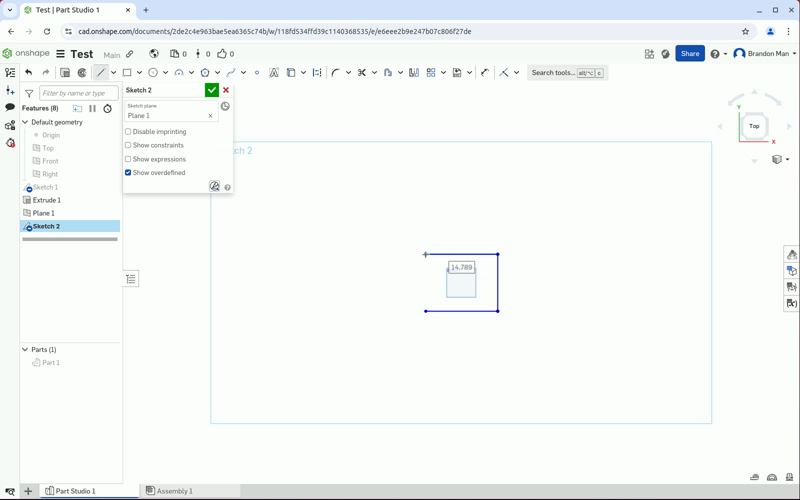
mouse_move(455, 254)
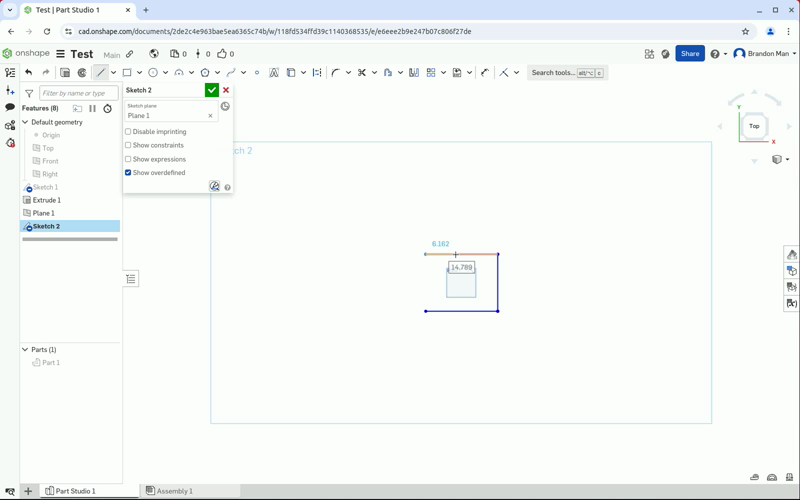
key_down(shift)
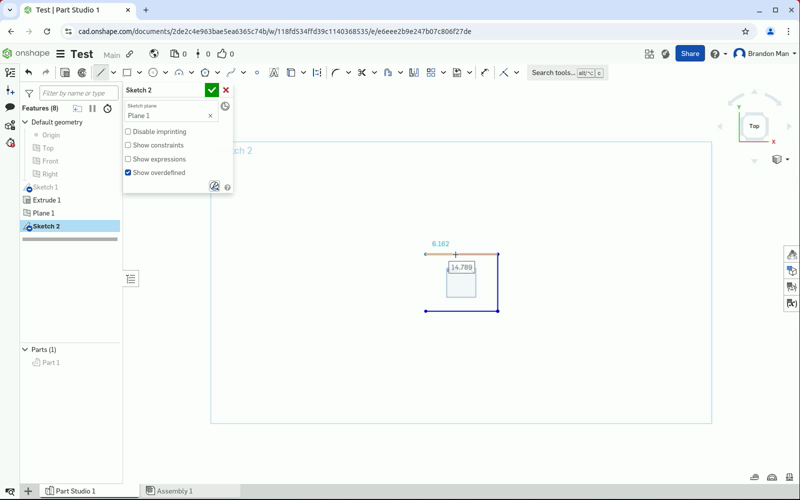
mouse_move(425, 311)
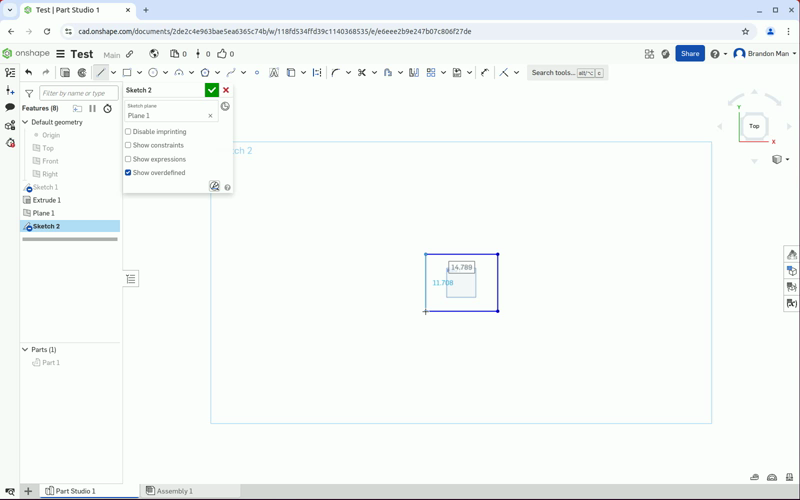
key_up(shift)
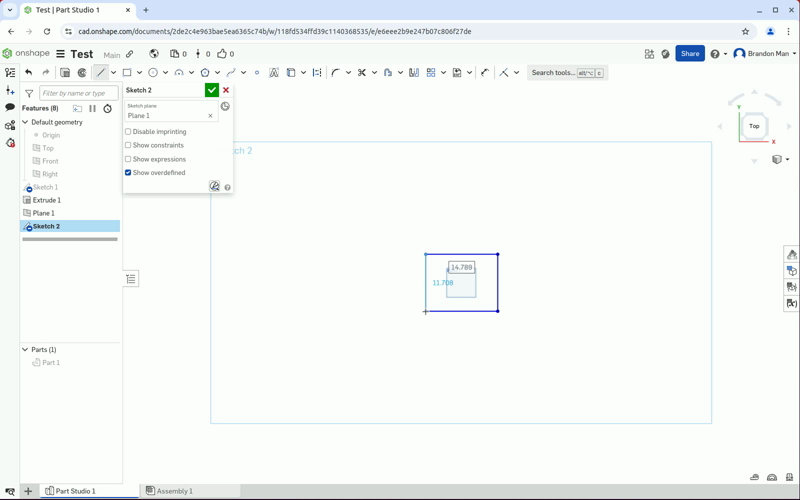
click(425, 311)
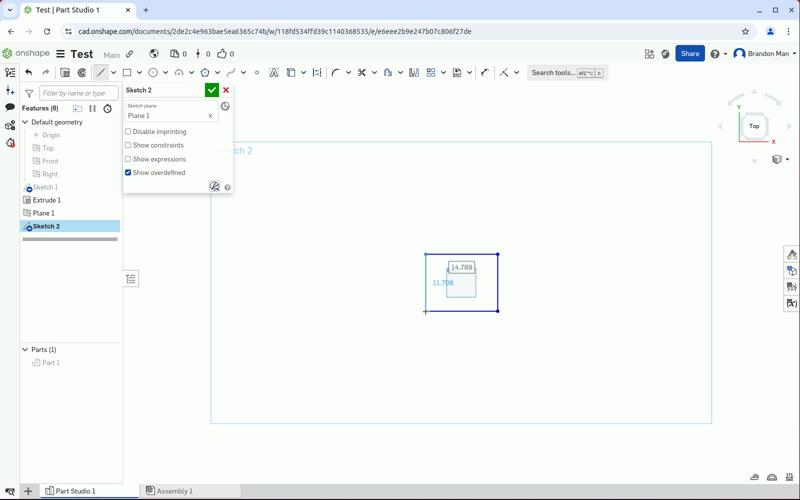
key(esc)
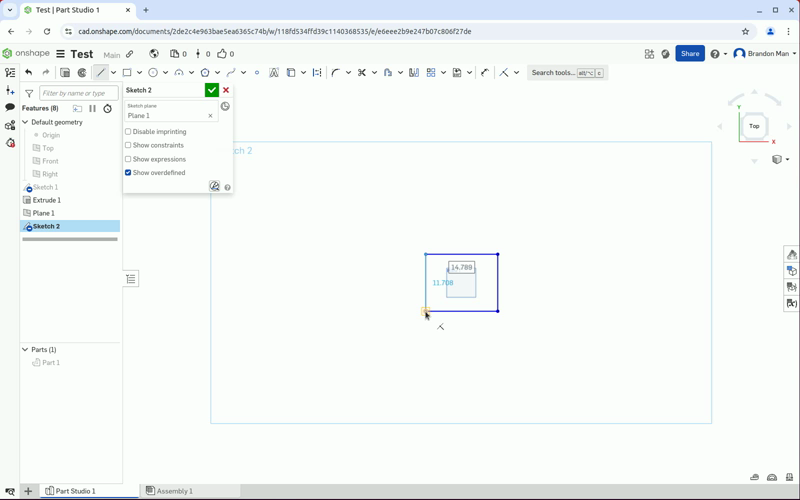
mouse_move(481, 294)
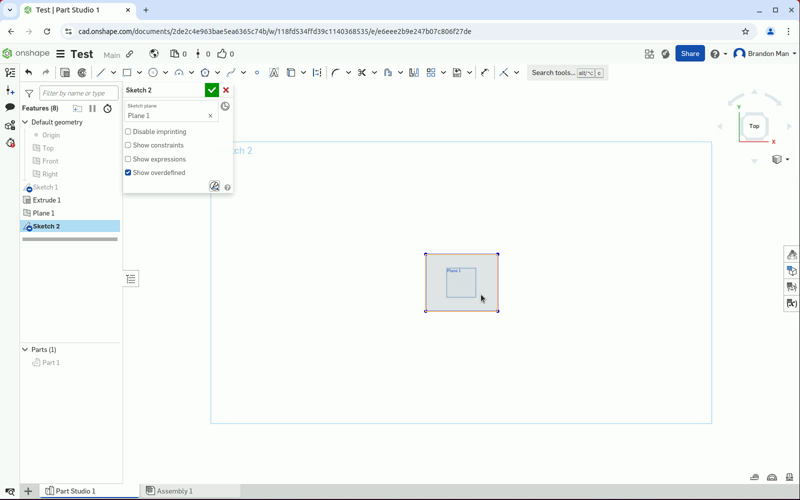
click(481, 294)
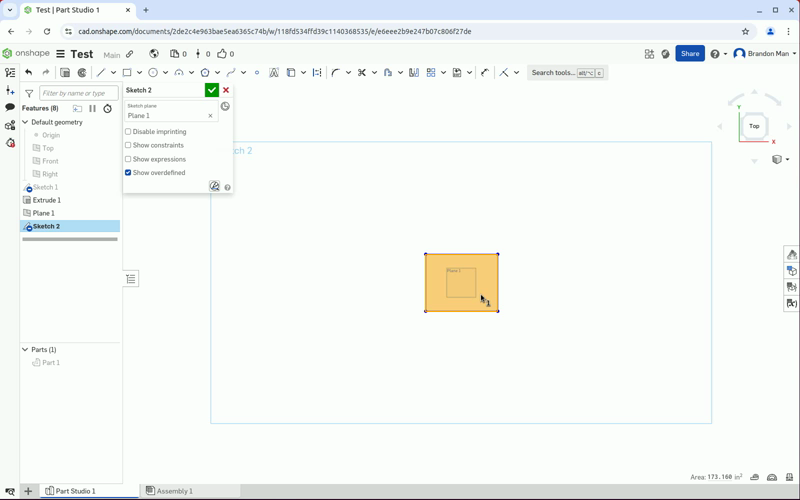
mouse_move(73, 352)
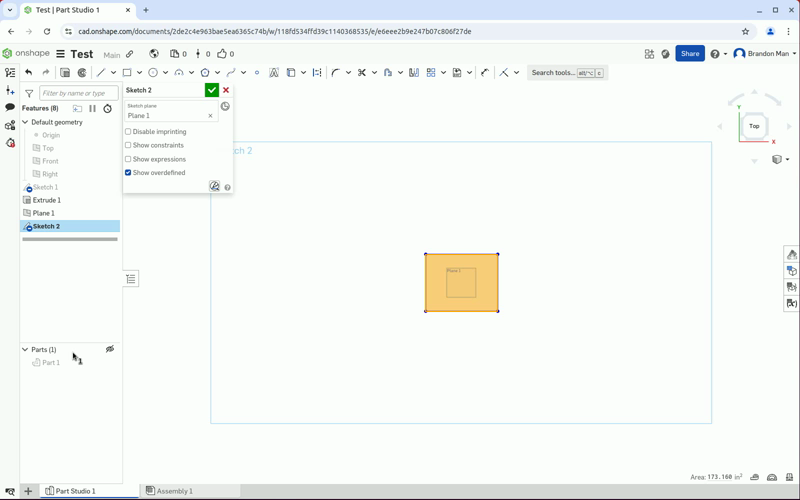
key(shift+y)
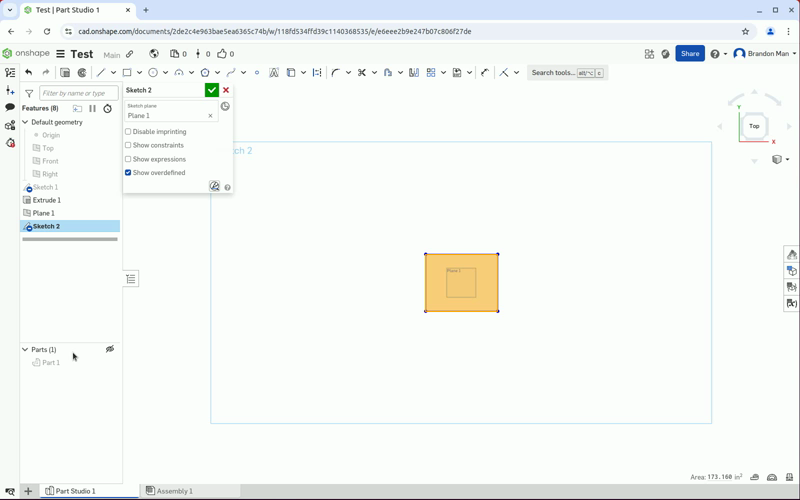
key(shift+e)
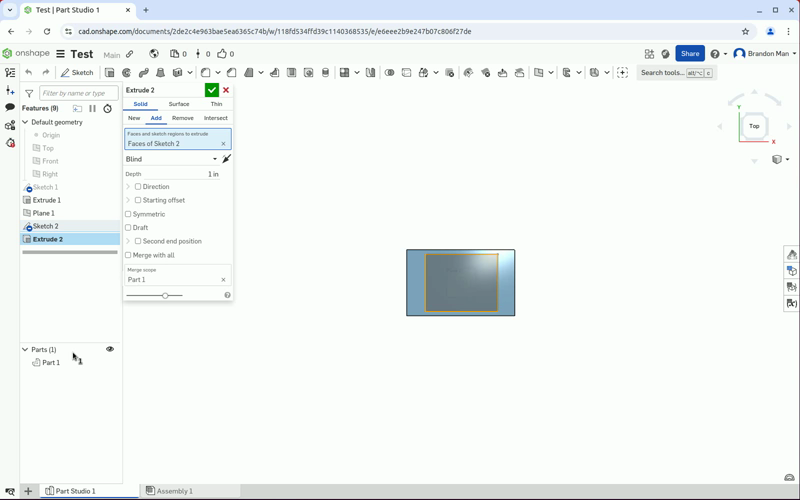
mouse_move(143, 106)
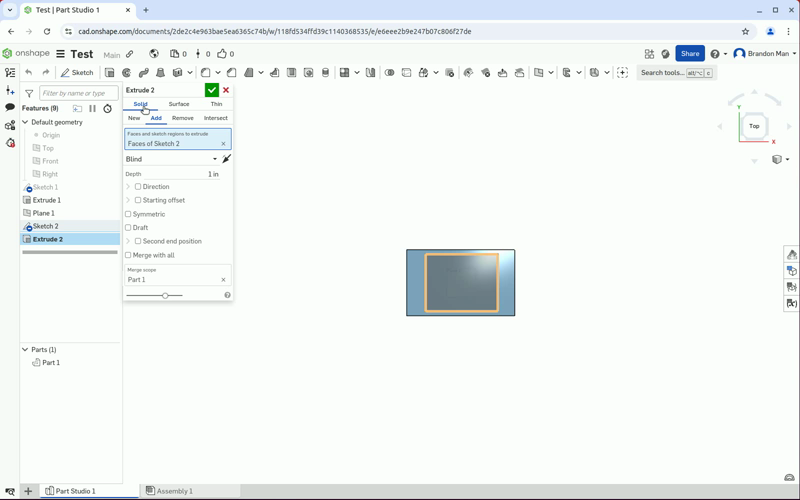
click(143, 106)
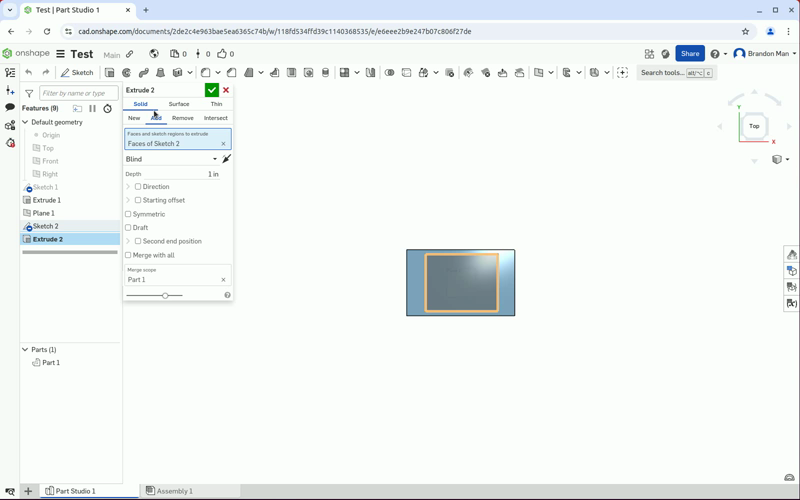
mouse_move(186, 120)
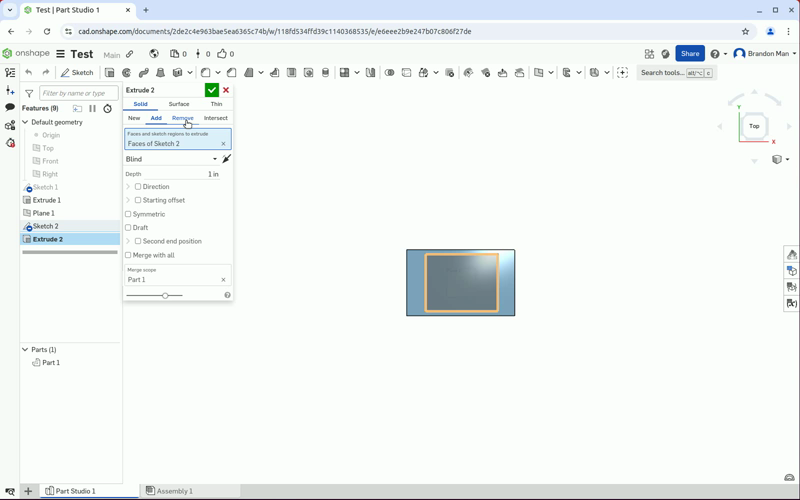
click(186, 120)
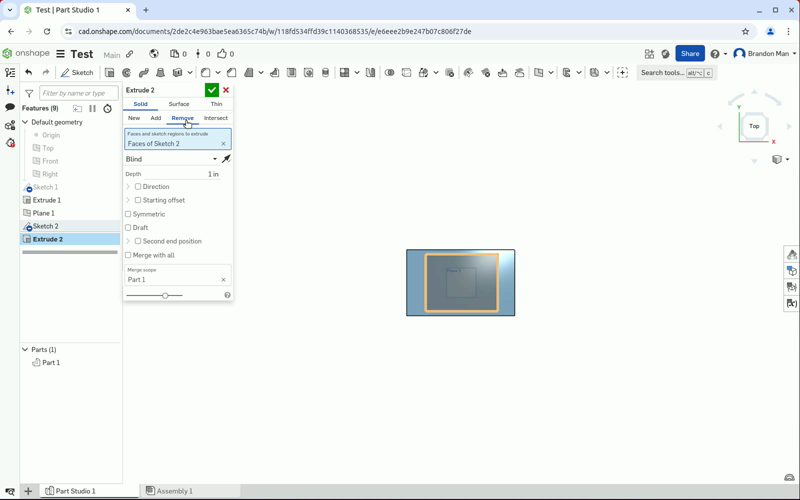
key(tab, 4)
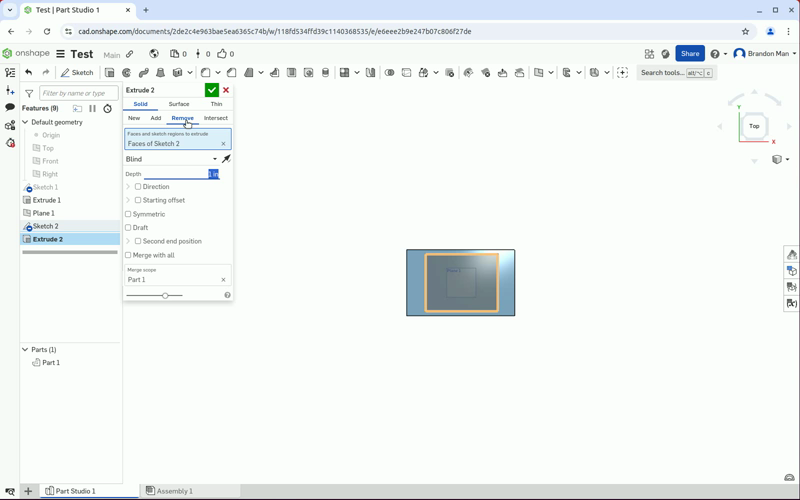
text(21.905)
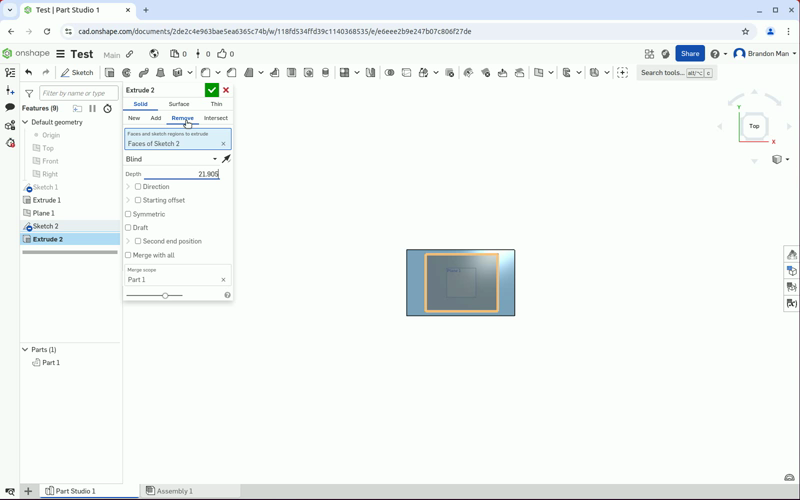
key(tab, 6)
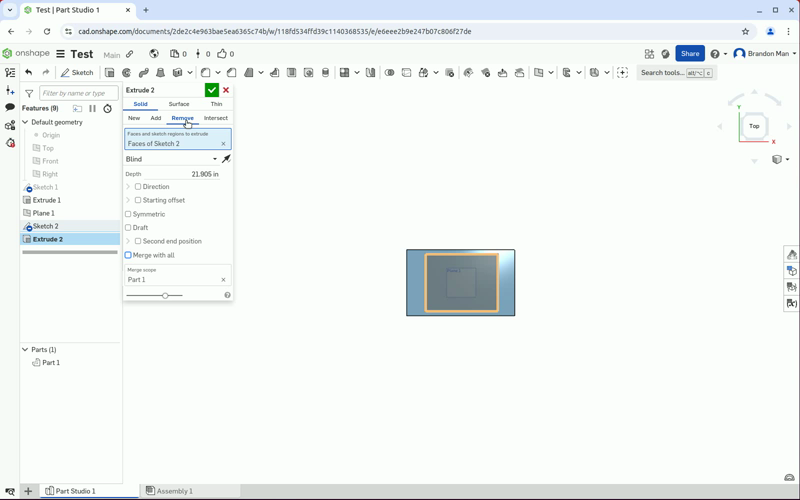
key(space)
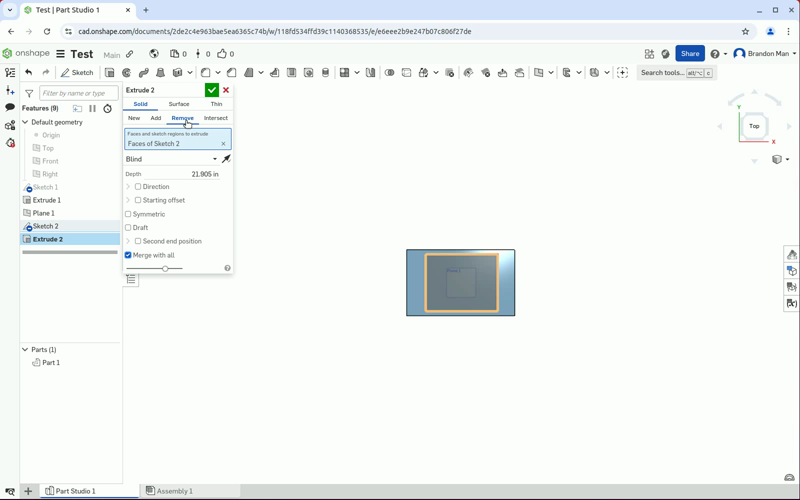
key(enter)
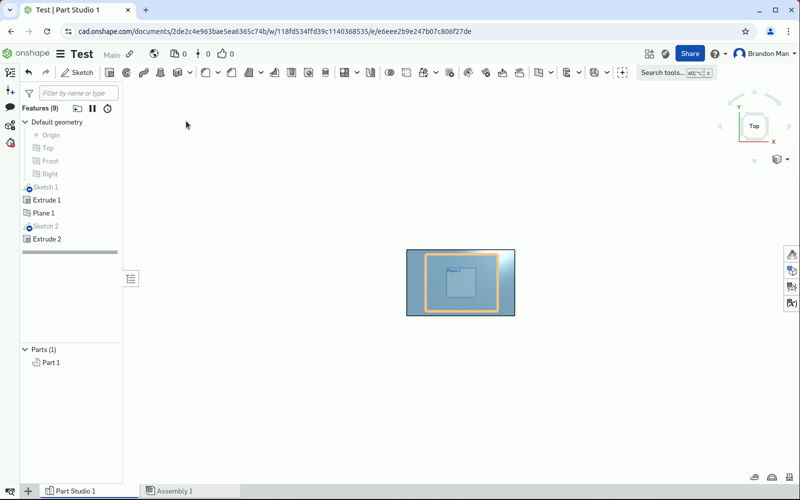
key(shift+h)
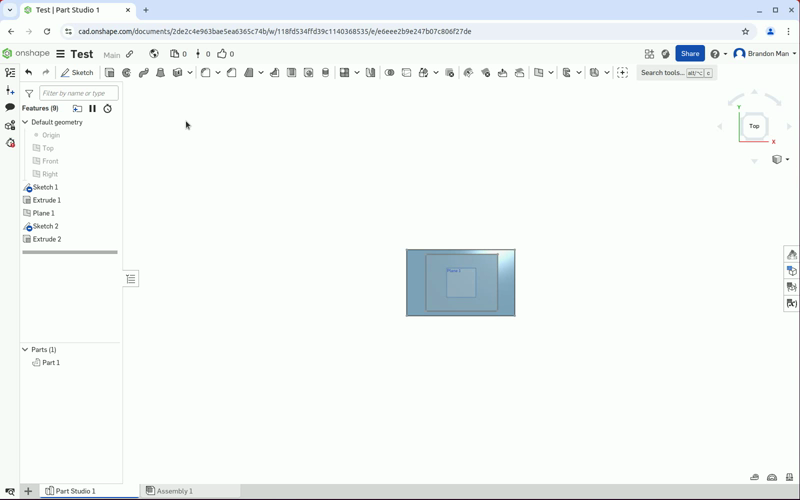
key(shift+h)
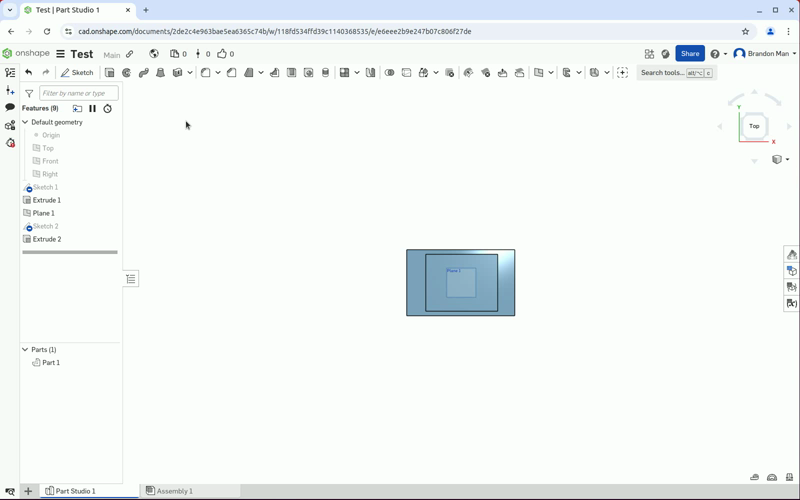
mouse_move(73, 189)
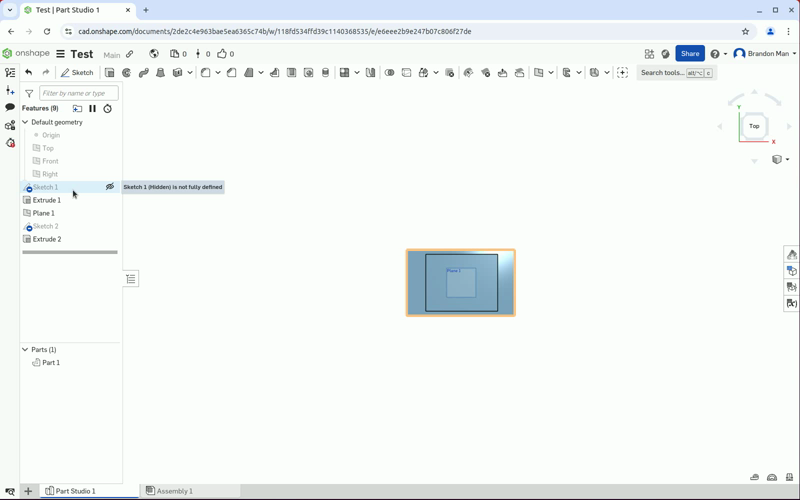
click(73, 189)
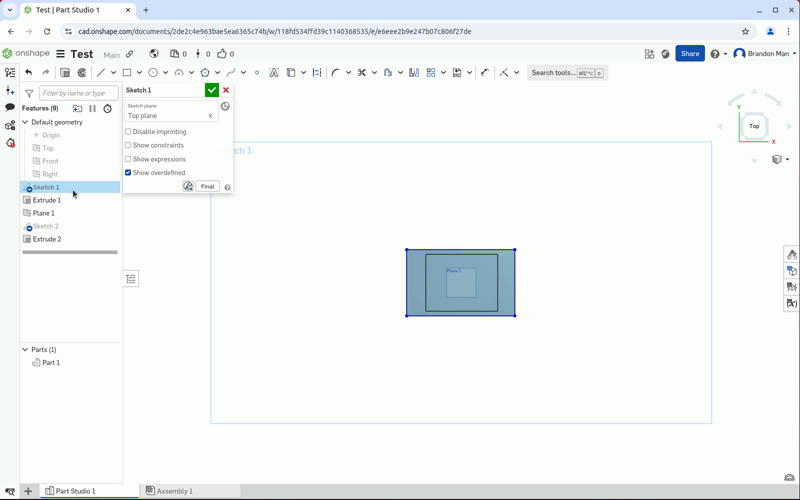
mouse_move(229, 92)
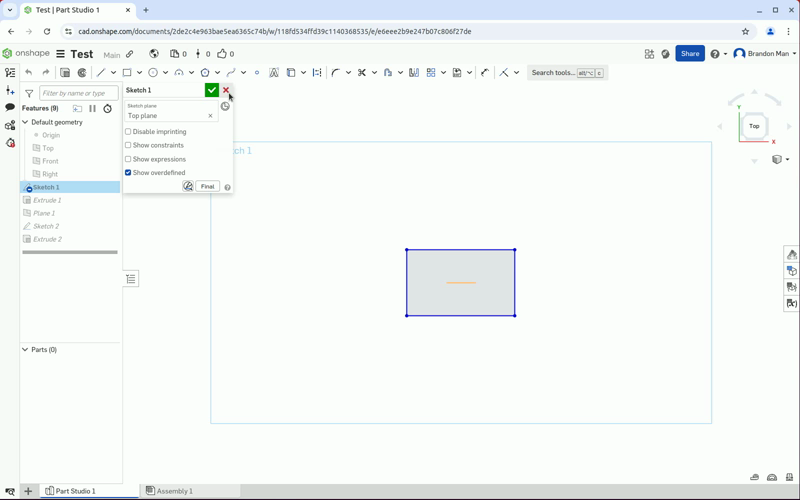
click(229, 92)
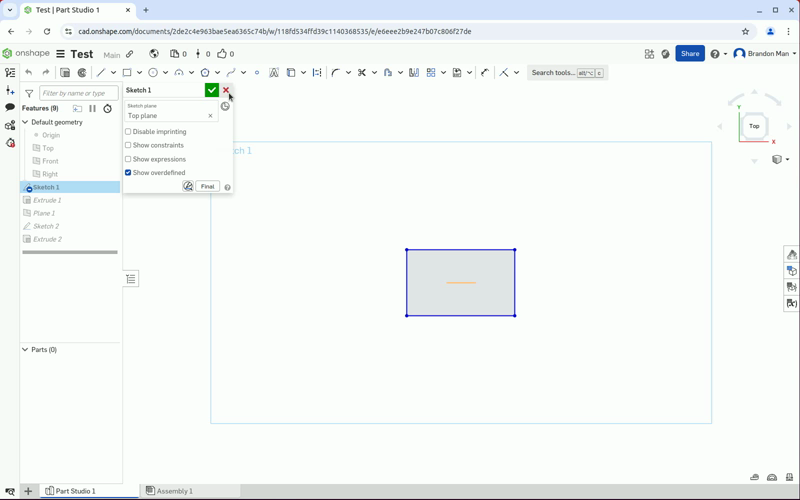
key(shift+s)
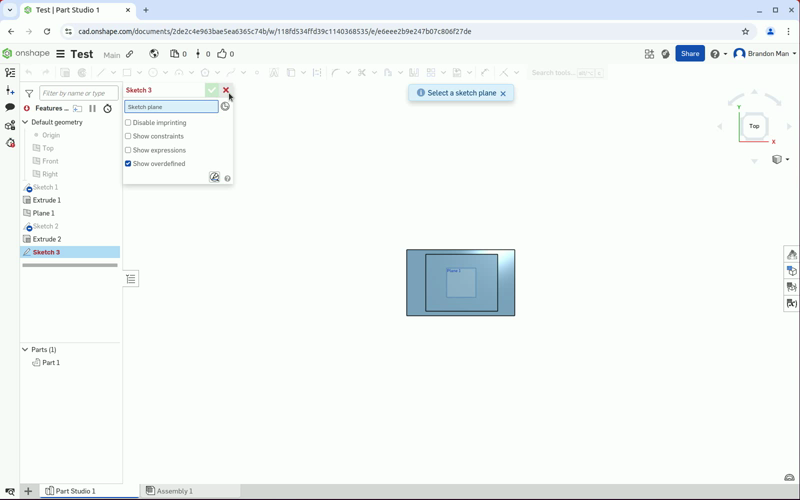
mouse_move(73, 215)
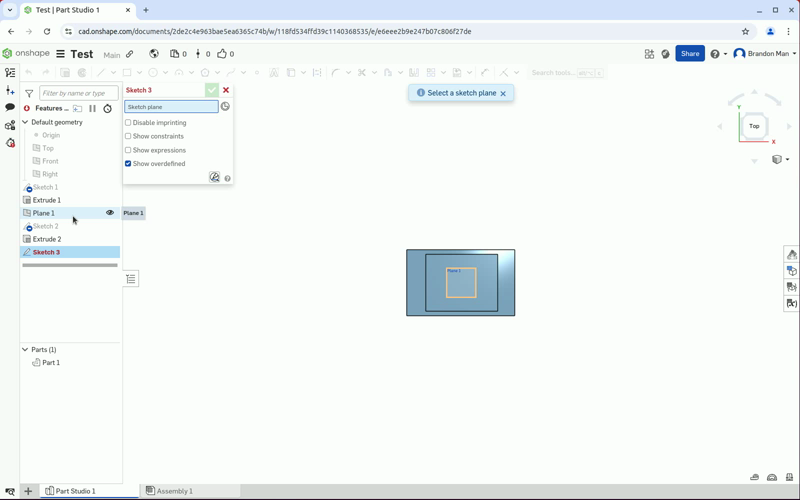
click(73, 215)
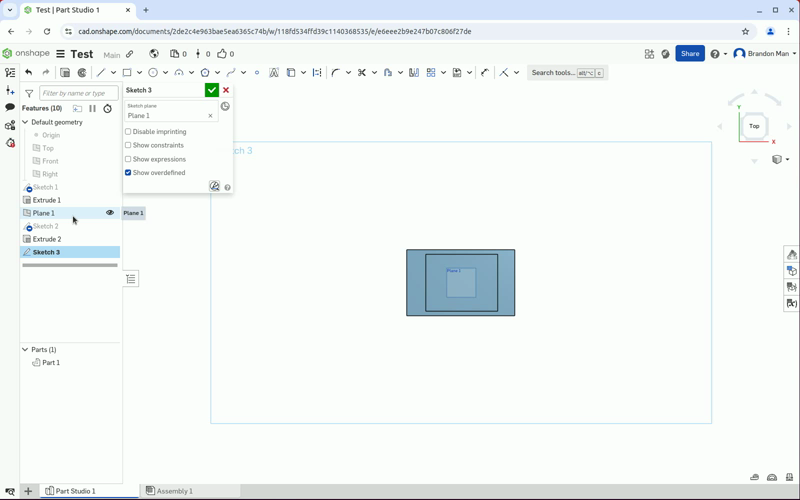
mouse_move(73, 352)
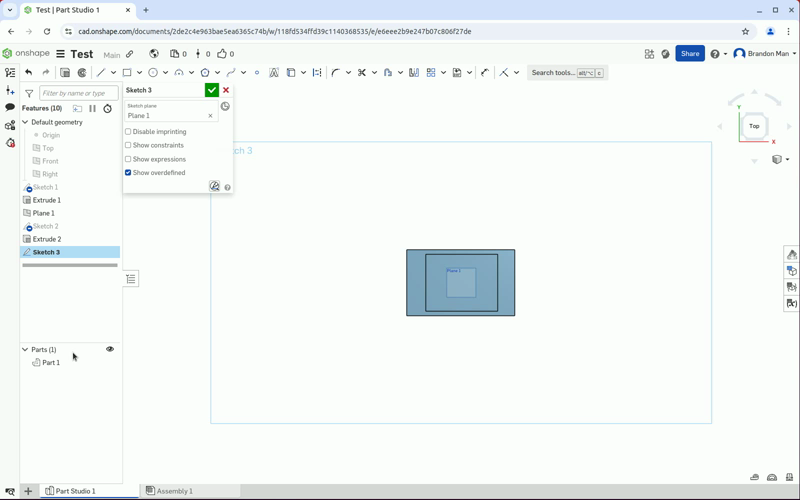
key(y)
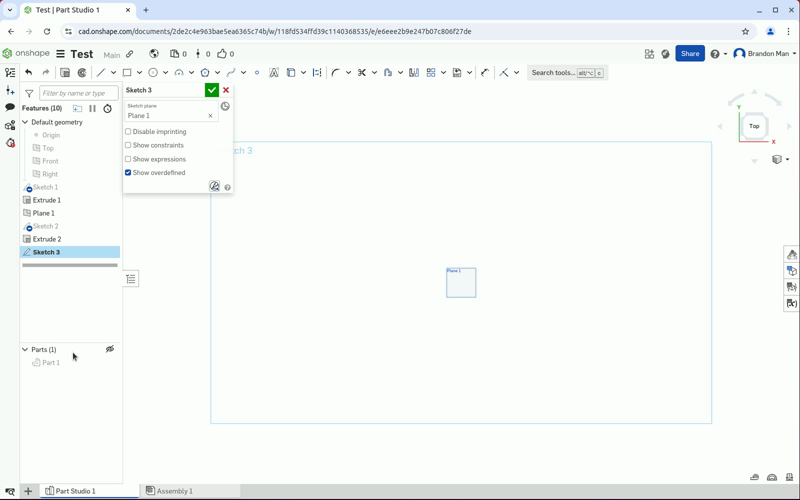
key(l)
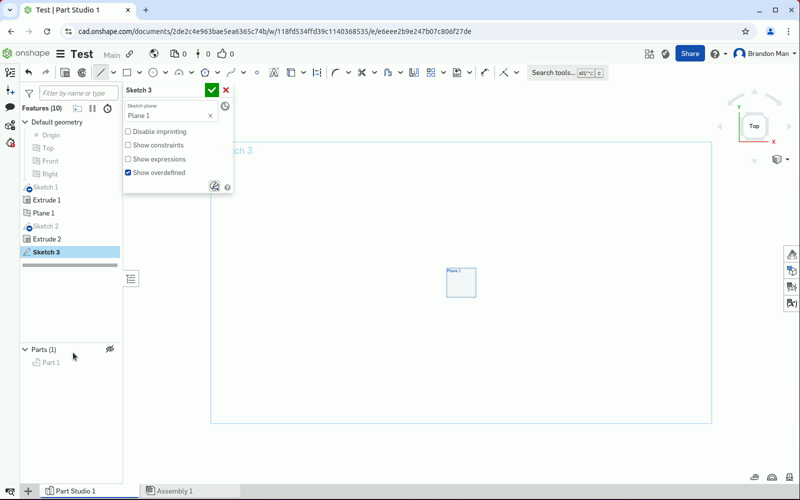
key_down(shift)
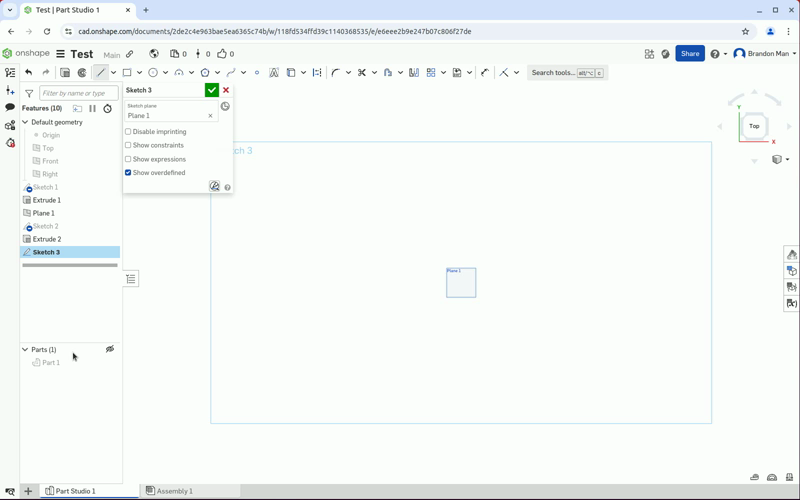
mouse_move(507, 290)
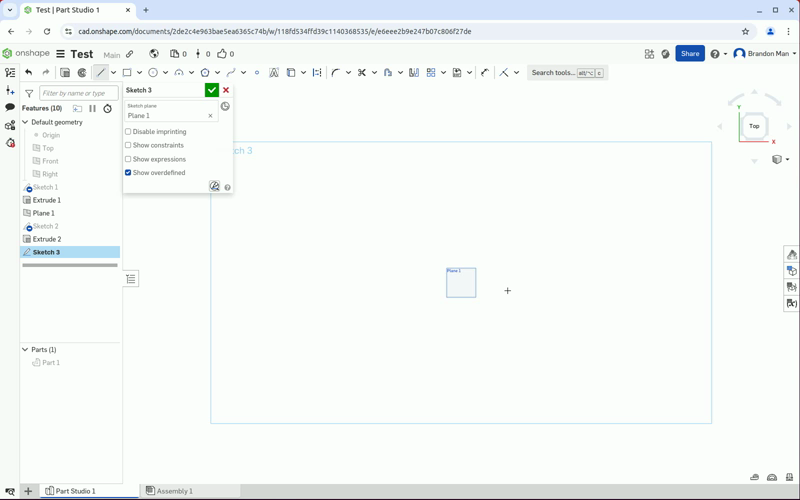
click(507, 290)
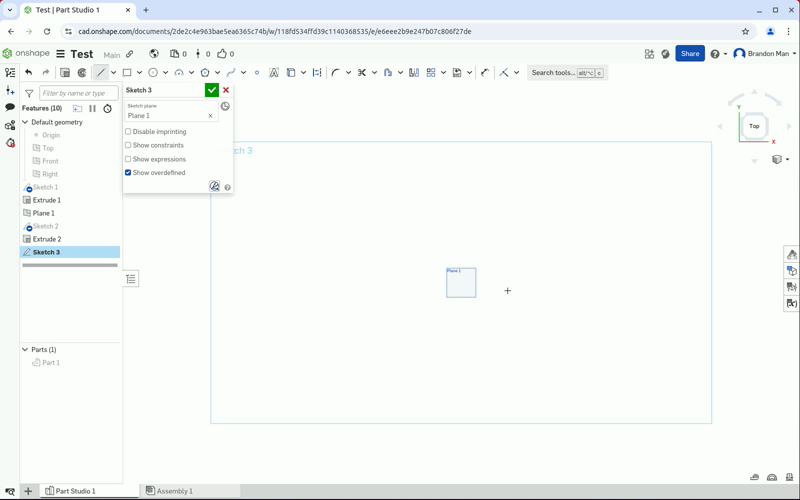
key_up(shift)
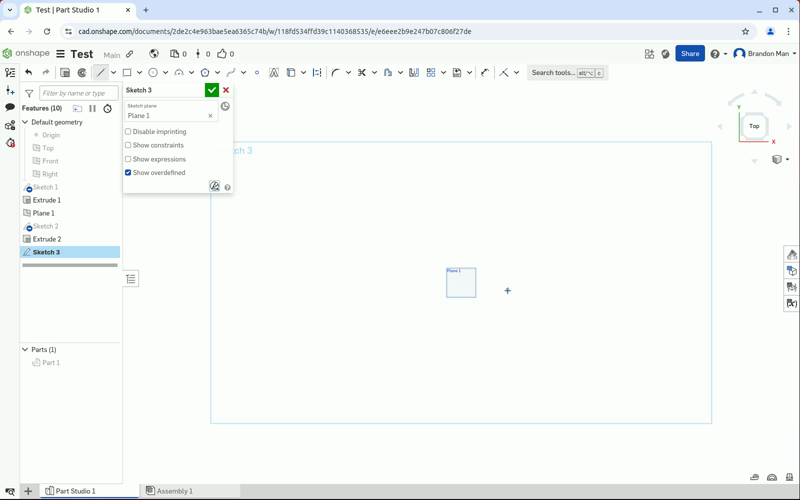
key_down(shift)
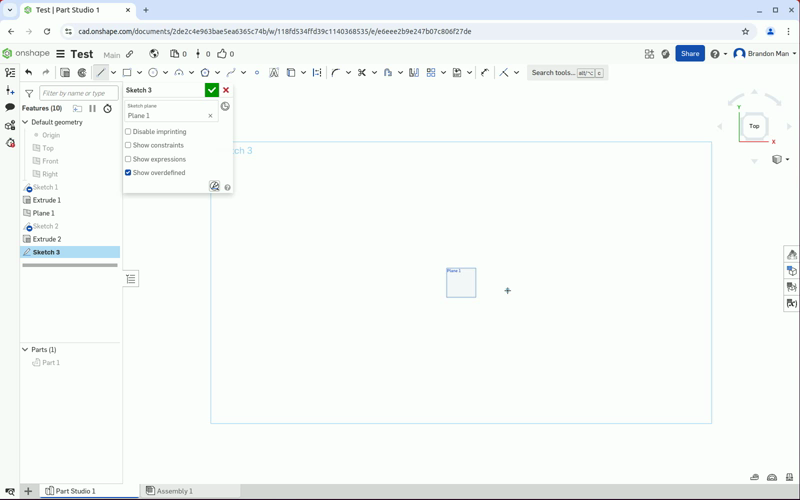
mouse_move(537, 290)
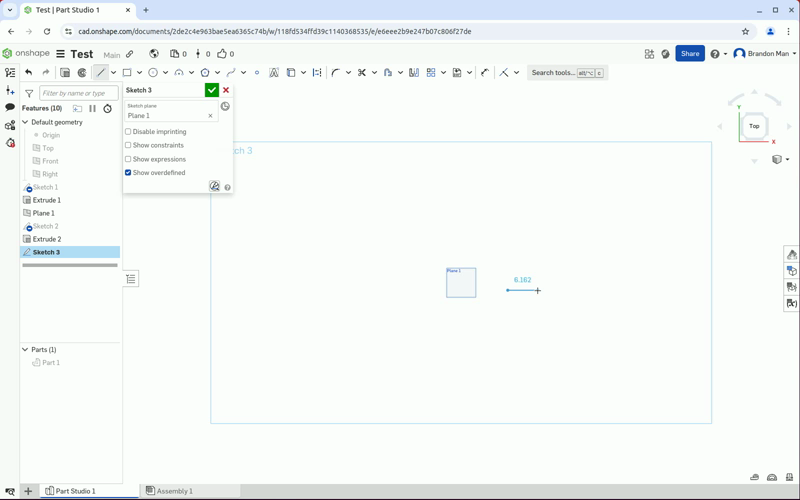
mouse_move(514, 285)
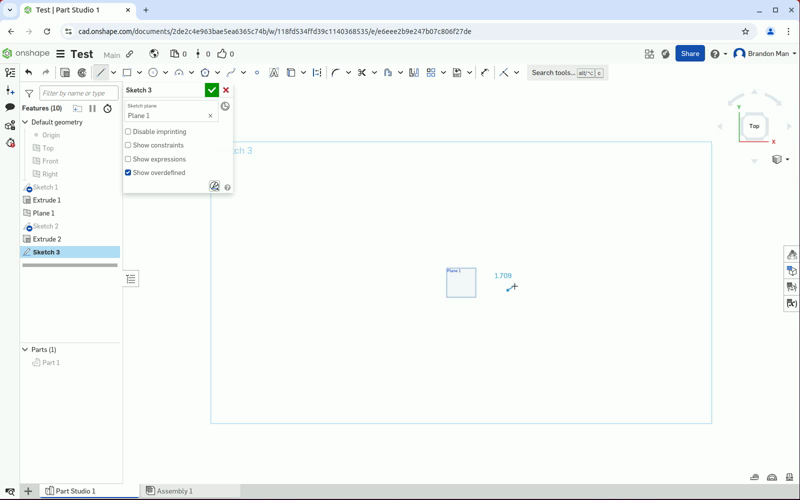
click(514, 285)
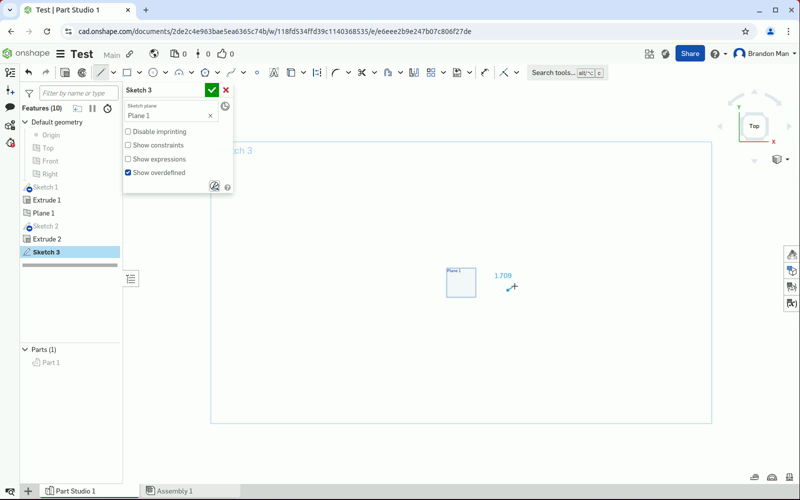
key_up(shift)
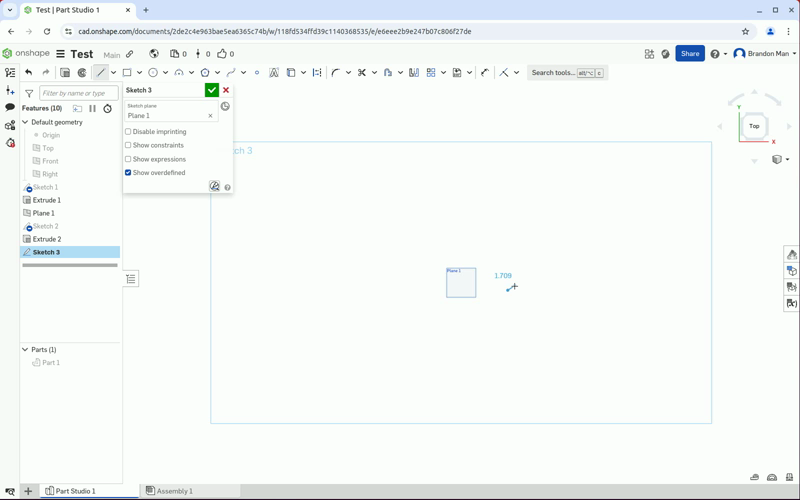
key_down(shift)
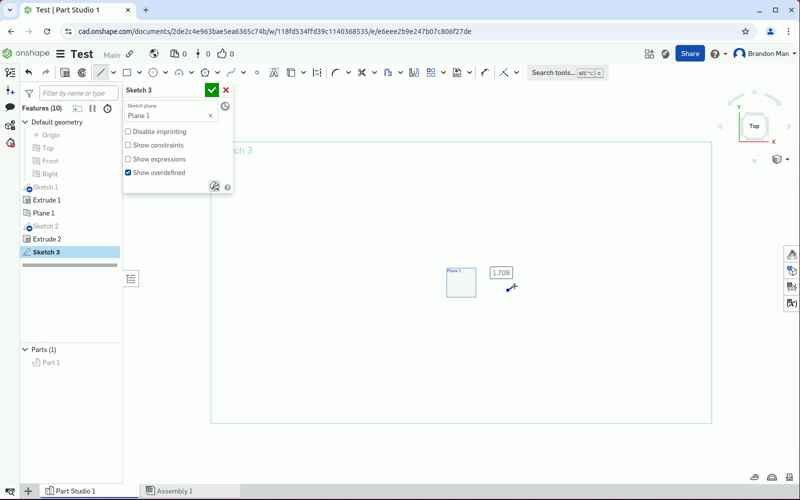
mouse_move(544, 285)
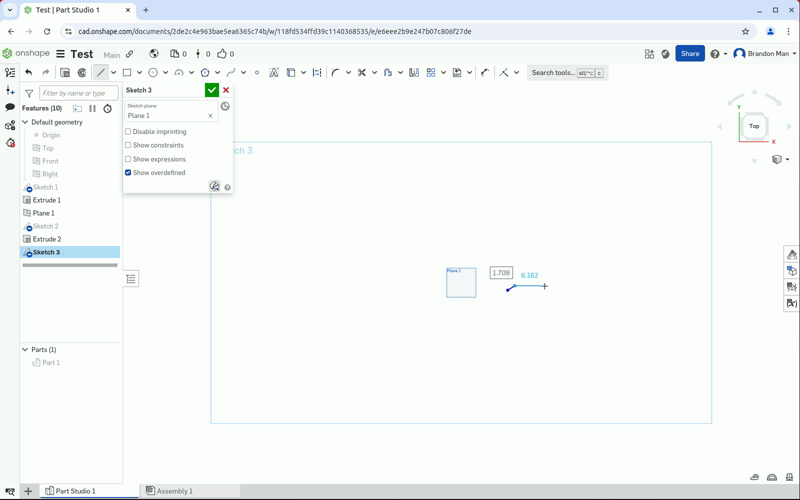
mouse_move(514, 281)
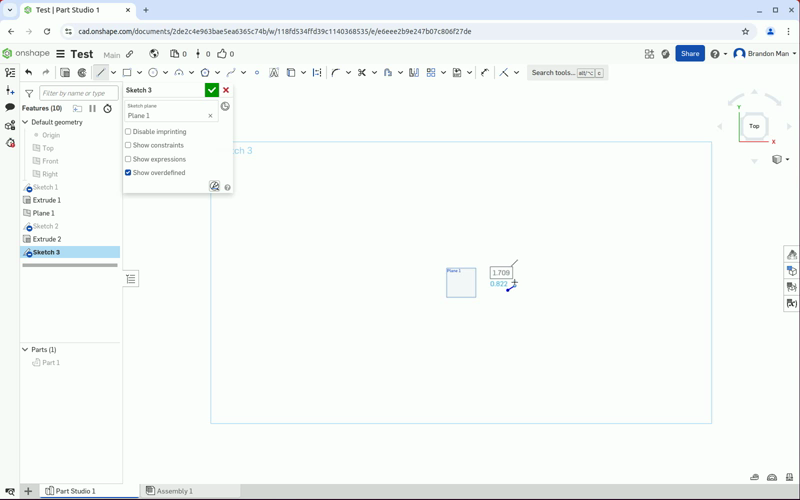
scroll(6)
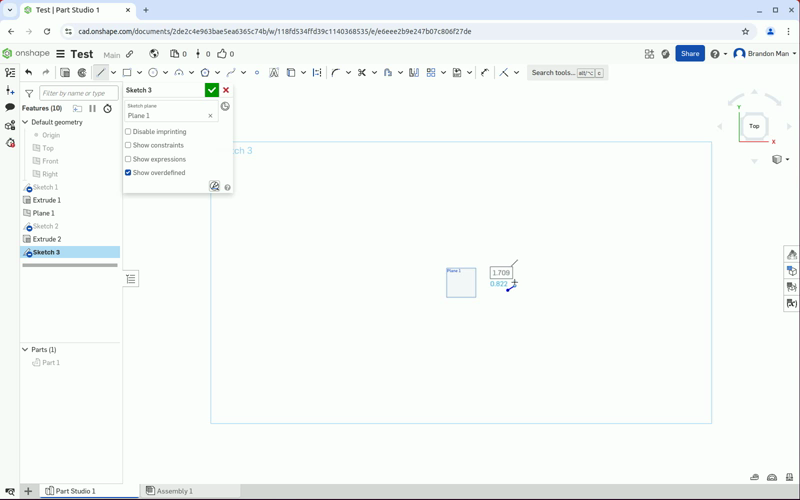
scroll(6)
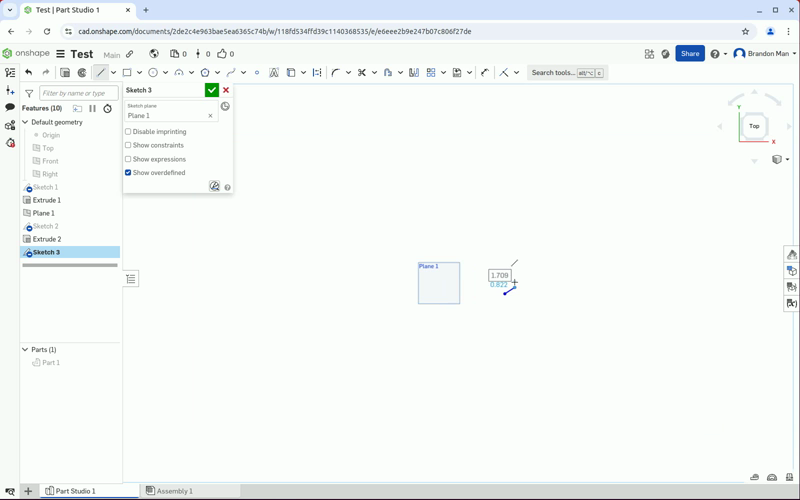
scroll(6)
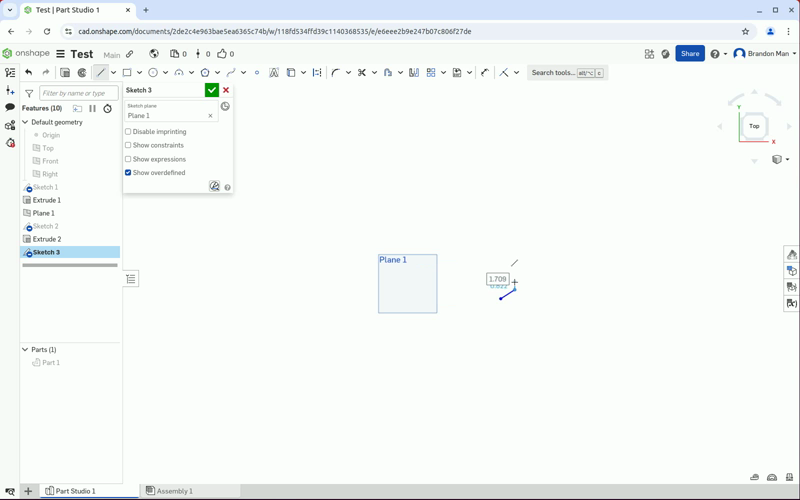
scroll(6)
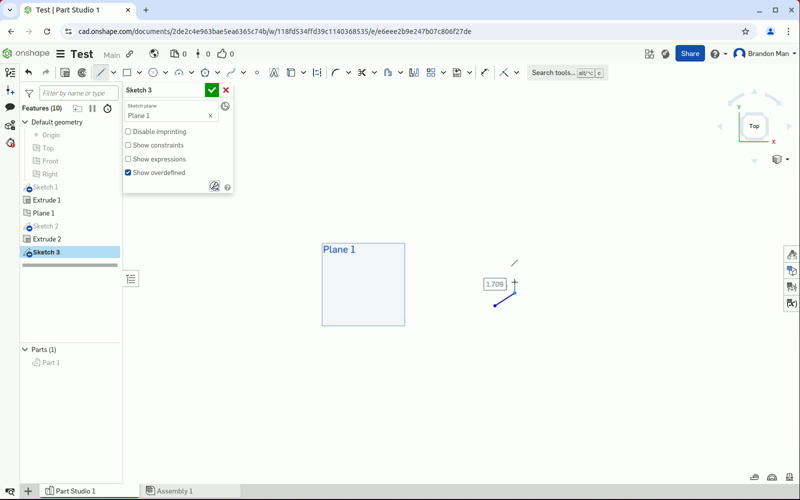
scroll(6)
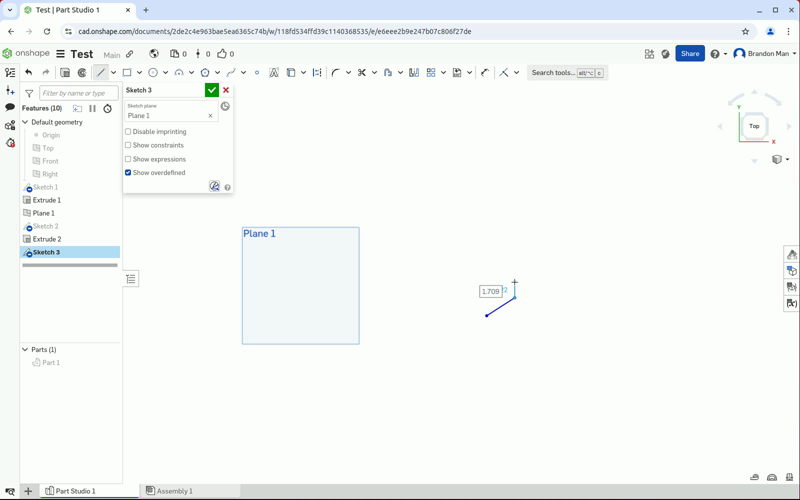
scroll(6)
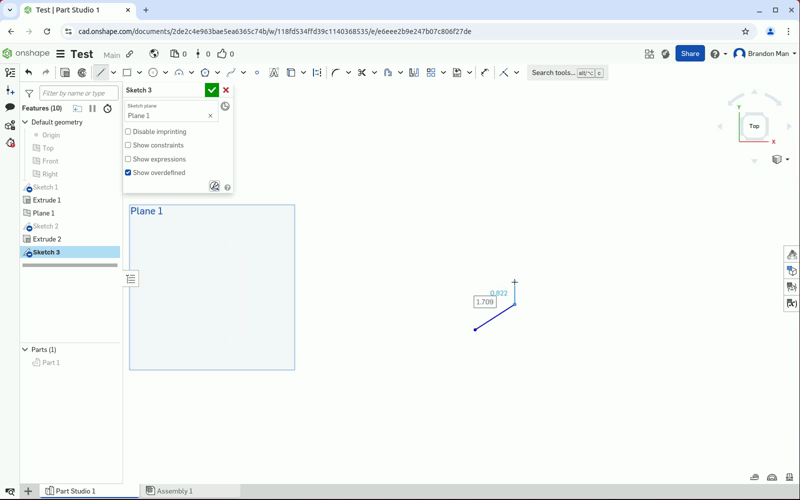
scroll(6)
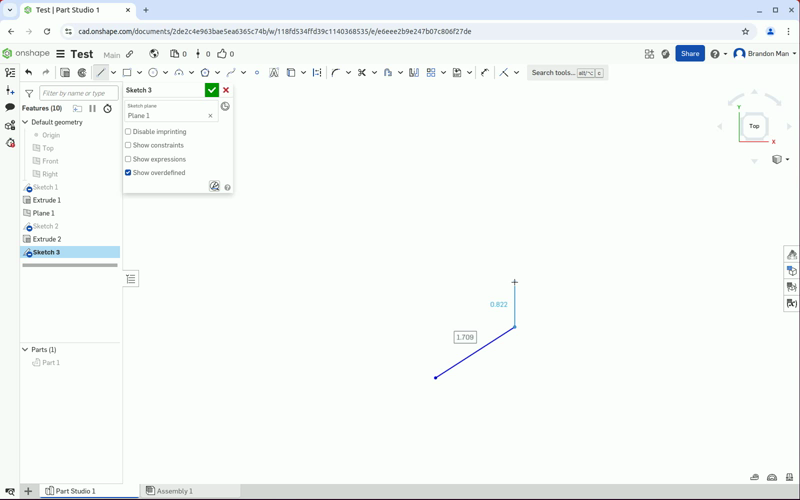
click(514, 281)
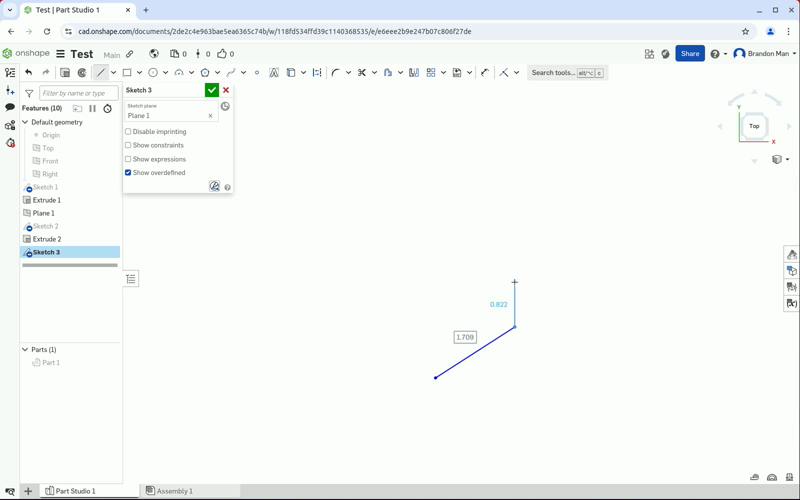
scroll(-6)
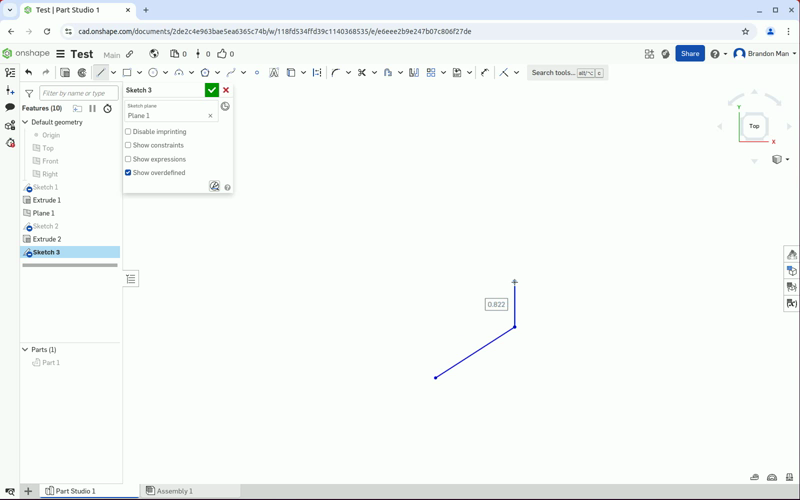
scroll(-6)
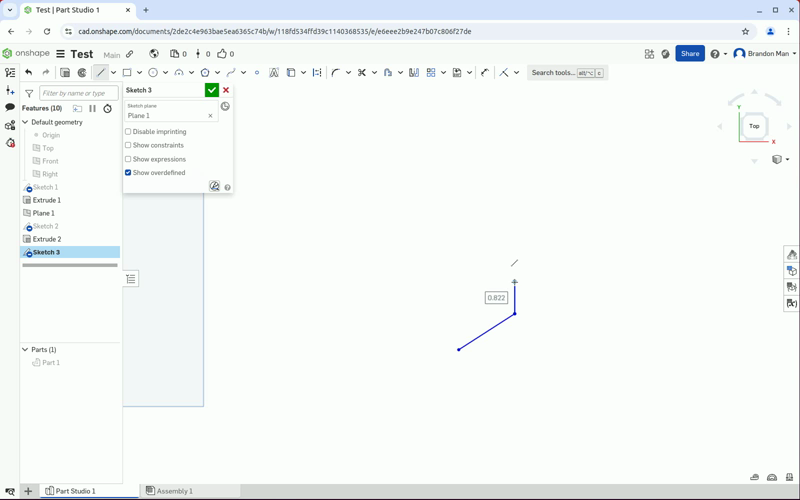
scroll(-6)
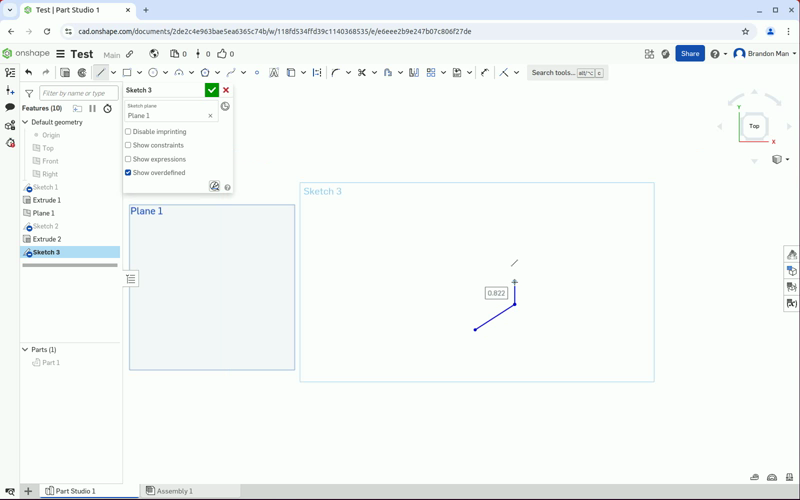
scroll(-6)
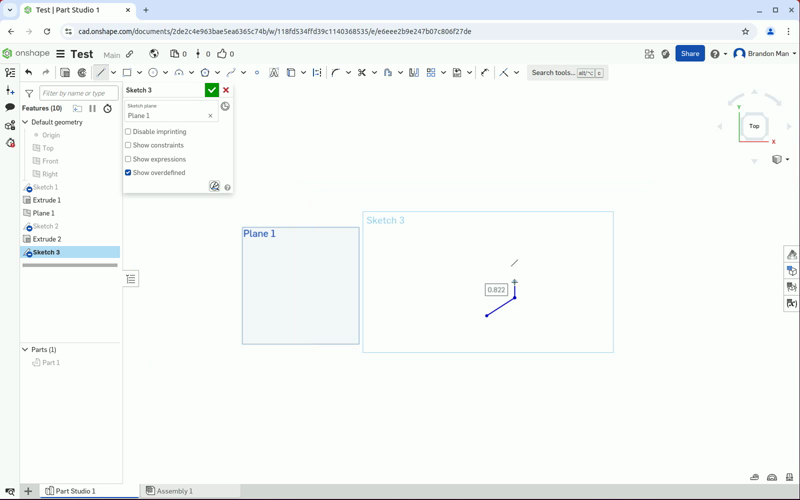
scroll(-6)
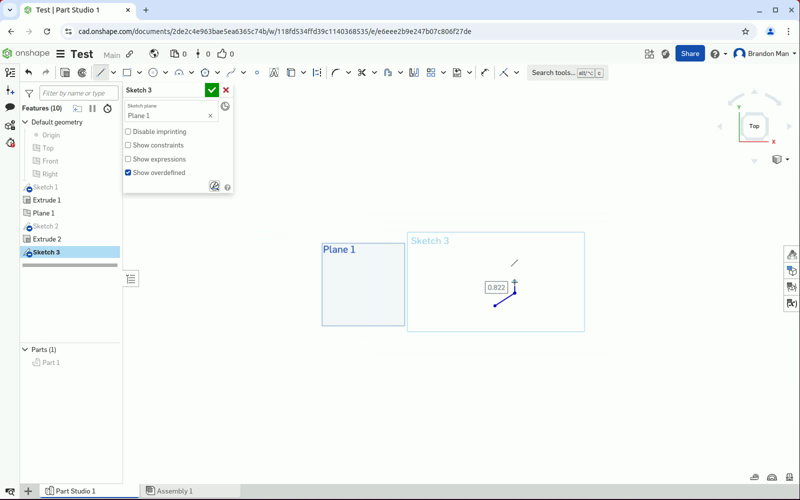
scroll(-6)
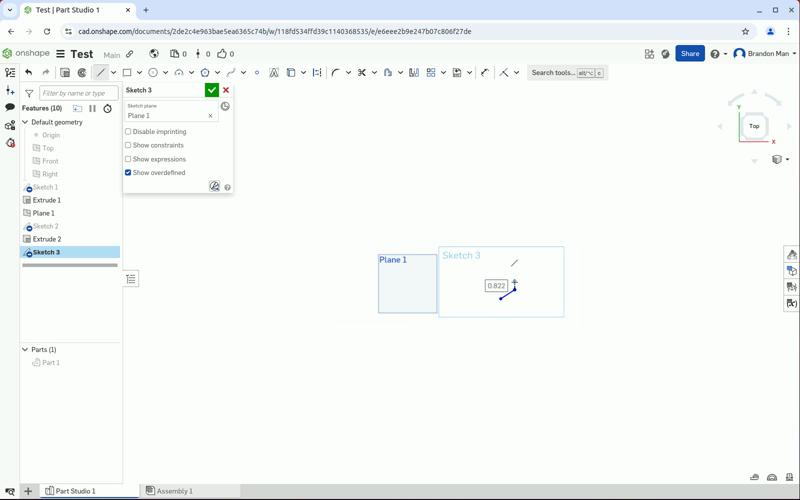
scroll(-6)
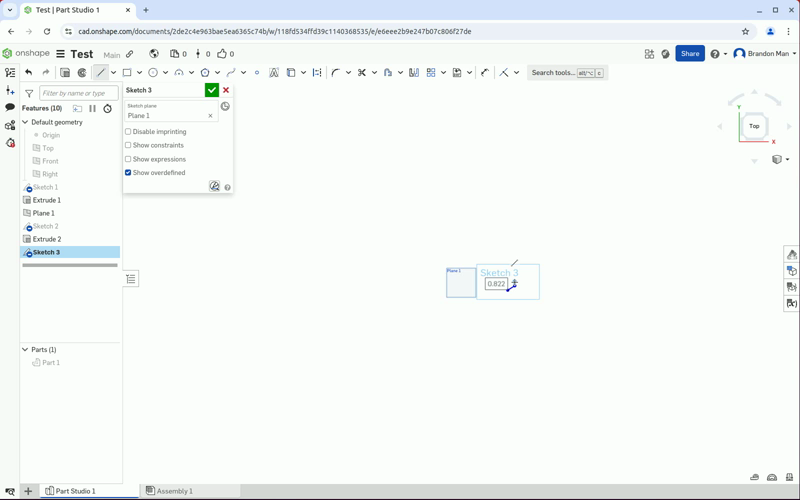
key_up(shift)
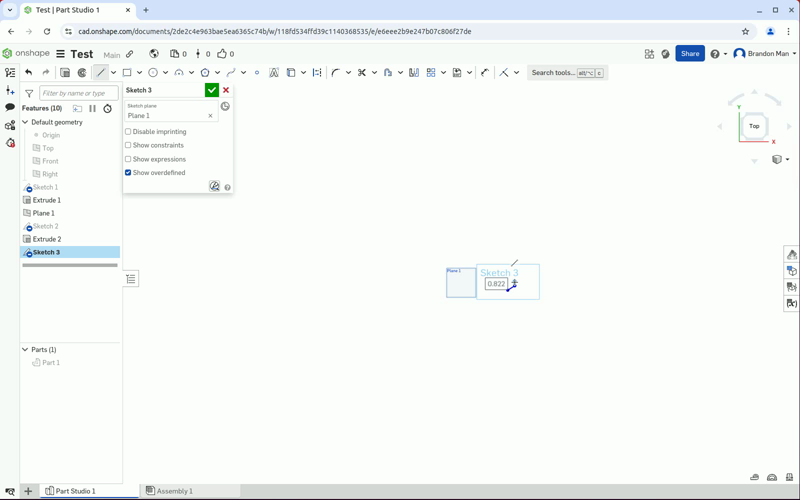
key_down(shift)
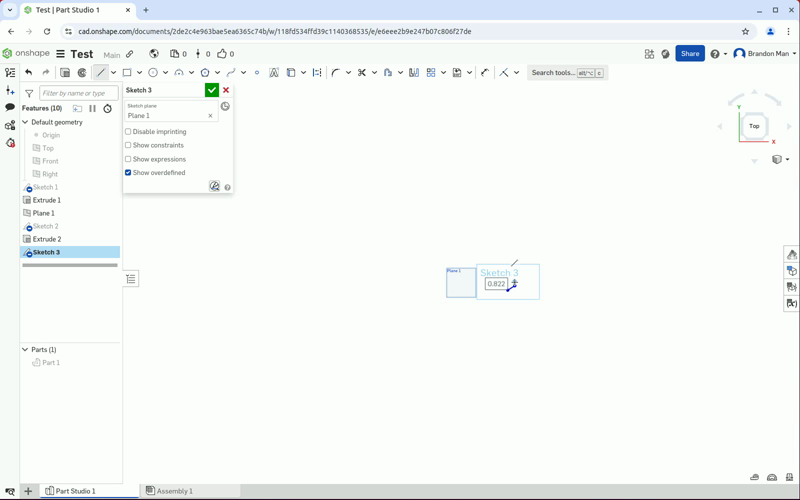
mouse_move(544, 281)
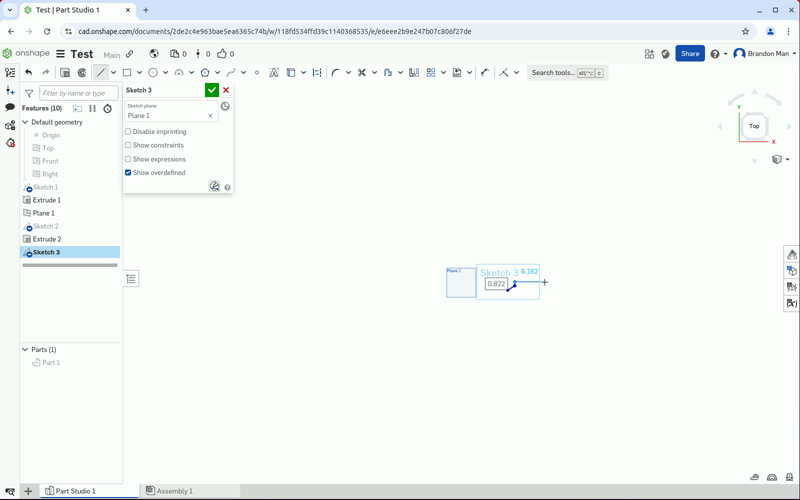
mouse_move(514, 277)
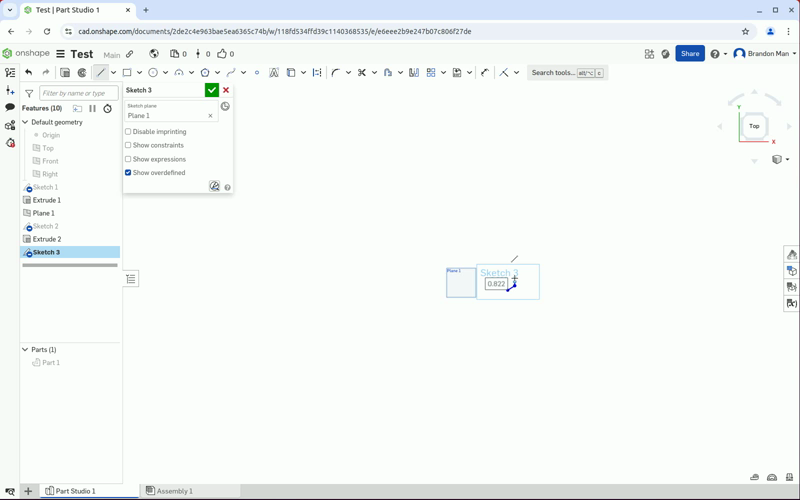
scroll(6)
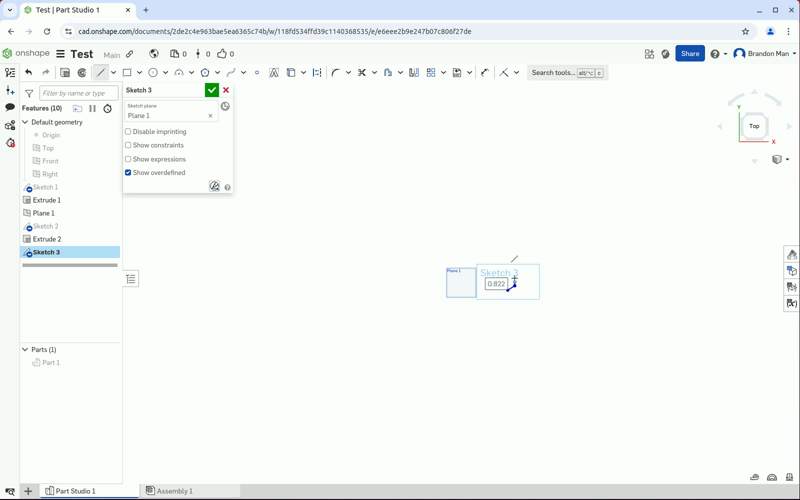
scroll(6)
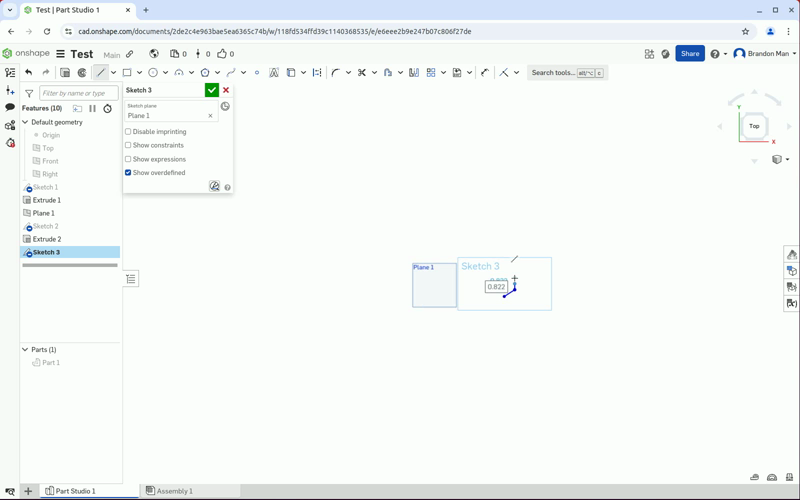
scroll(6)
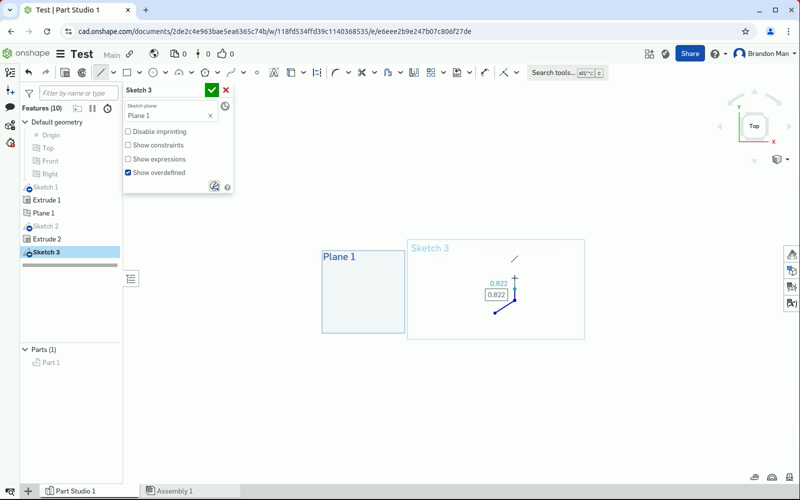
scroll(6)
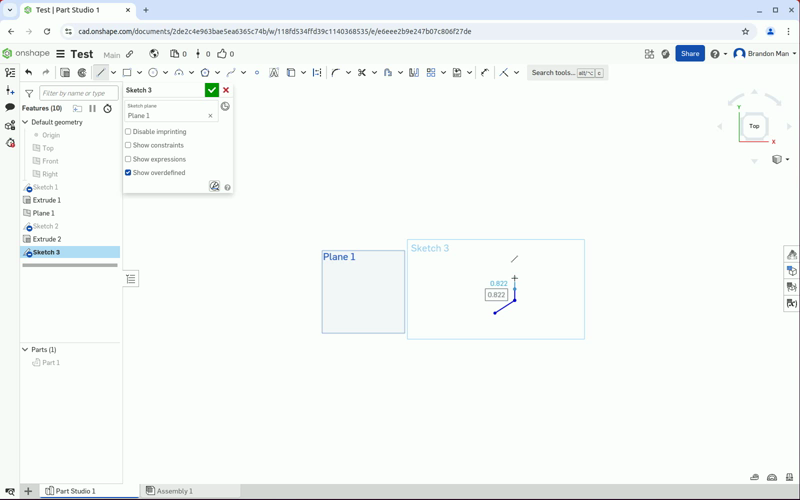
scroll(6)
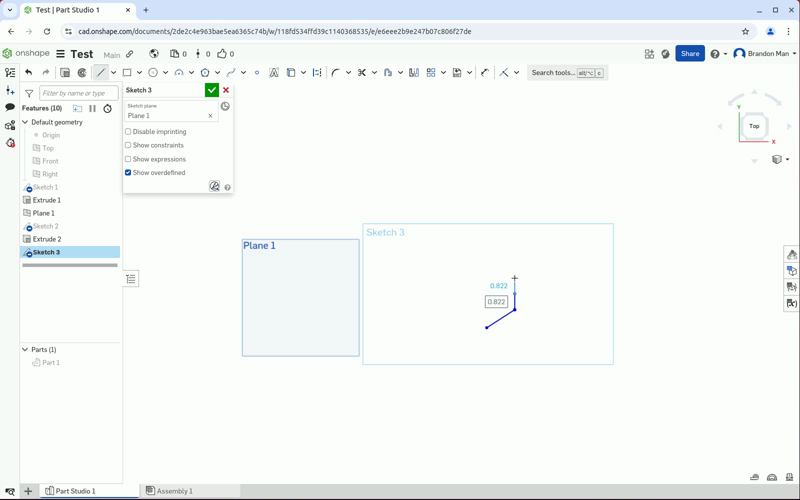
scroll(6)
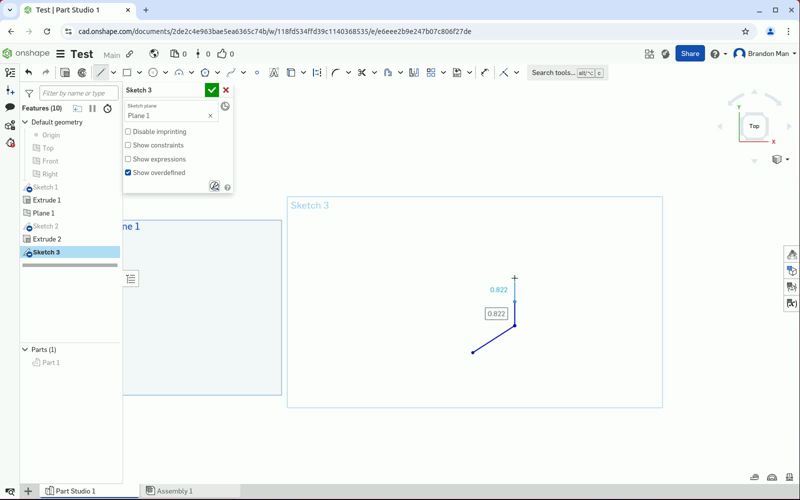
scroll(6)
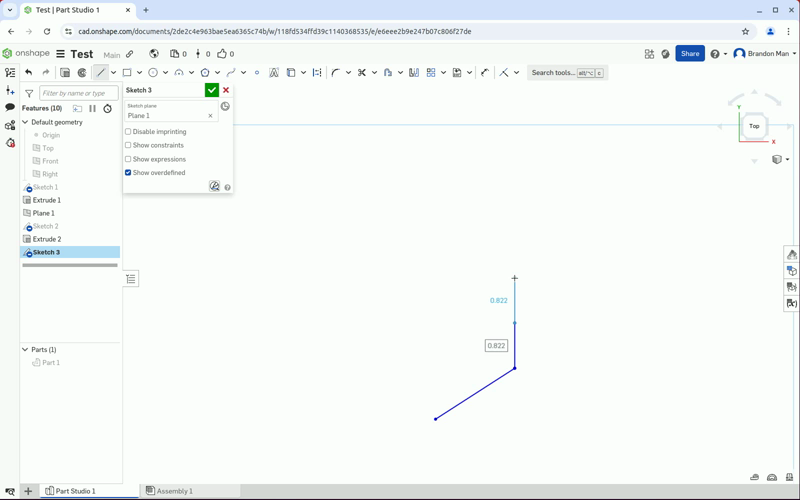
click(514, 277)
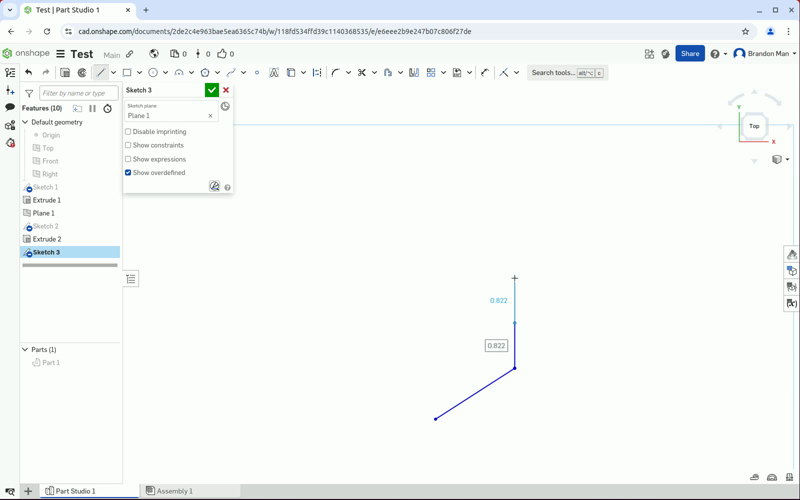
scroll(-6)
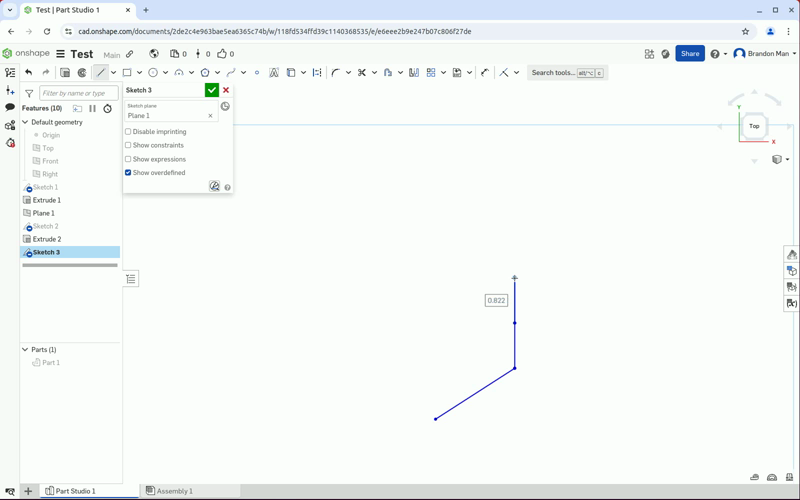
scroll(-6)
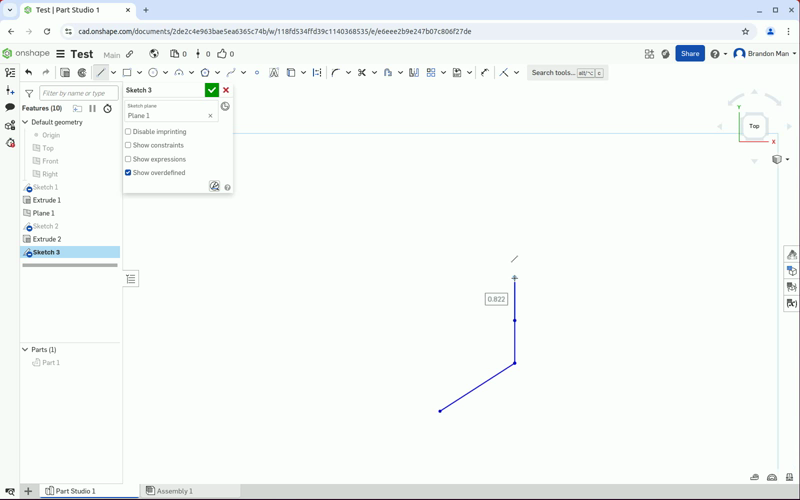
scroll(-6)
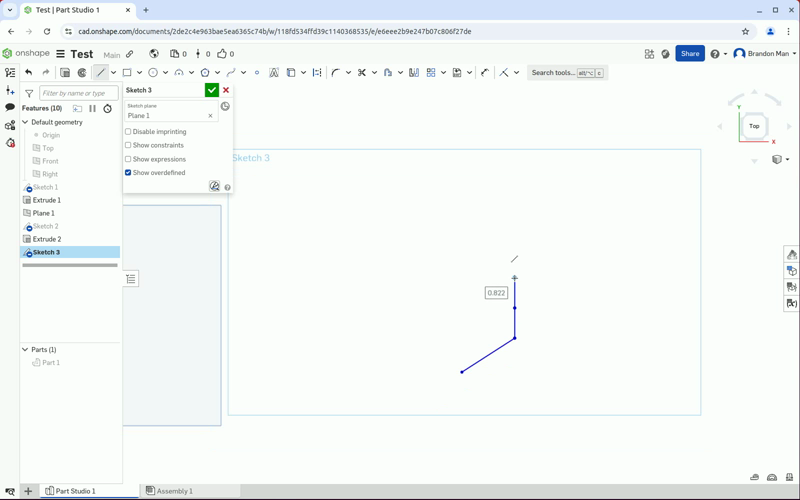
scroll(-6)
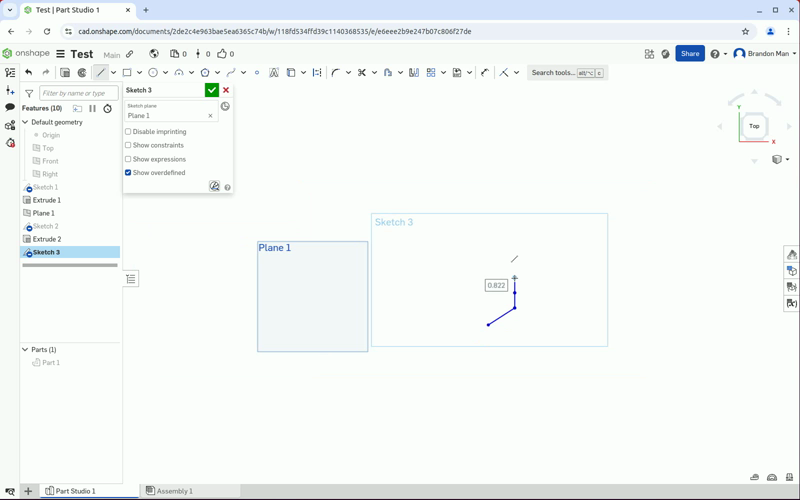
scroll(-6)
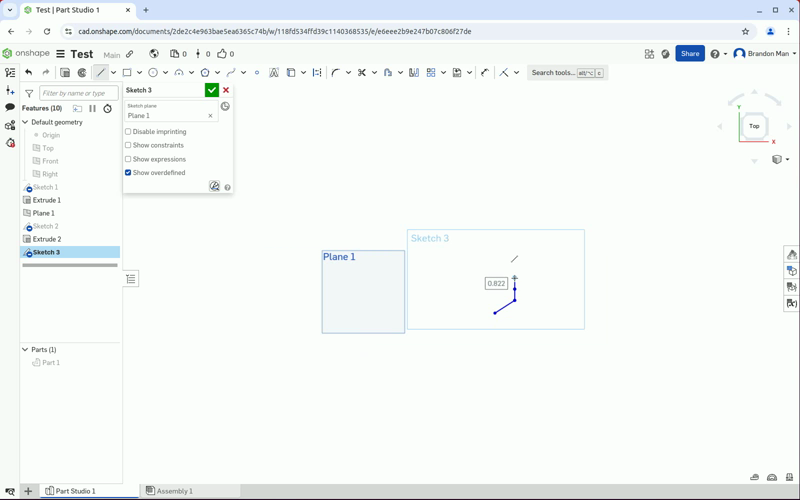
scroll(-6)
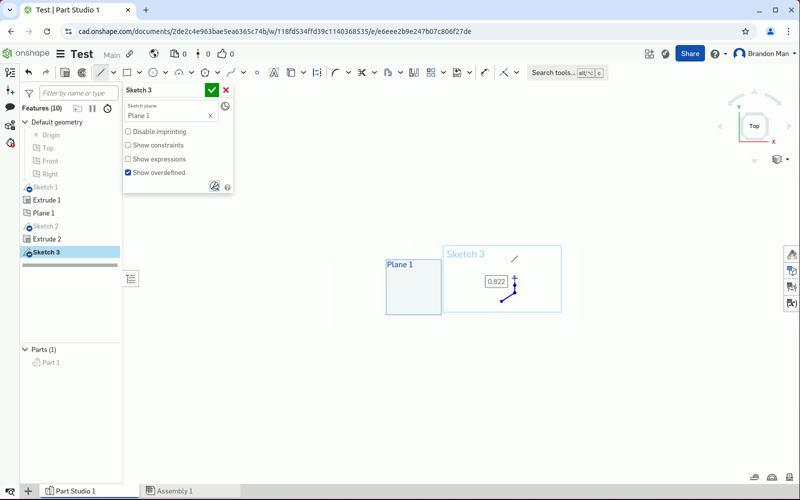
scroll(-6)
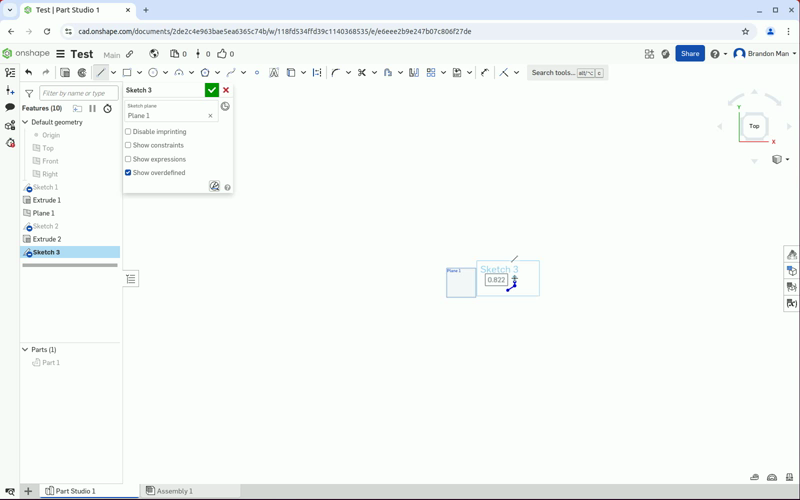
key_up(shift)
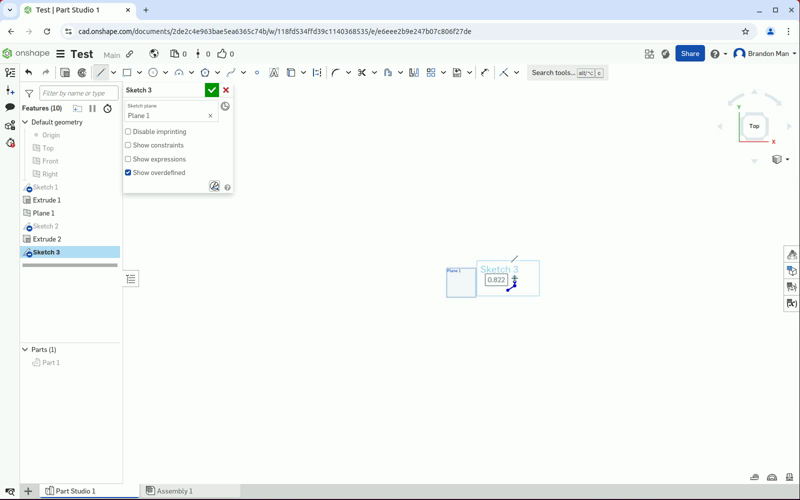
key_down(shift)
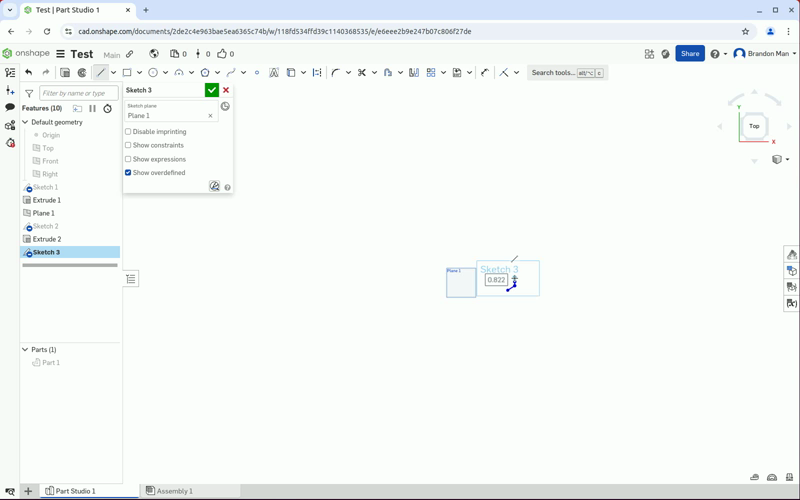
mouse_move(544, 277)
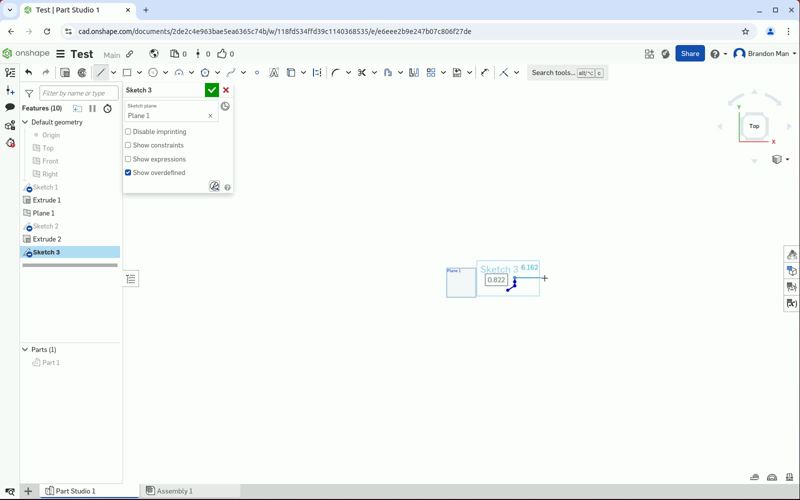
mouse_move(507, 273)
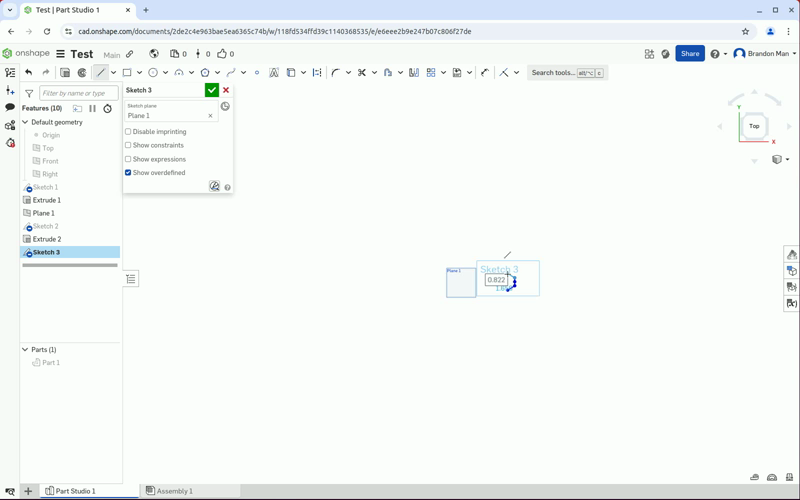
click(507, 273)
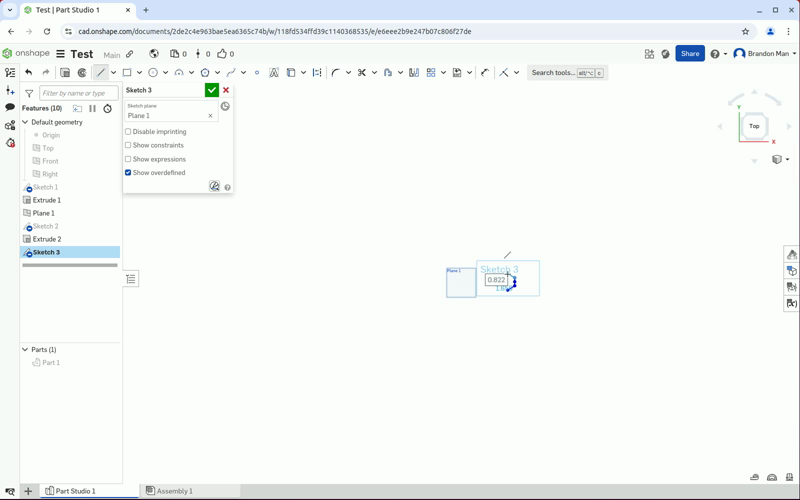
key_up(shift)
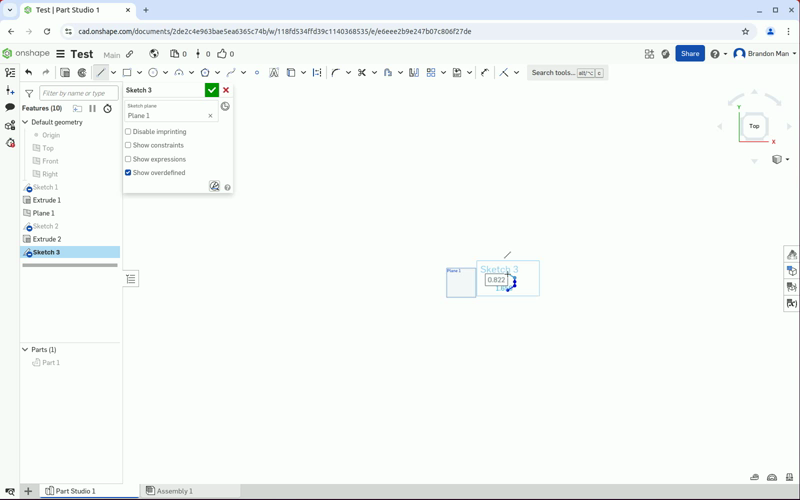
mouse_move(537, 273)
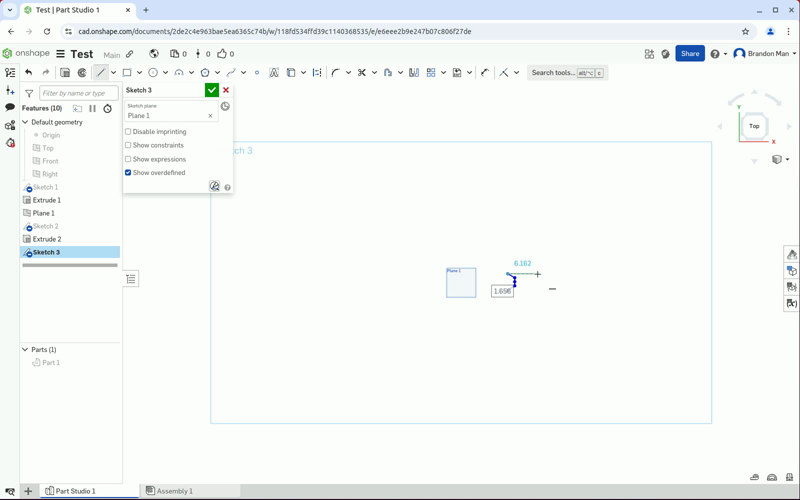
key_down(shift)
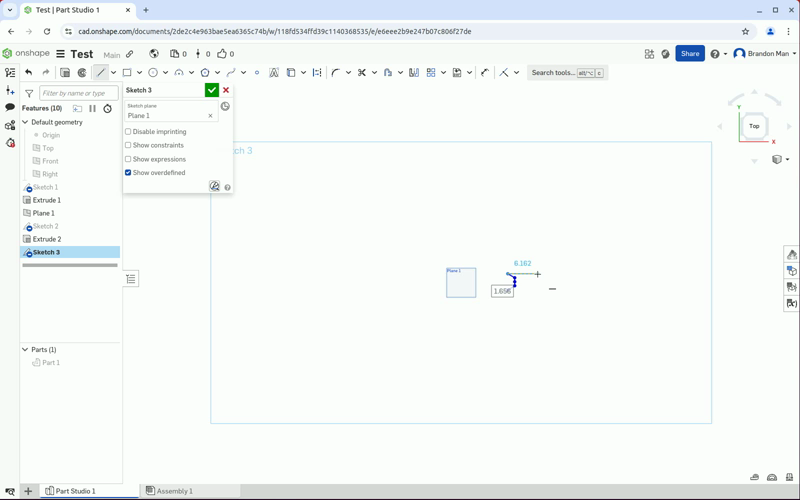
mouse_move(507, 290)
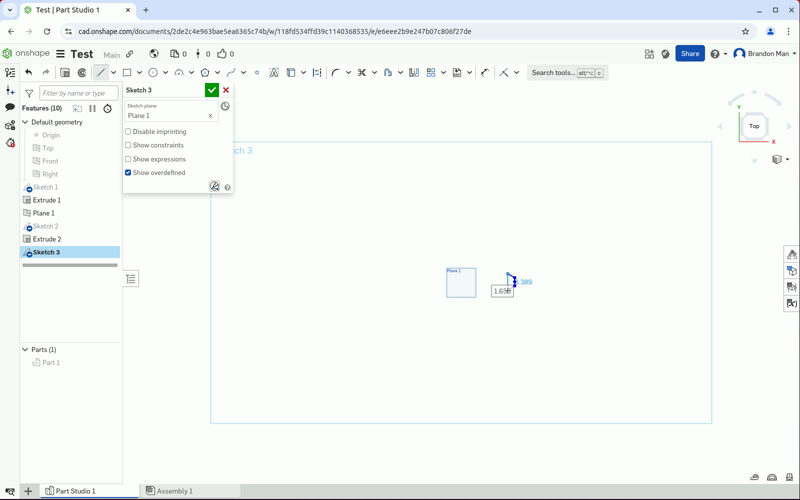
key_up(shift)
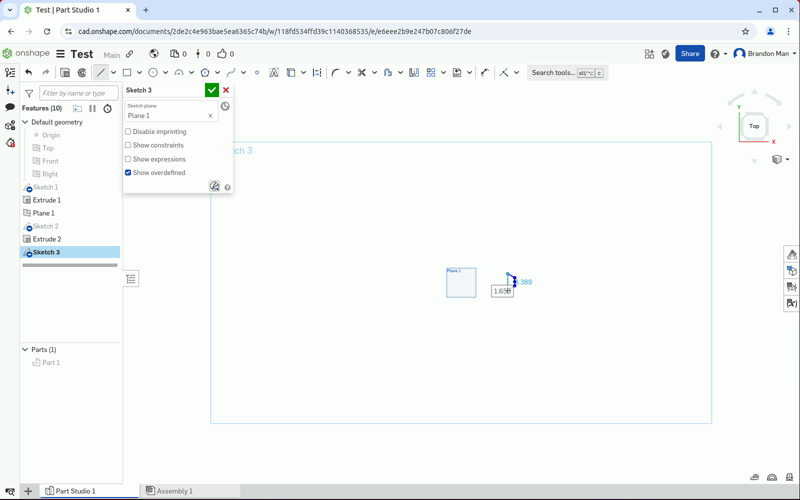
click(507, 290)
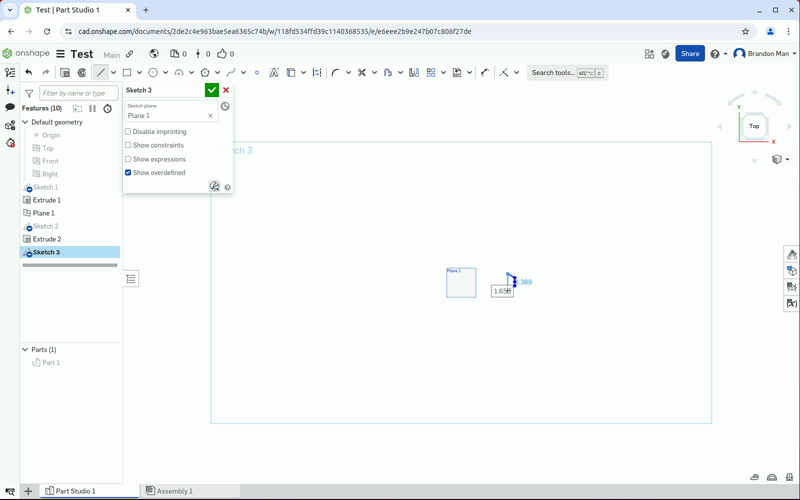
key(esc)
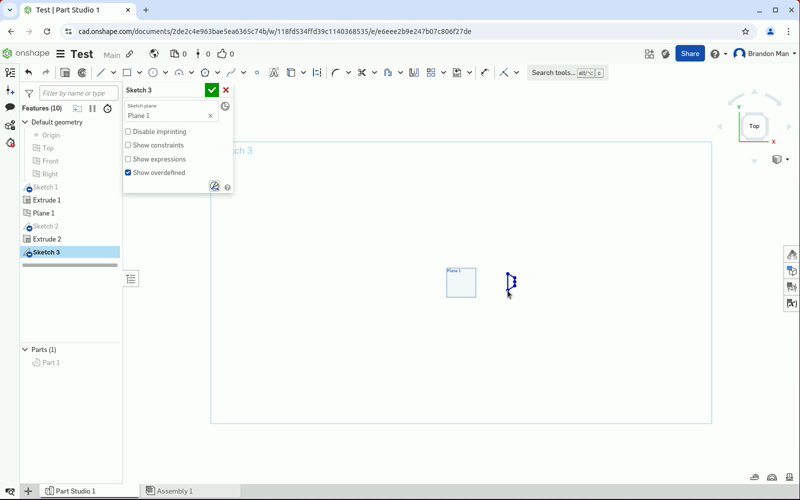
mouse_move(513, 281)
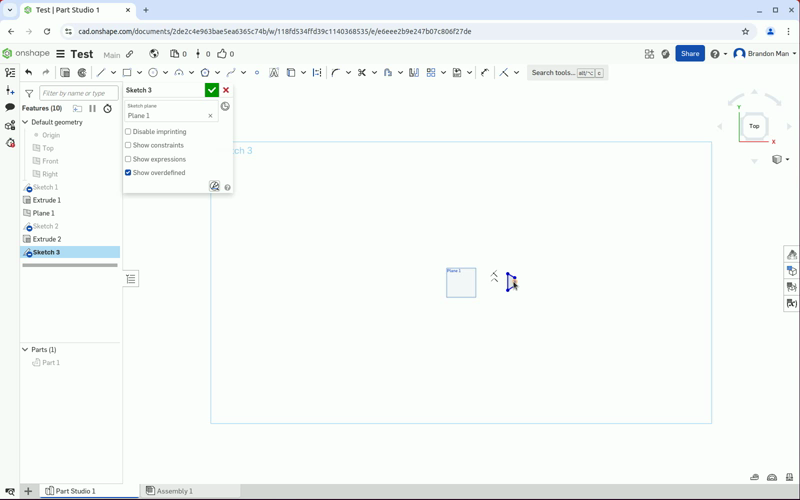
scroll(6)
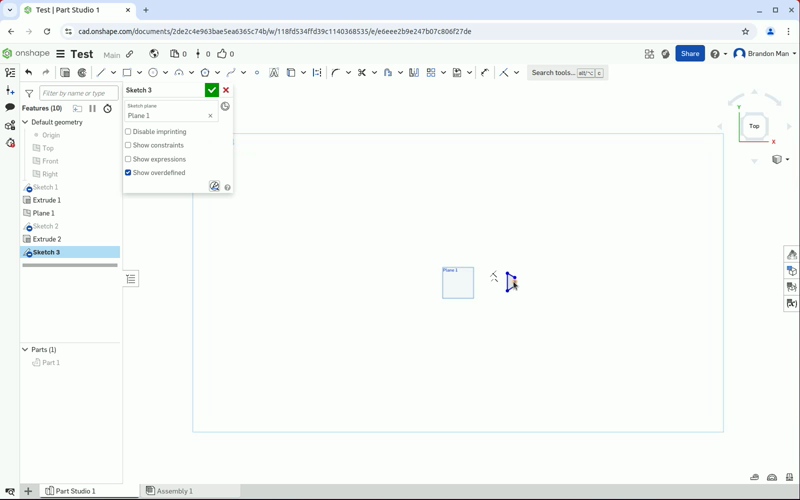
scroll(6)
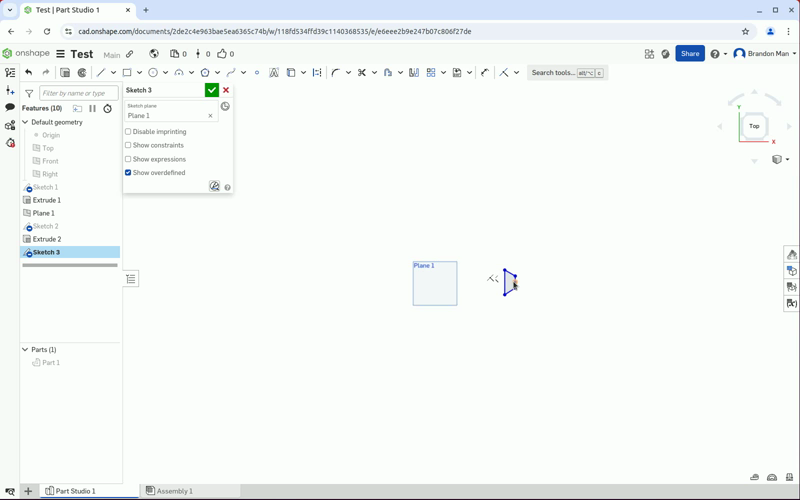
scroll(6)
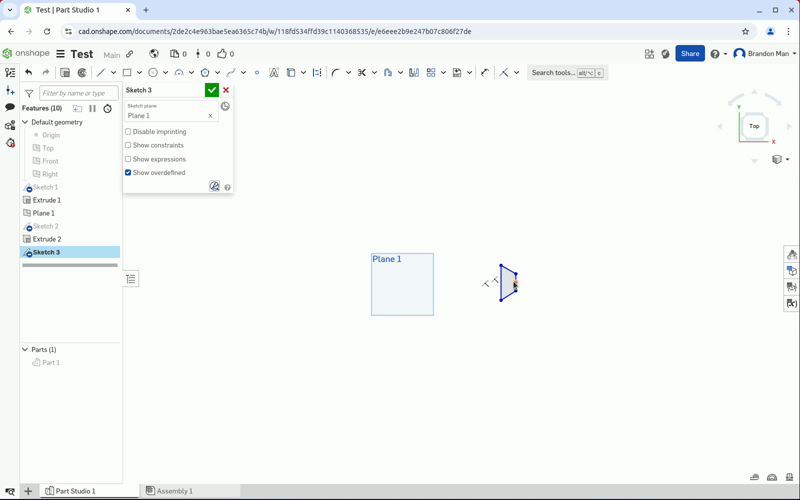
scroll(6)
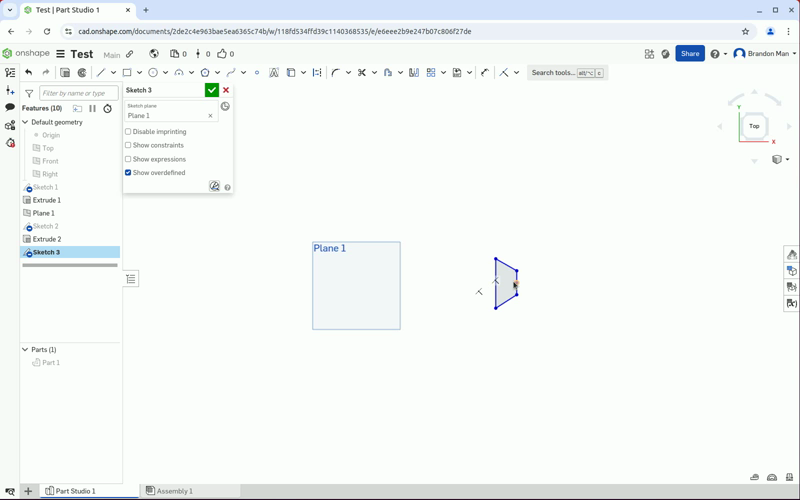
scroll(6)
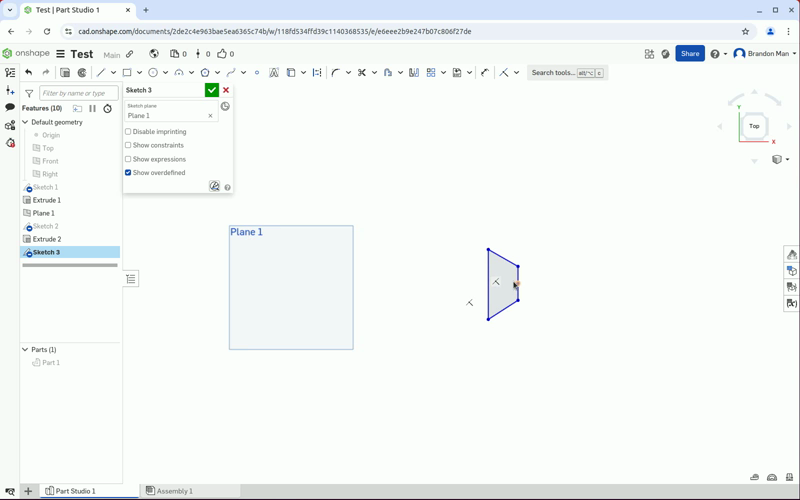
scroll(6)
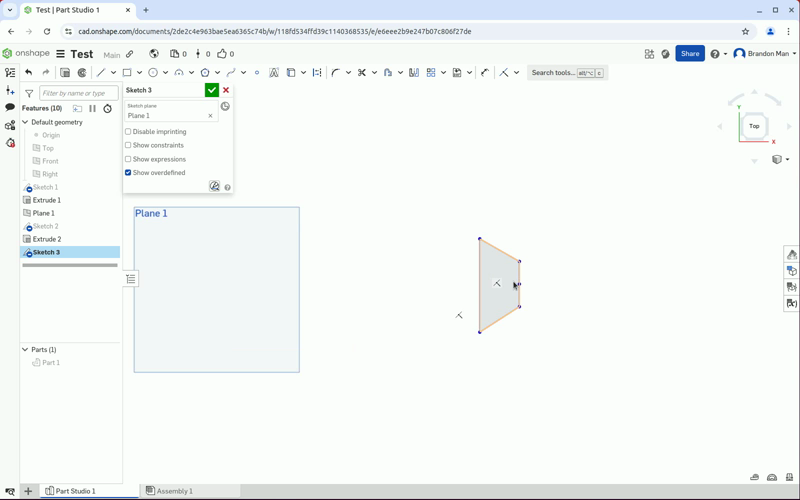
scroll(6)
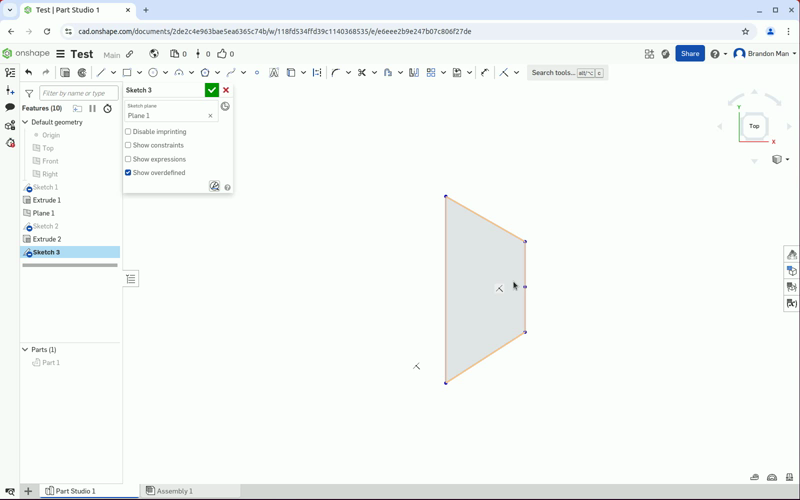
click(513, 281)
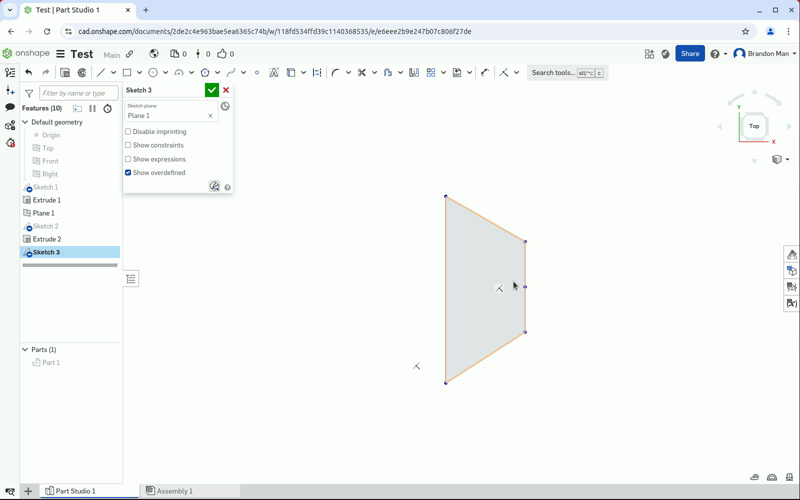
scroll(-6)
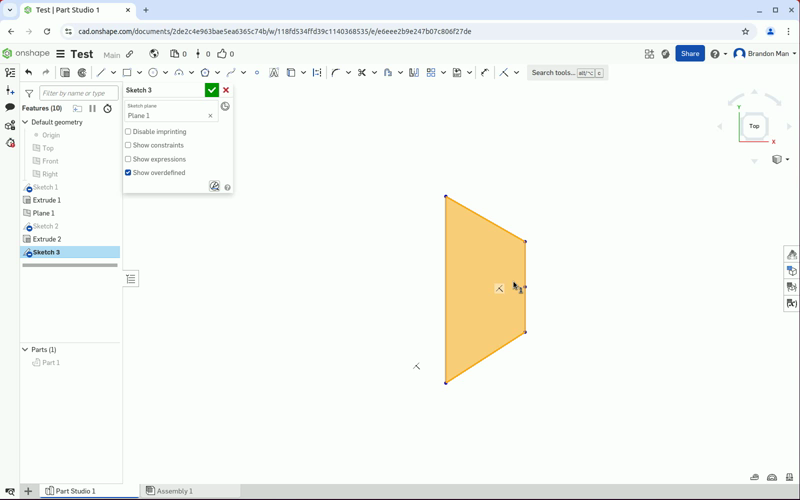
scroll(-6)
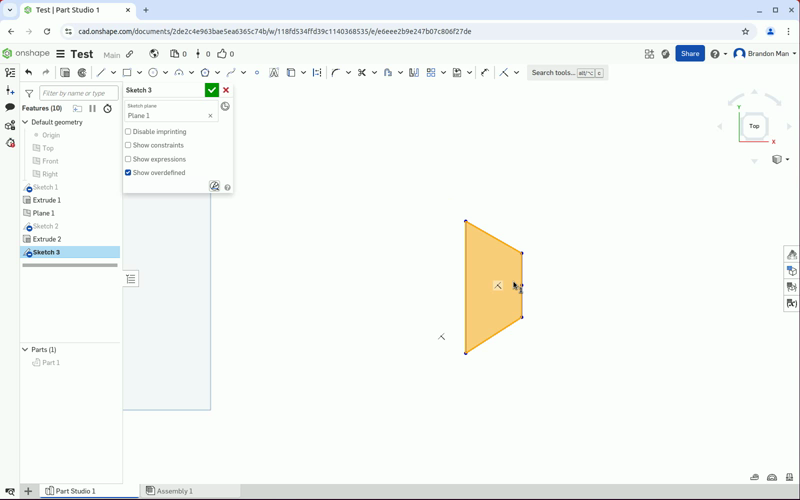
scroll(-6)
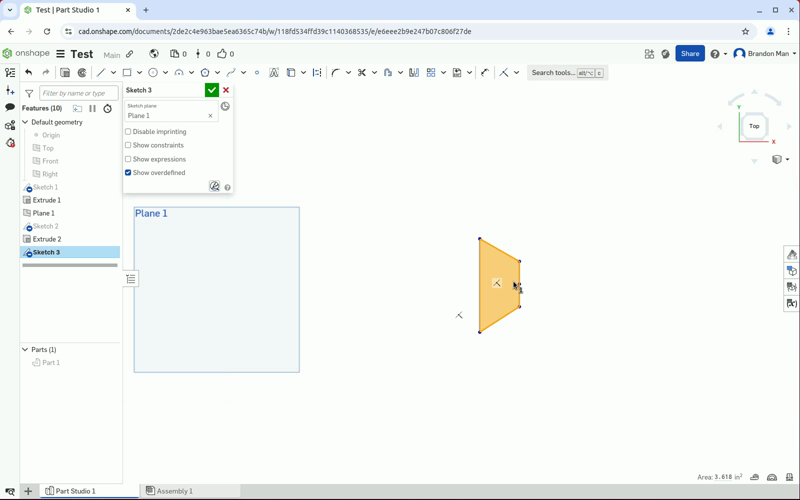
scroll(-6)
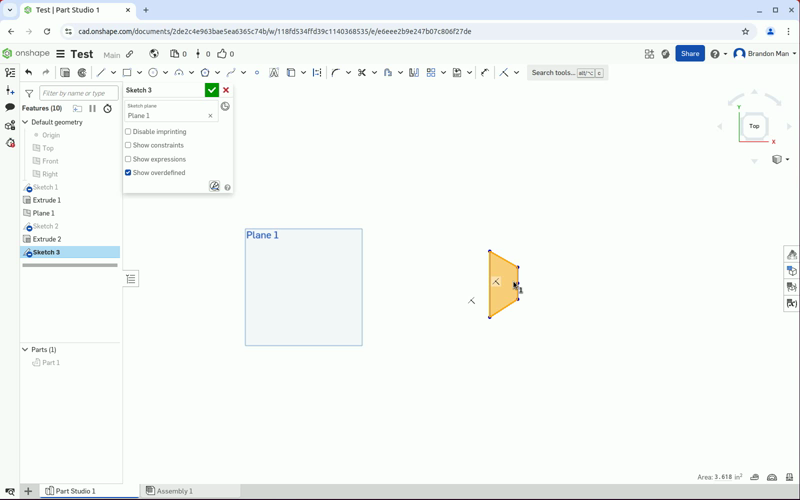
scroll(-6)
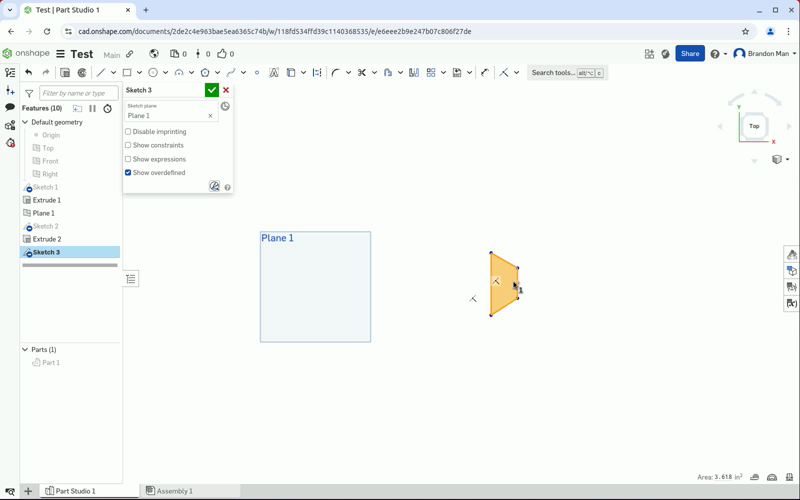
scroll(-6)
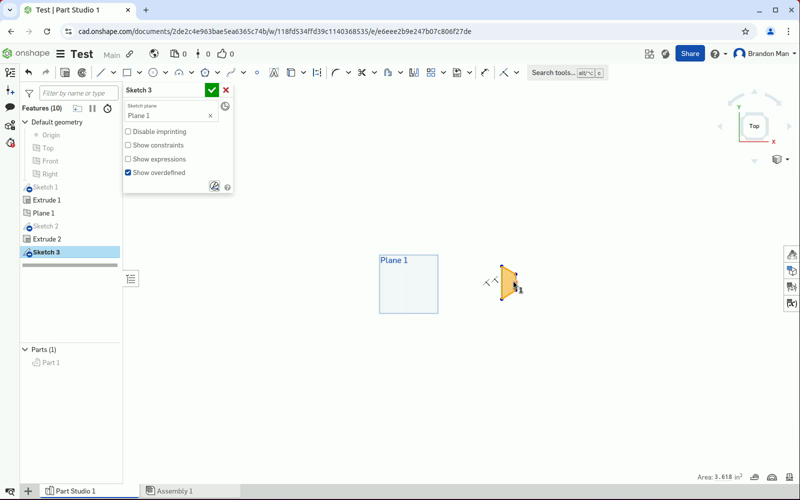
scroll(-6)
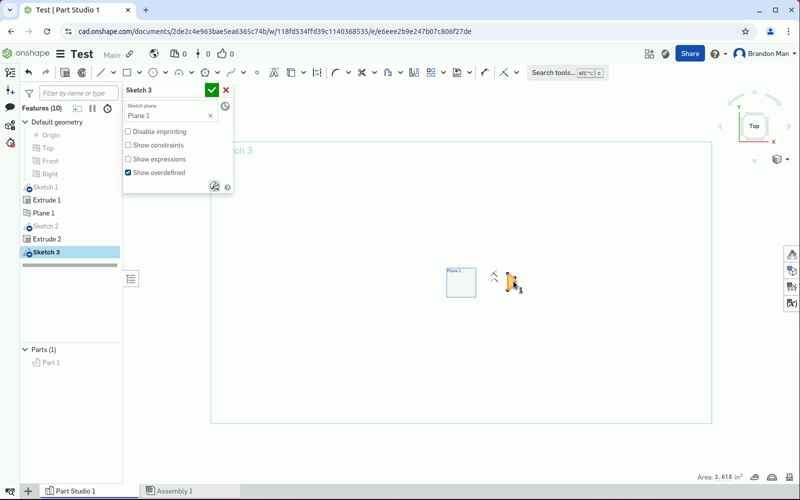
mouse_move(73, 352)
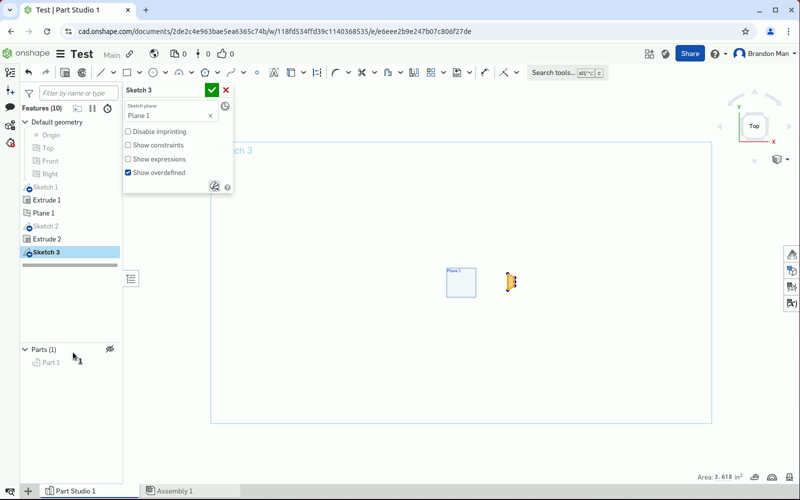
key(shift+y)
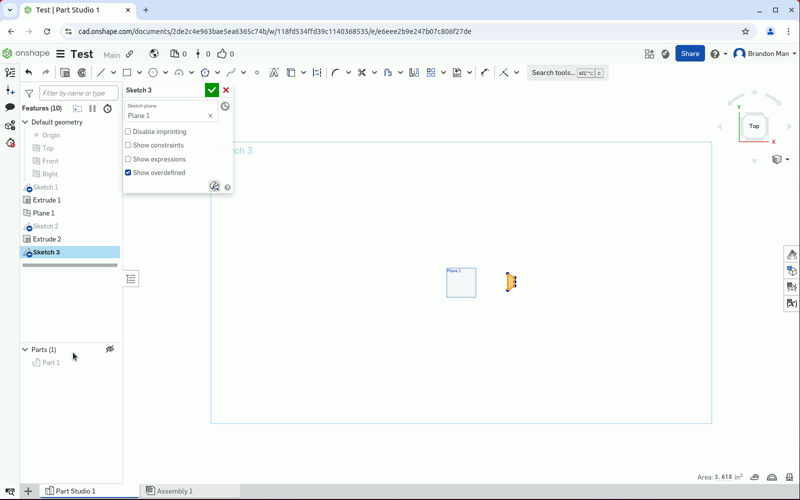
key(shift+e)
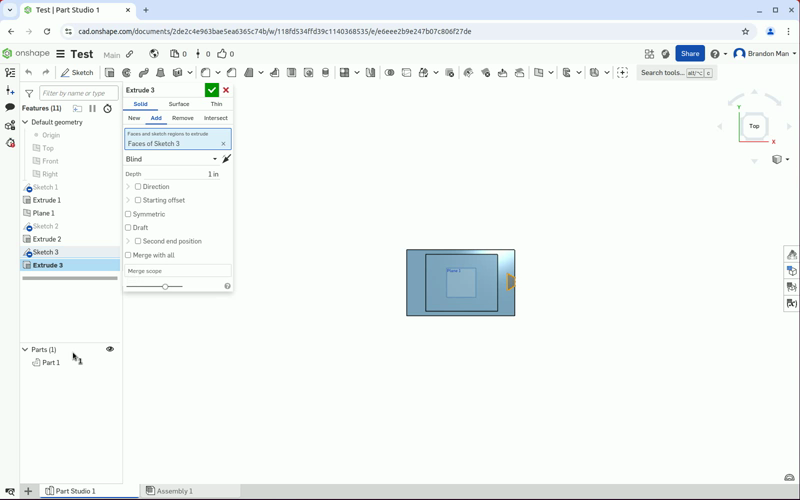
mouse_move(143, 106)
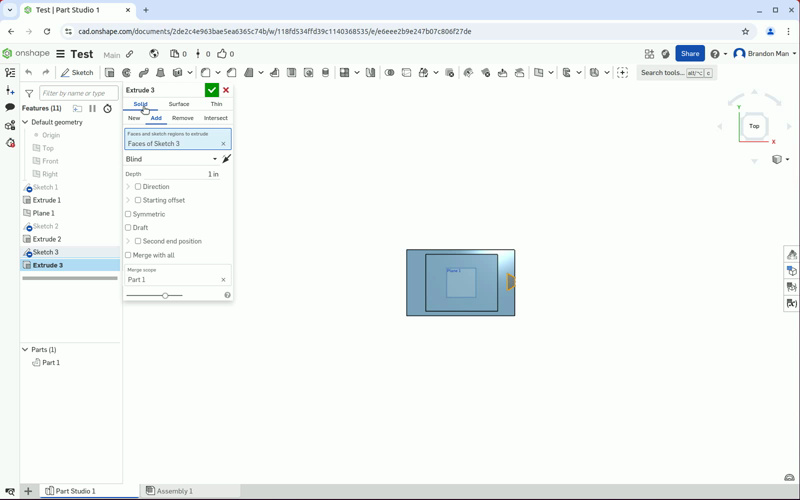
click(143, 106)
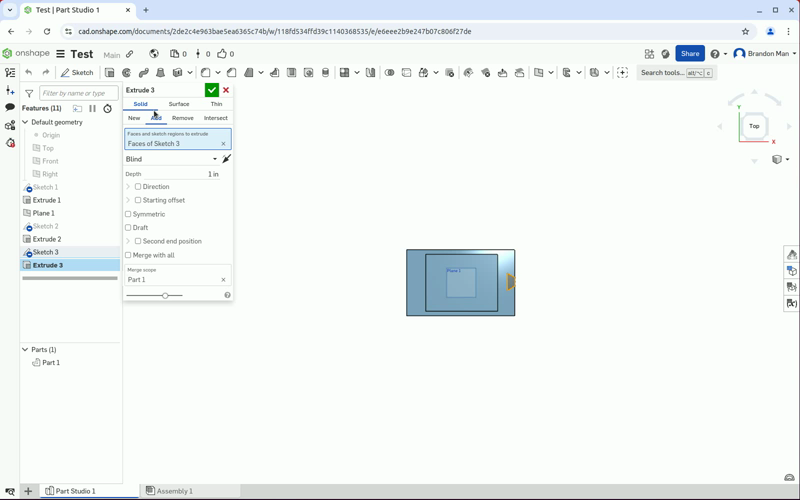
mouse_move(186, 120)
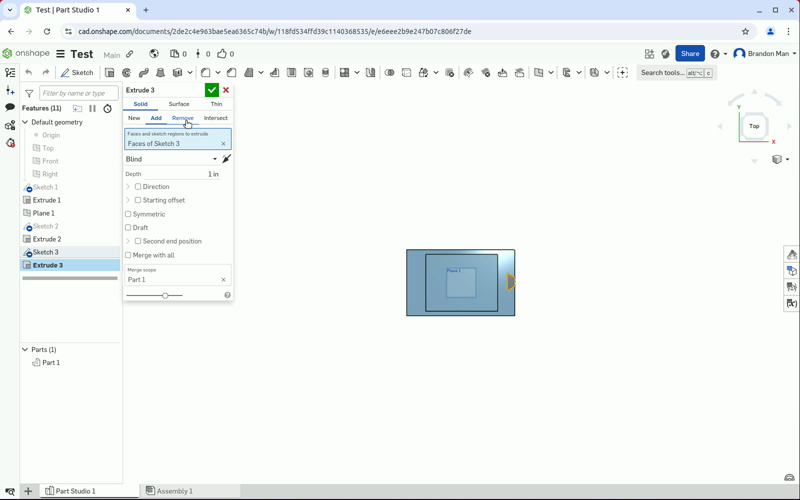
click(186, 120)
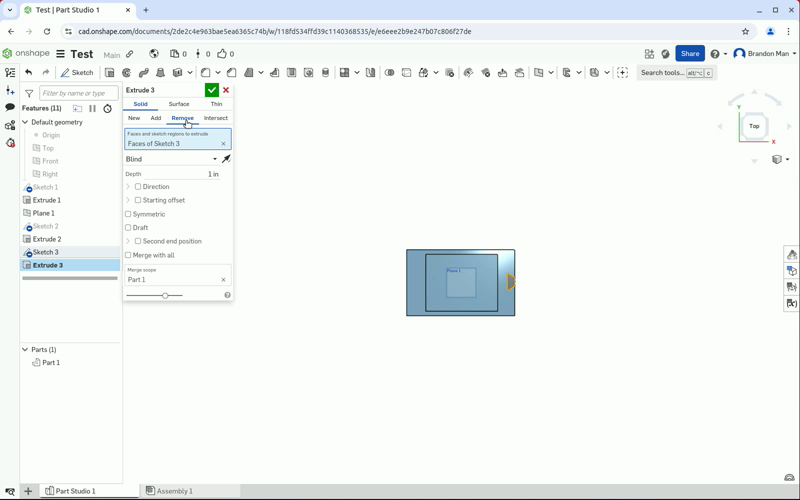
key(tab, 4)
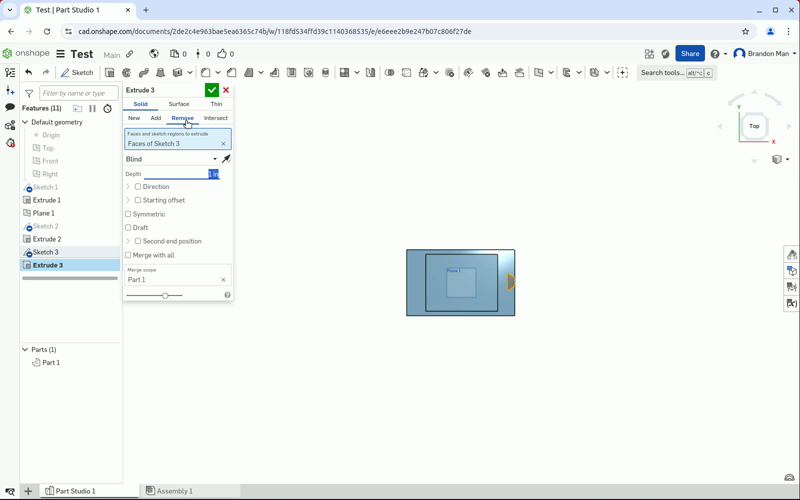
text(23.108)
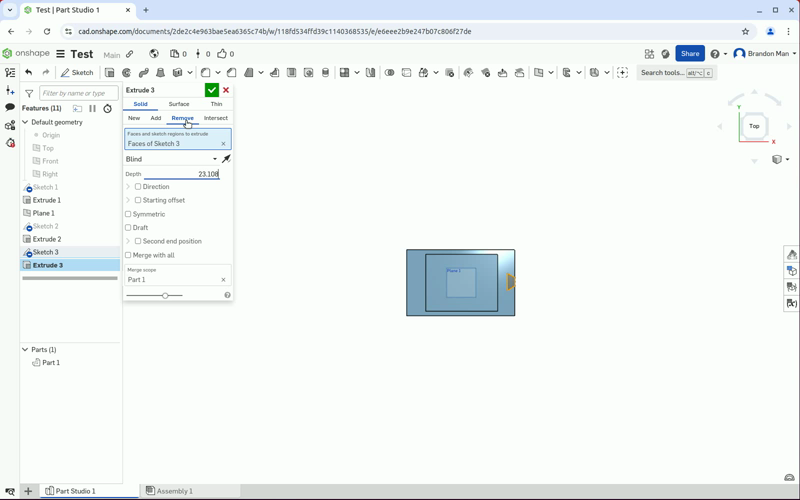
key(tab, 6)
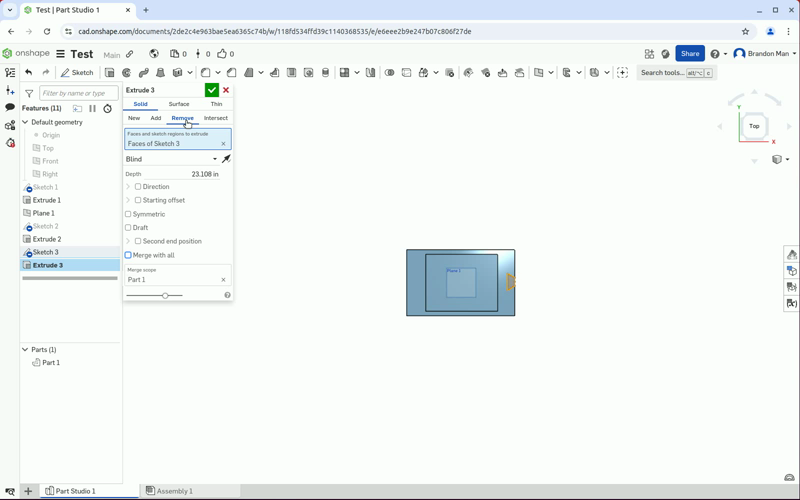
key(space)
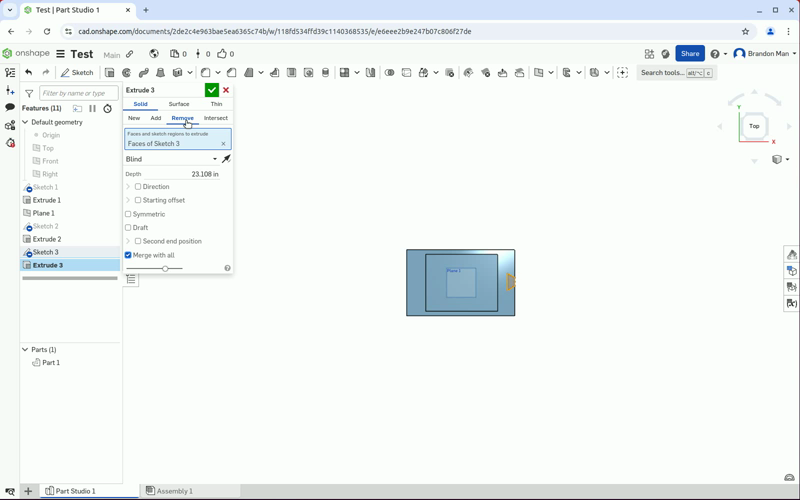
key(enter)
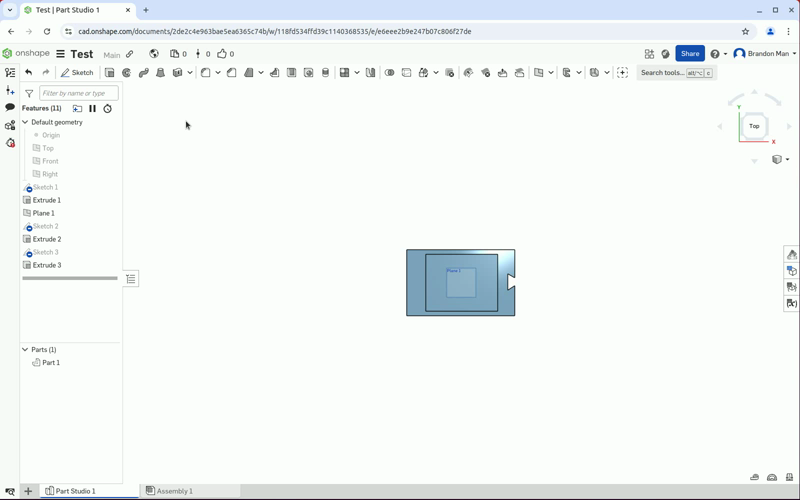
key(shift+h)
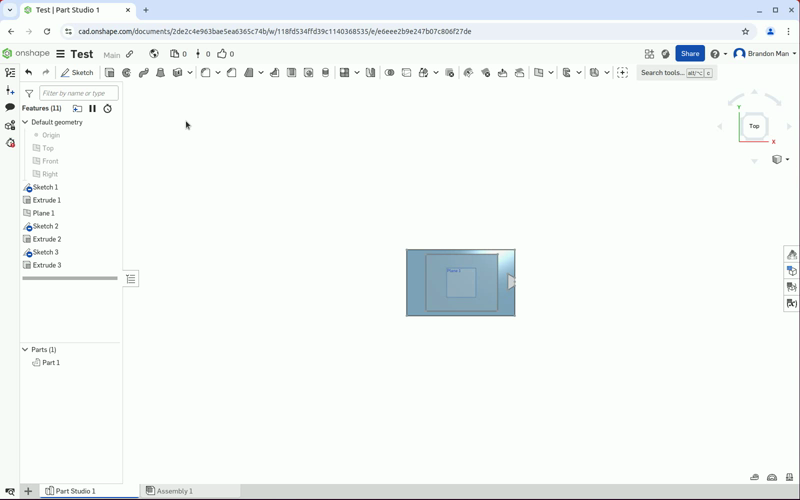
key(shift+h)
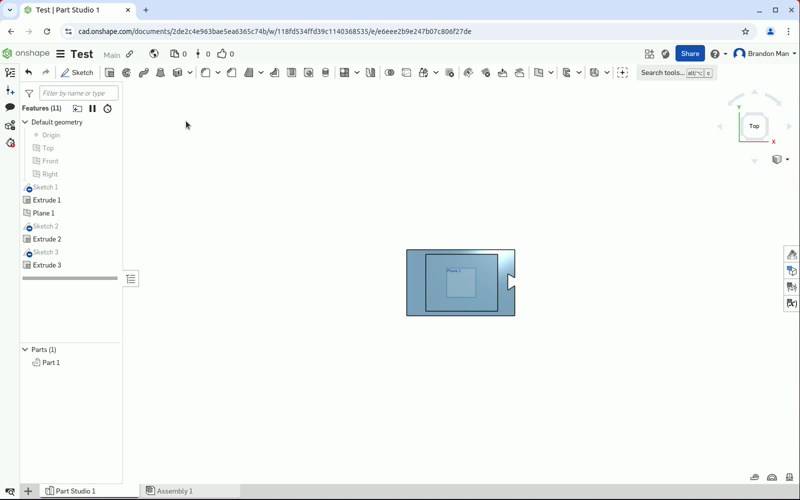
mouse_move(73, 189)
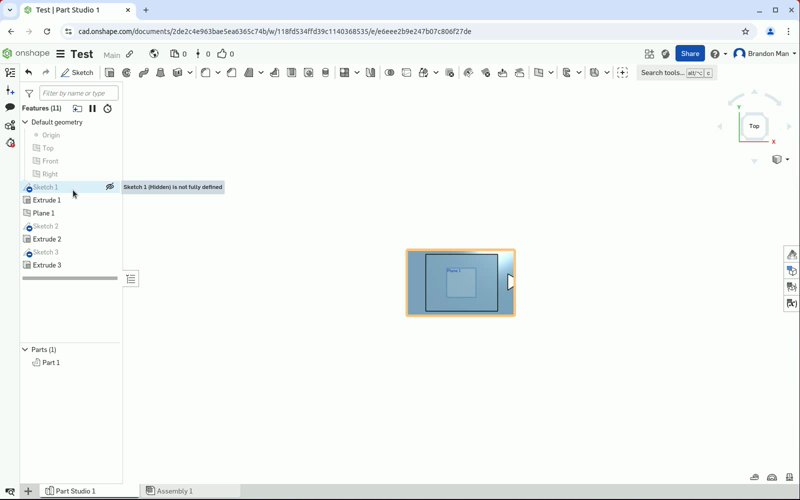
click(73, 189)
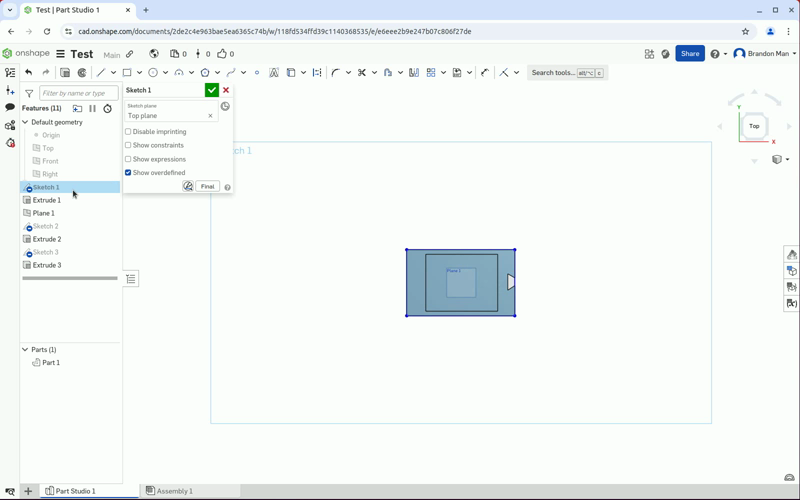
mouse_move(229, 92)
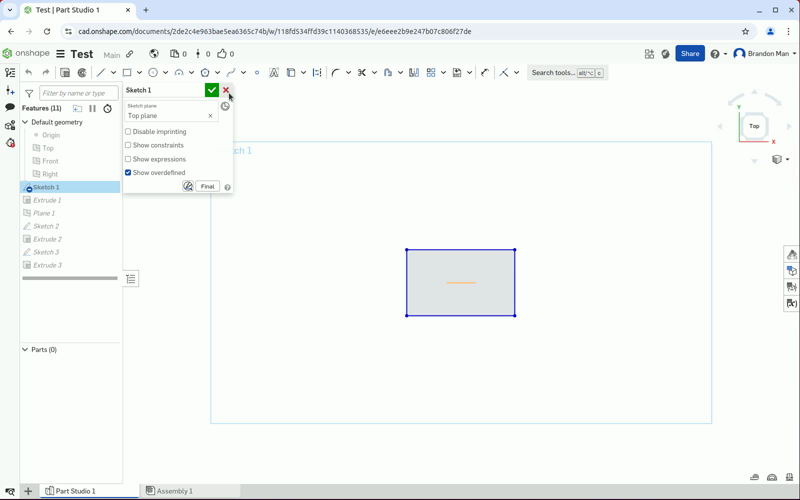
click(229, 92)
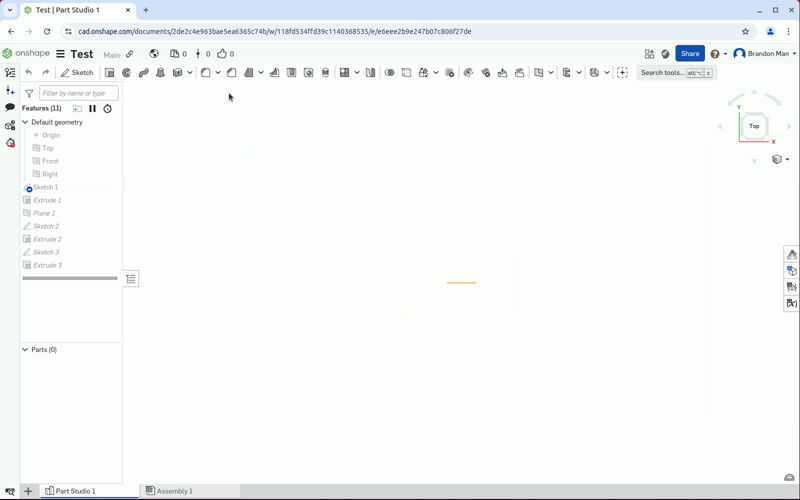
key(shift+s)
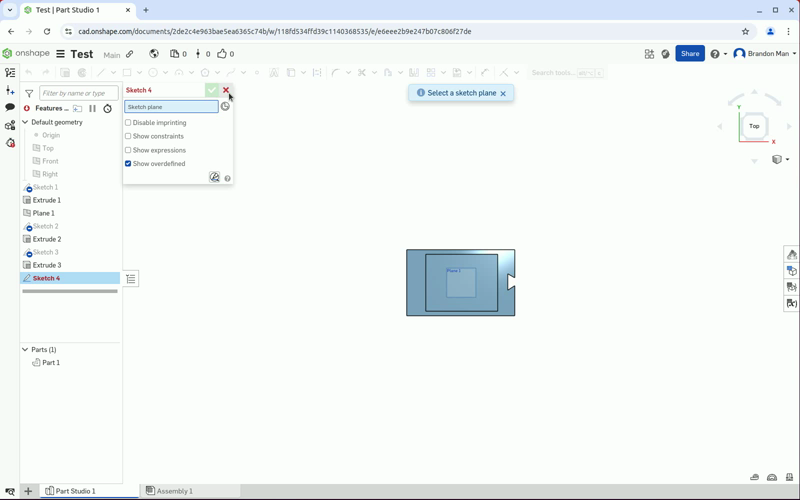
mouse_move(73, 215)
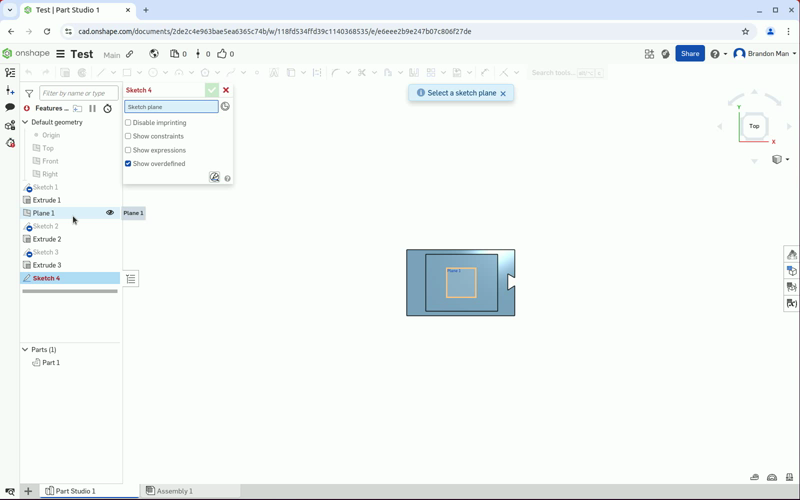
click(73, 215)
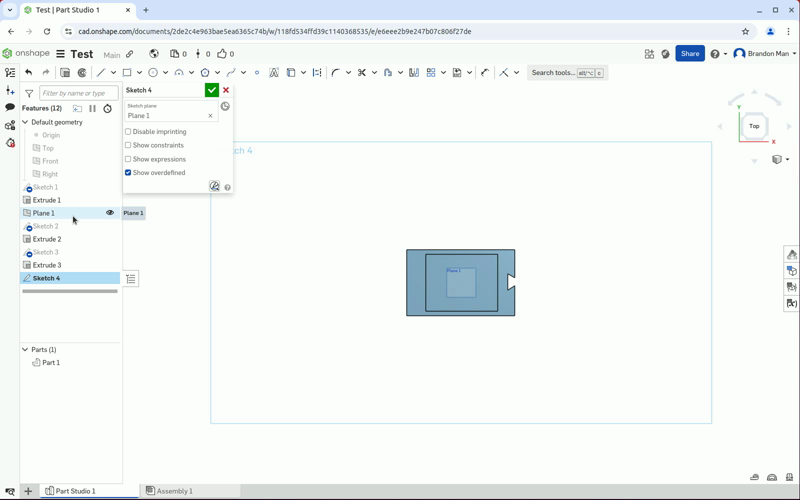
mouse_move(73, 352)
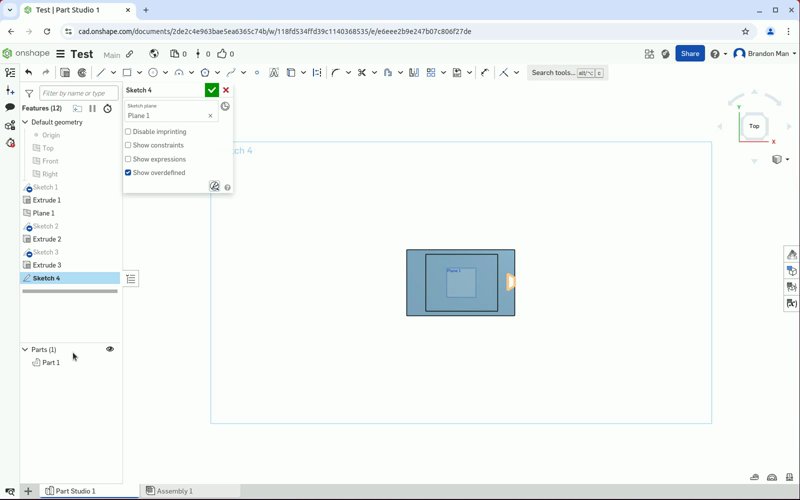
key(y)
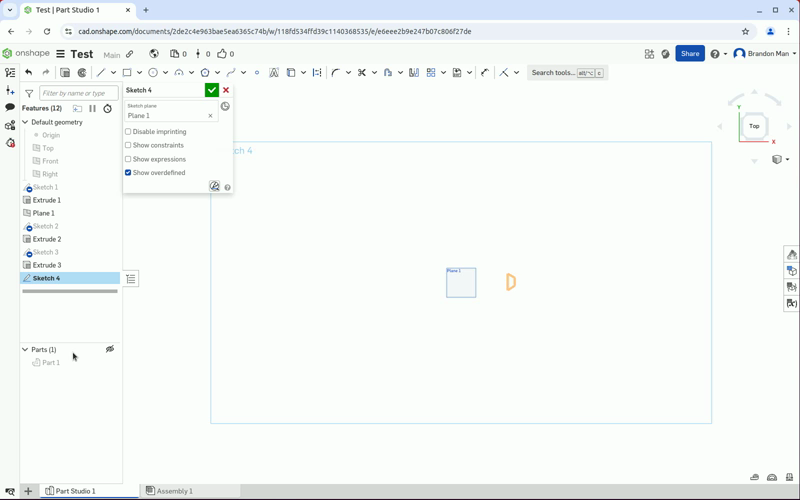
key(l)
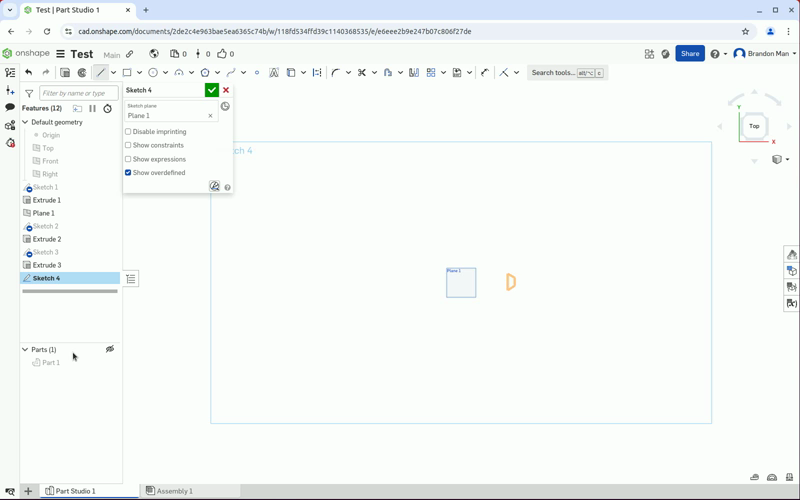
key_down(shift)
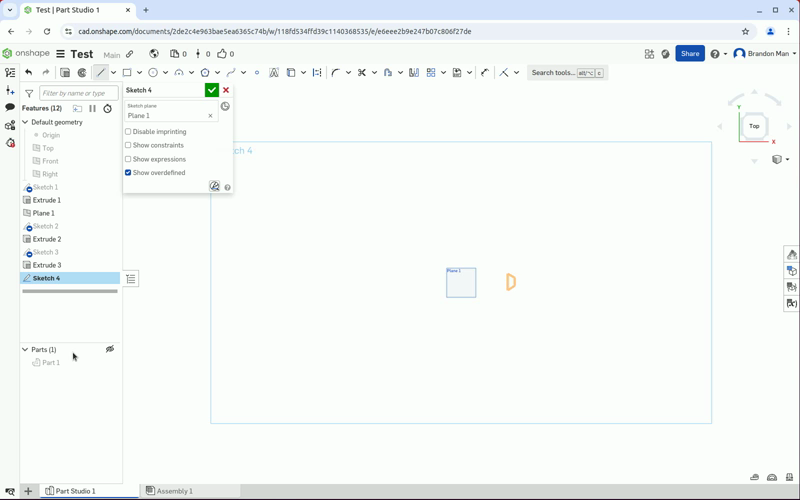
mouse_move(399, 290)
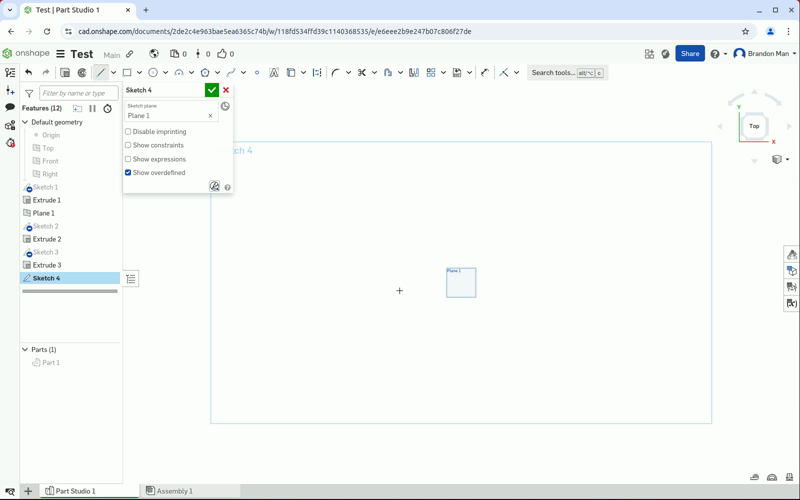
click(399, 290)
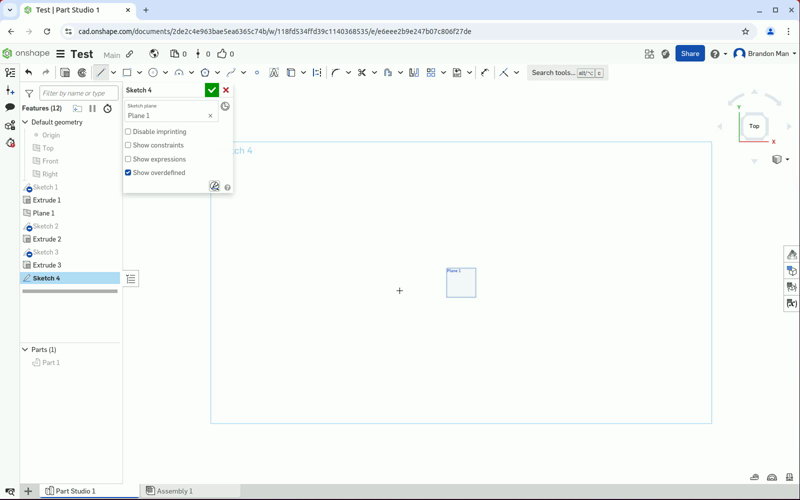
key_up(shift)
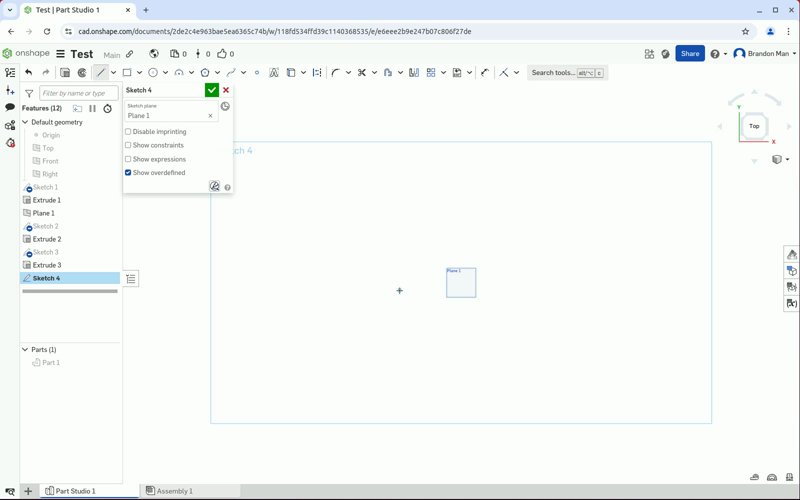
key_down(shift)
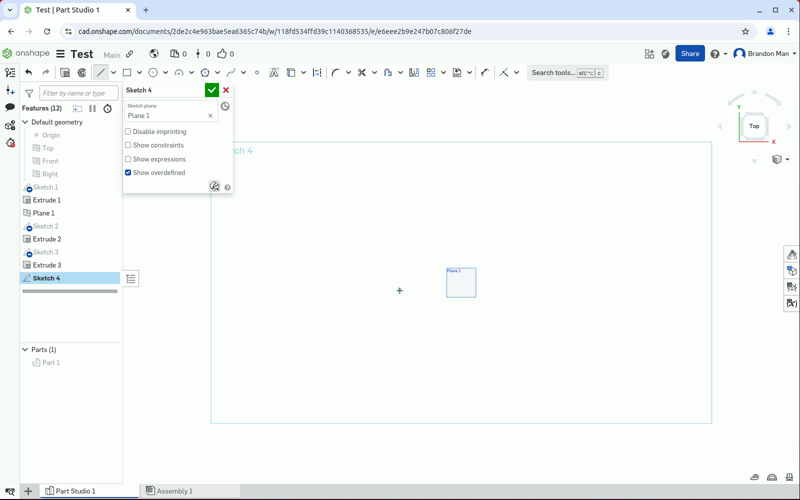
mouse_move(429, 290)
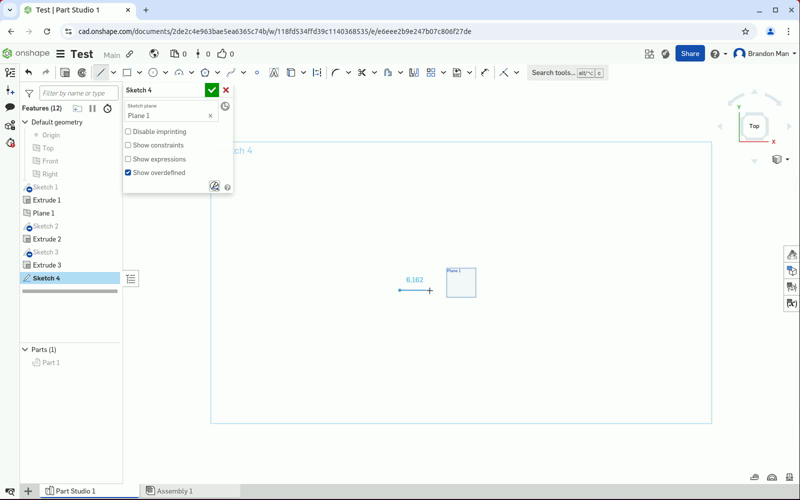
mouse_move(406, 285)
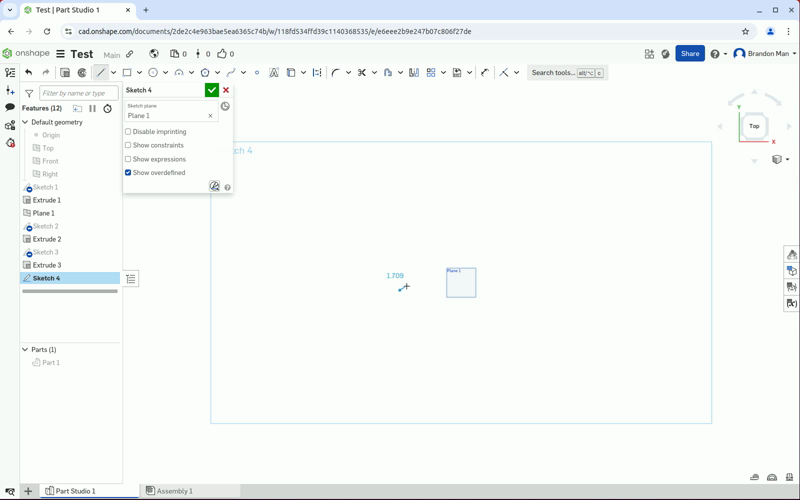
click(406, 285)
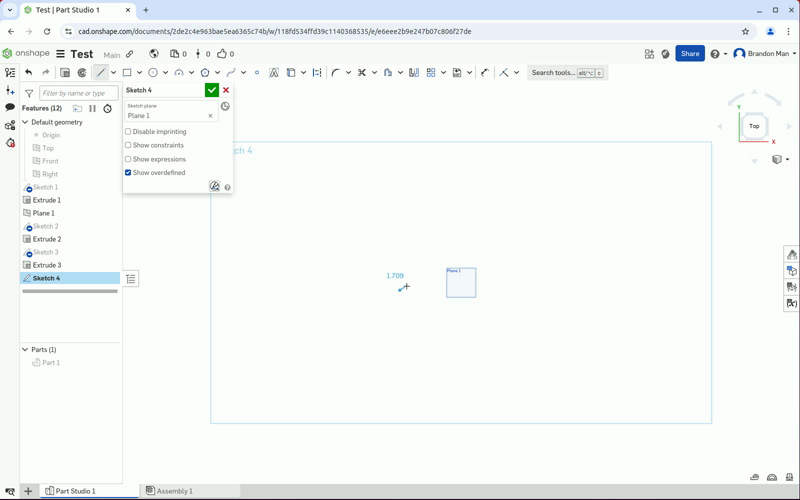
key_up(shift)
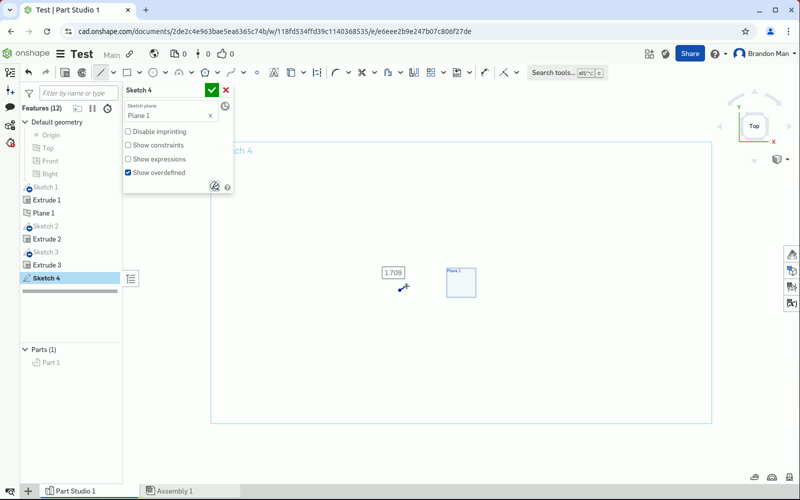
key_down(shift)
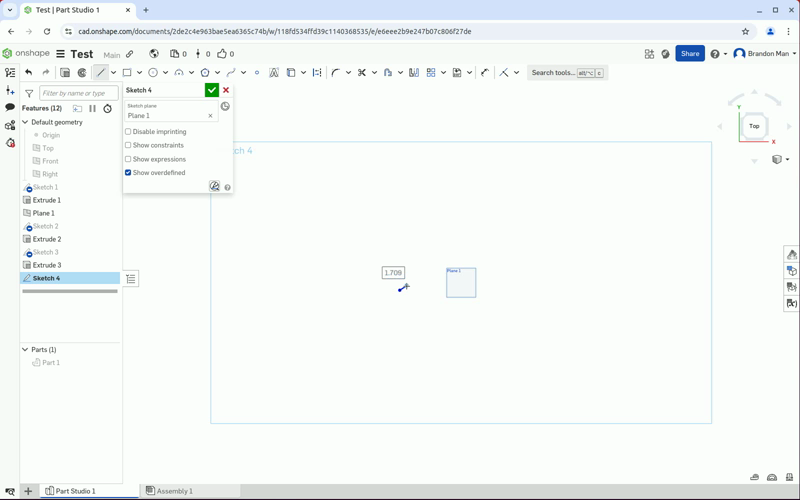
mouse_move(436, 285)
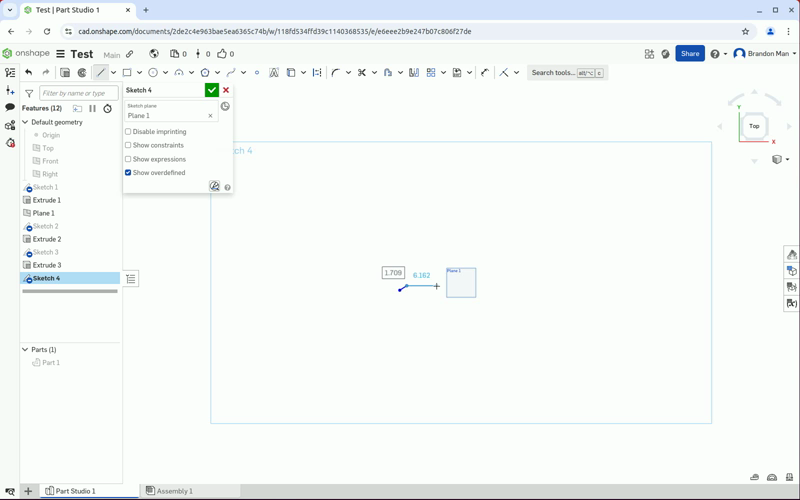
mouse_move(406, 281)
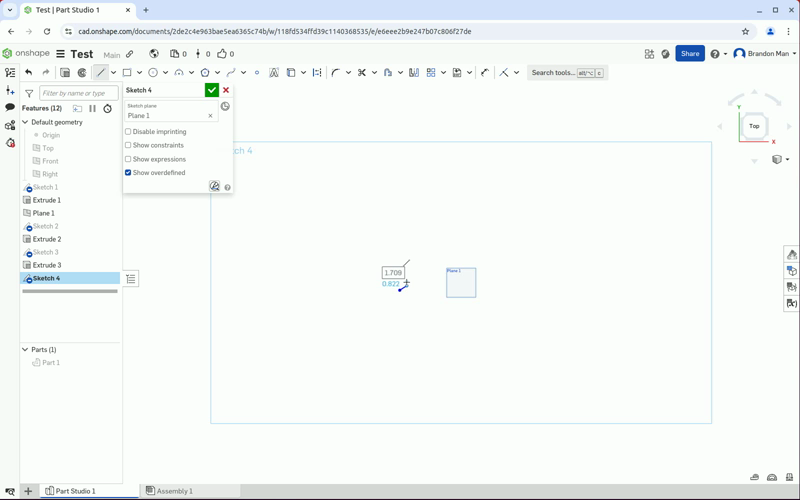
scroll(6)
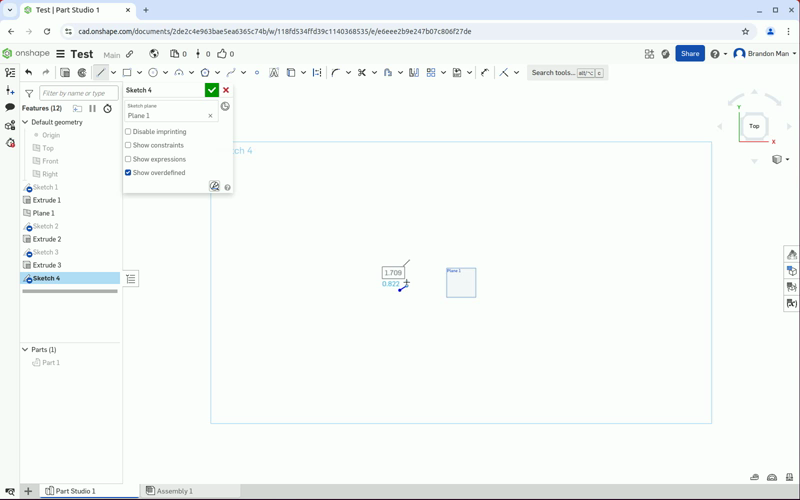
scroll(6)
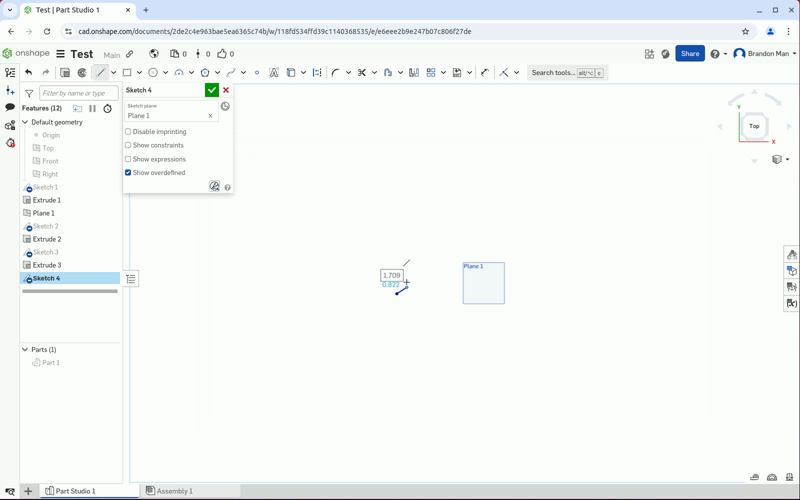
scroll(6)
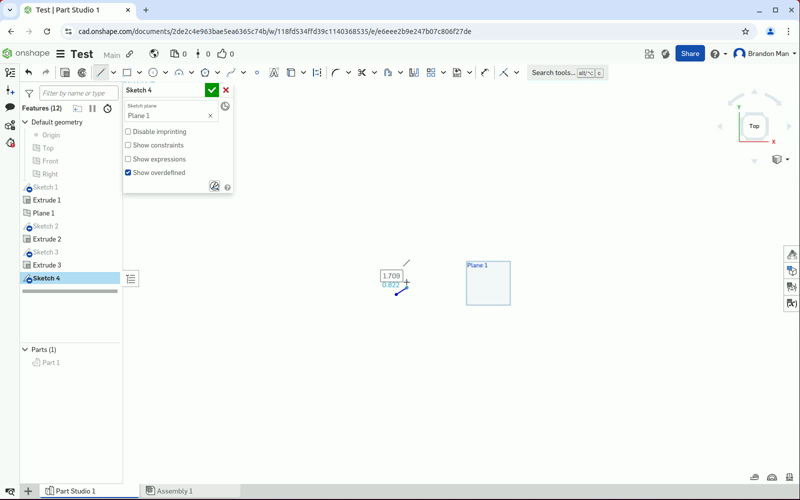
scroll(6)
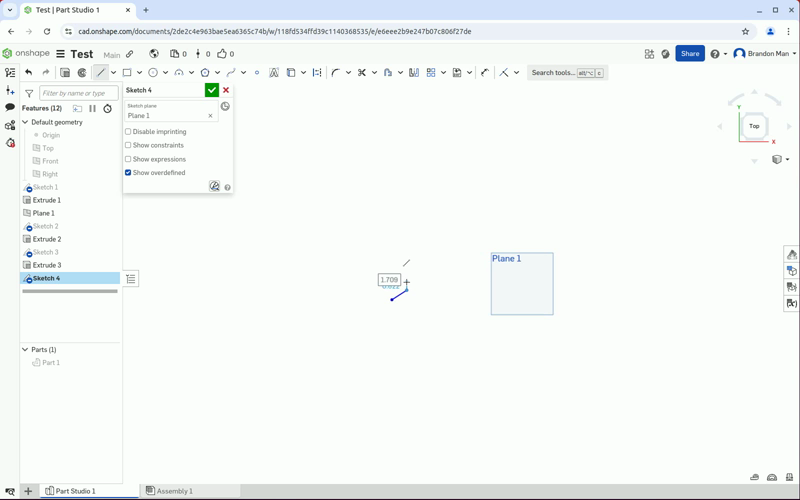
scroll(6)
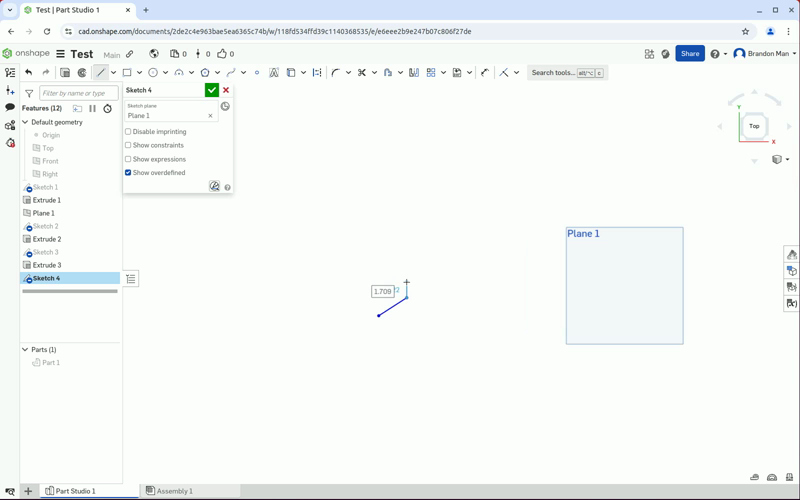
scroll(6)
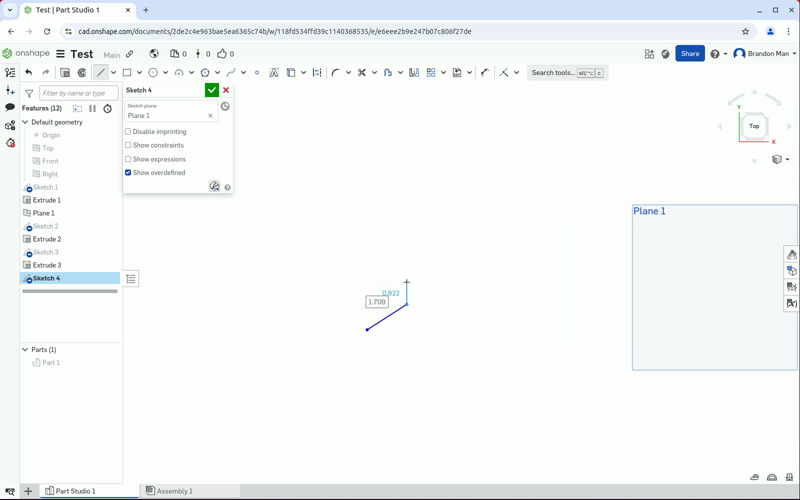
scroll(6)
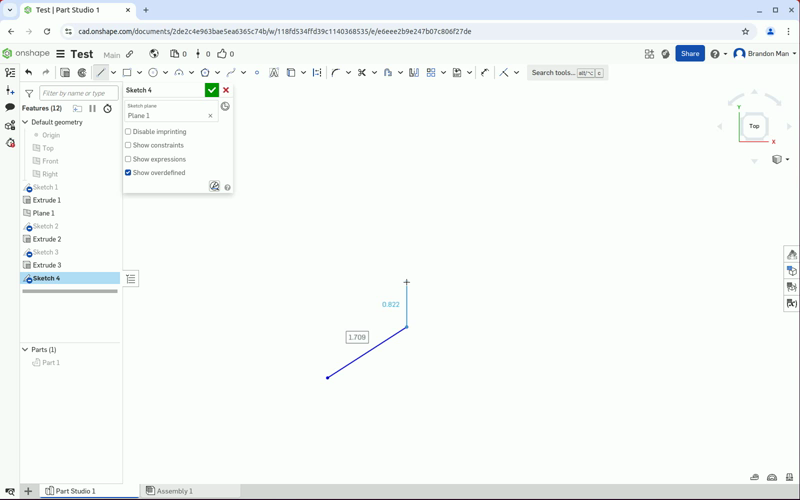
click(406, 281)
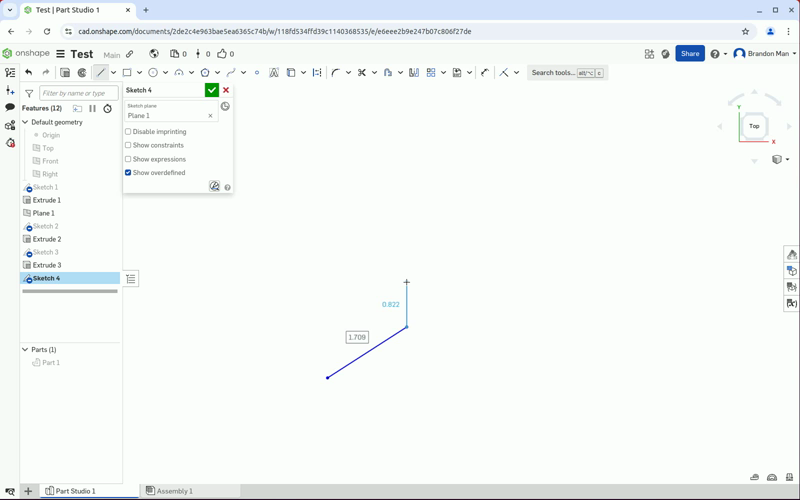
scroll(-6)
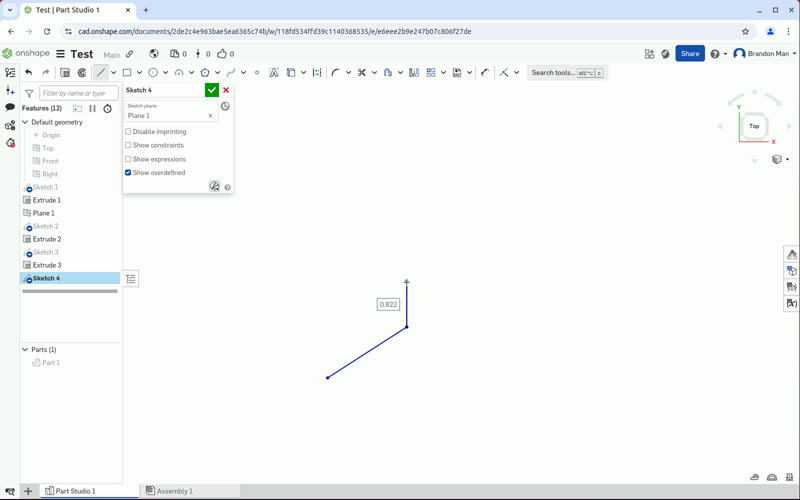
scroll(-6)
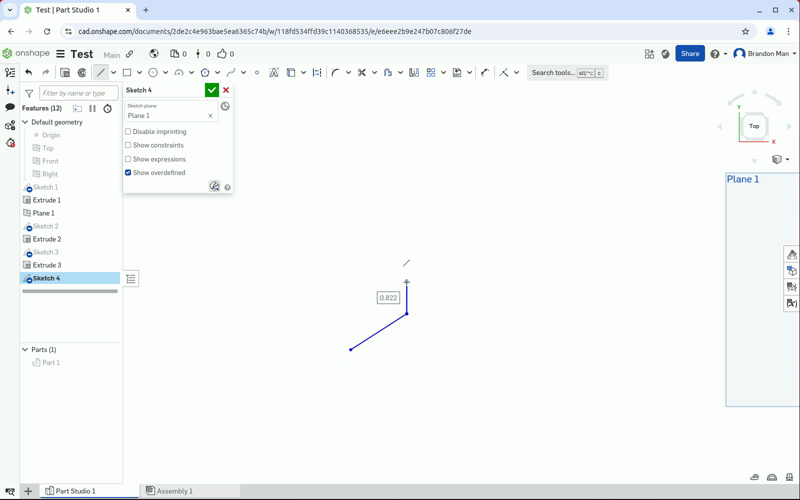
scroll(-6)
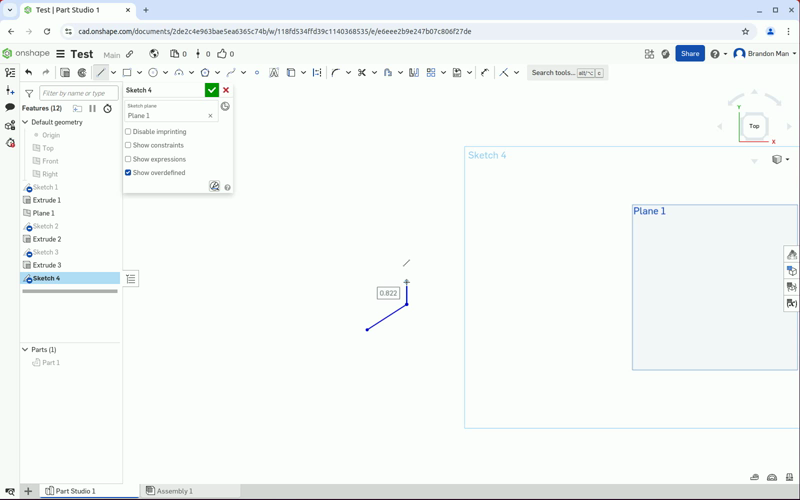
scroll(-6)
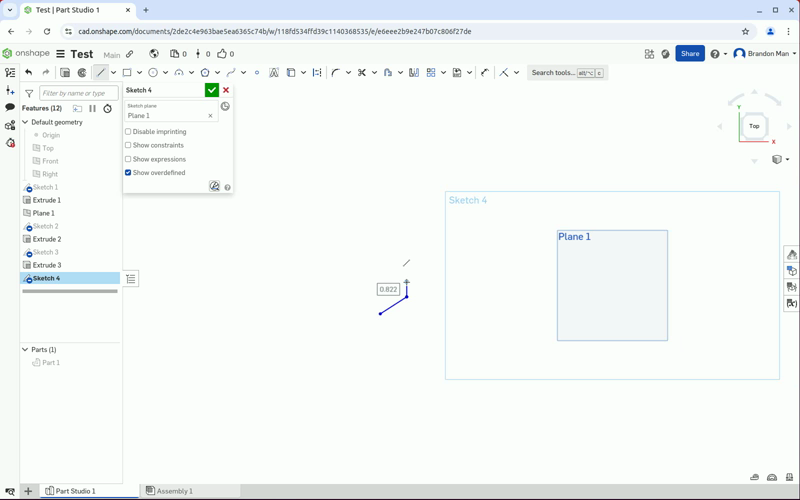
scroll(-6)
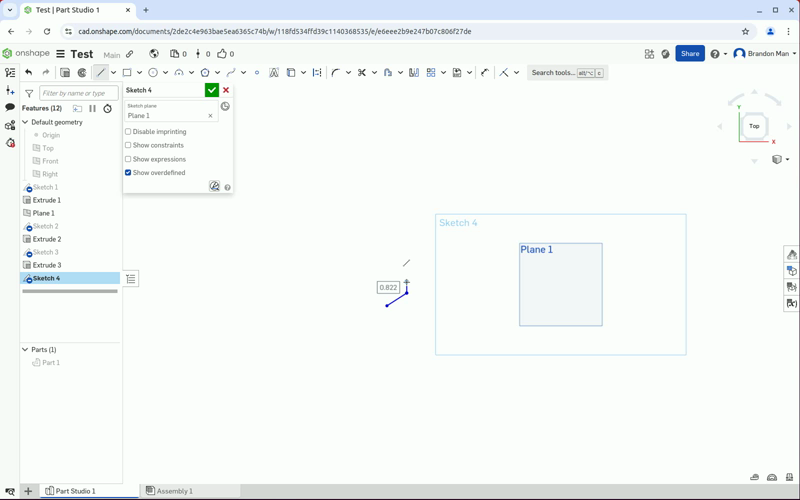
scroll(-6)
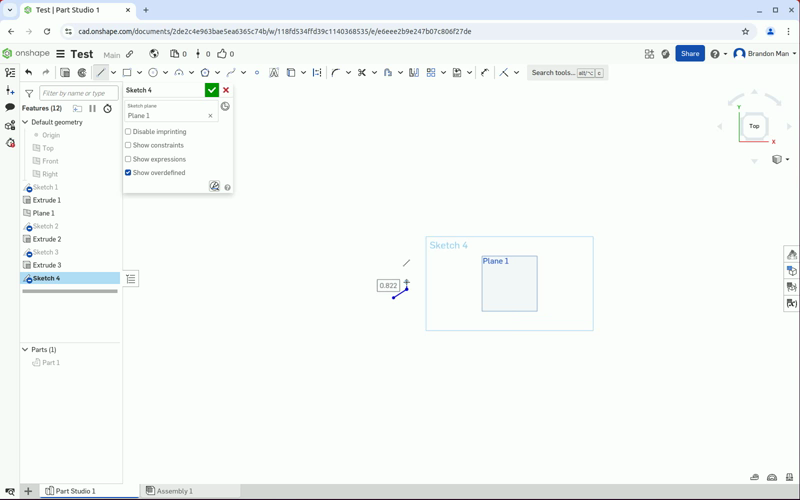
scroll(-6)
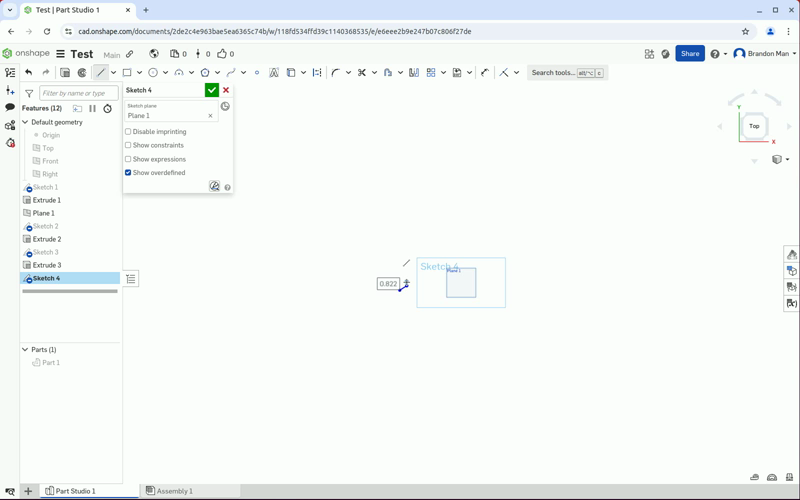
key_up(shift)
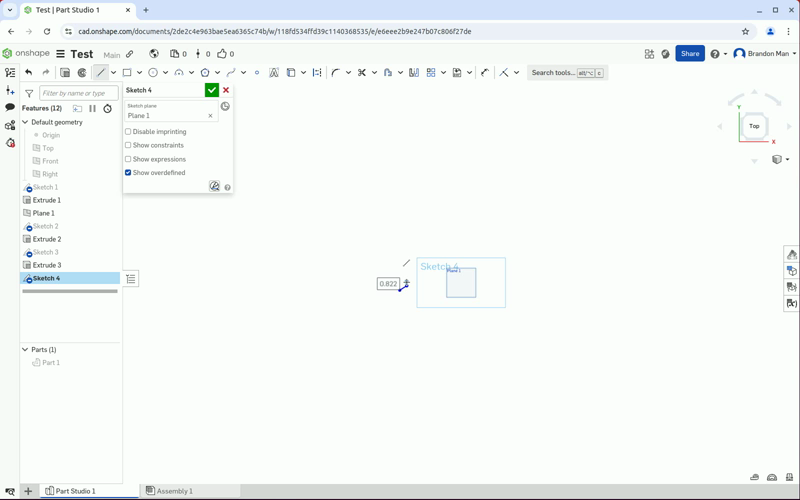
key_down(shift)
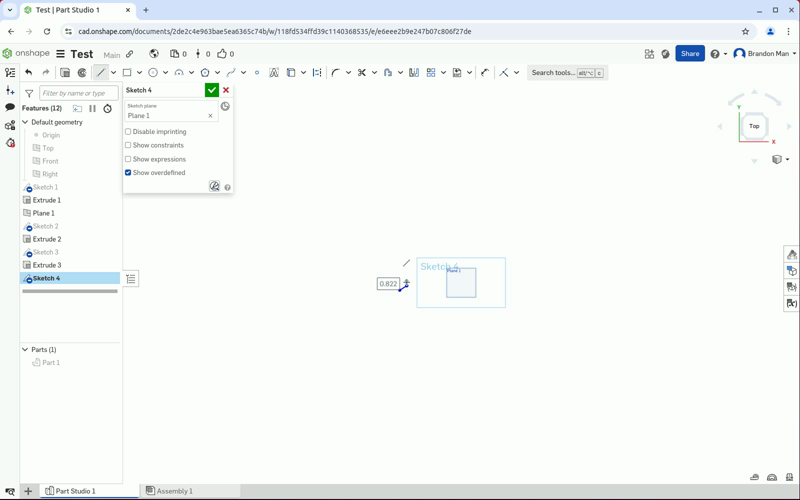
mouse_move(436, 281)
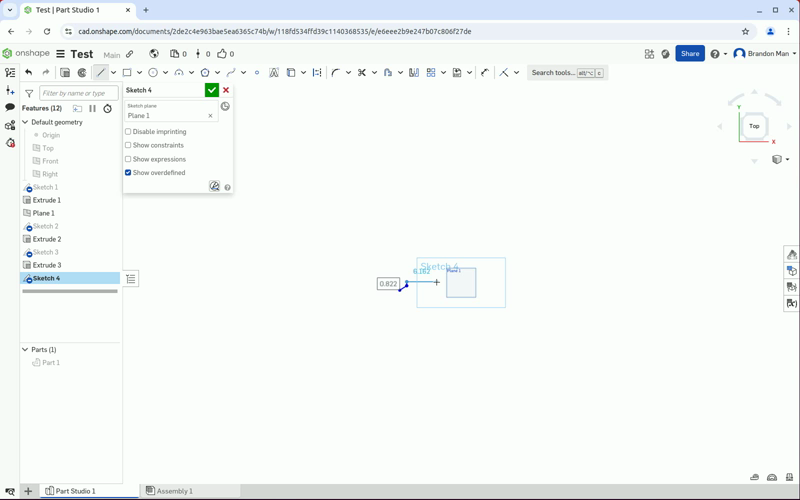
mouse_move(406, 277)
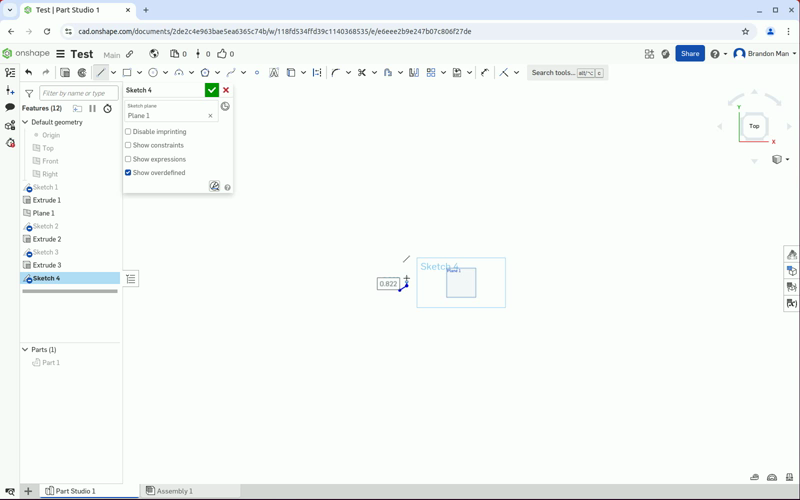
scroll(6)
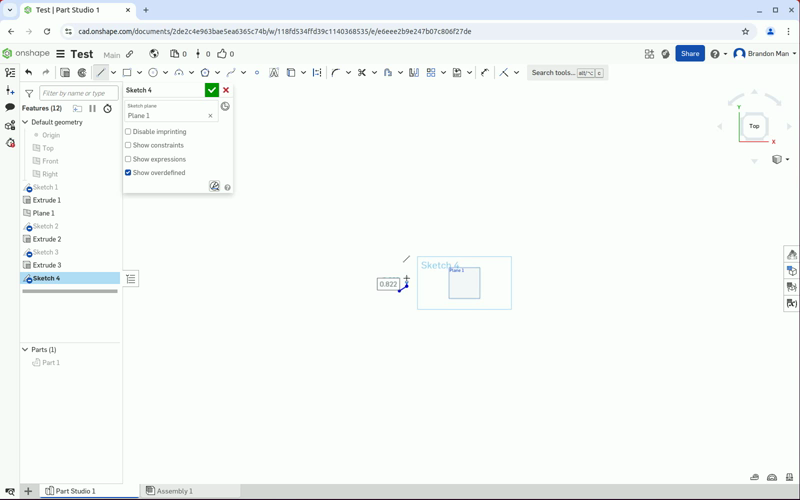
scroll(6)
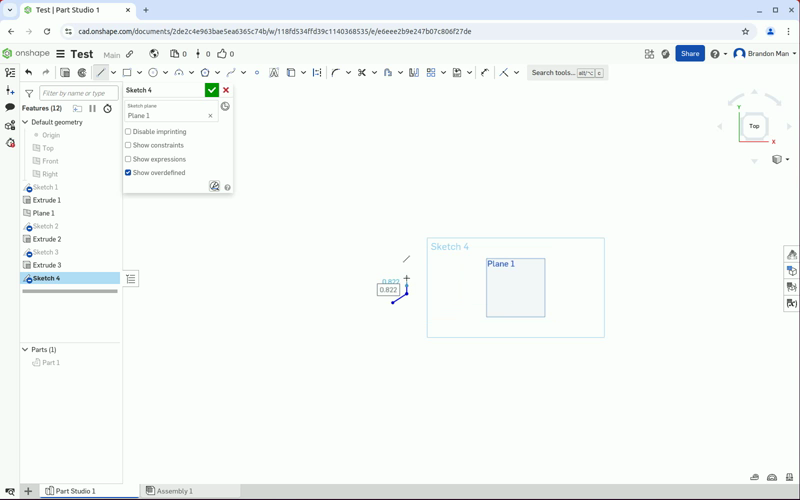
scroll(6)
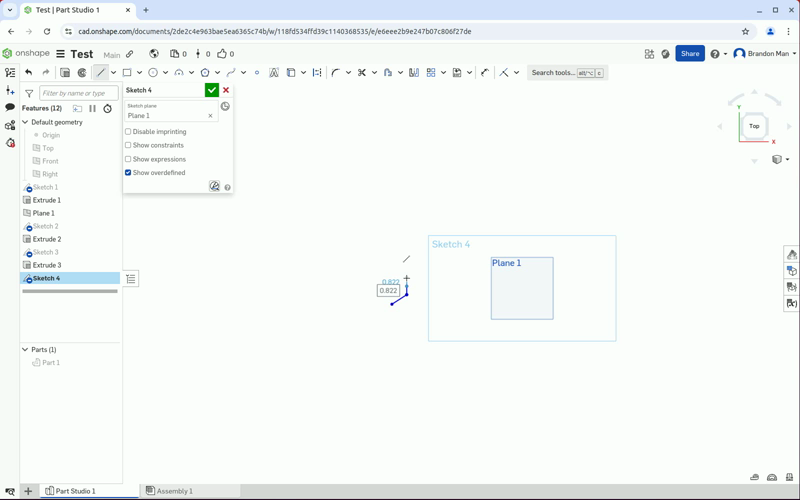
scroll(6)
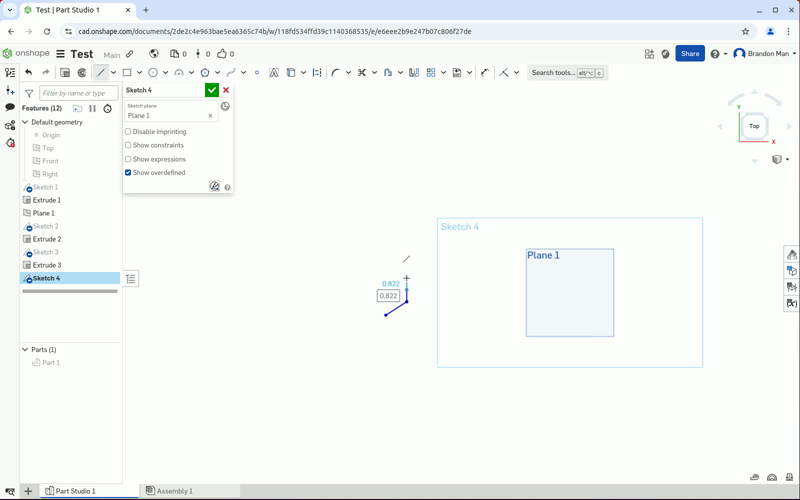
scroll(6)
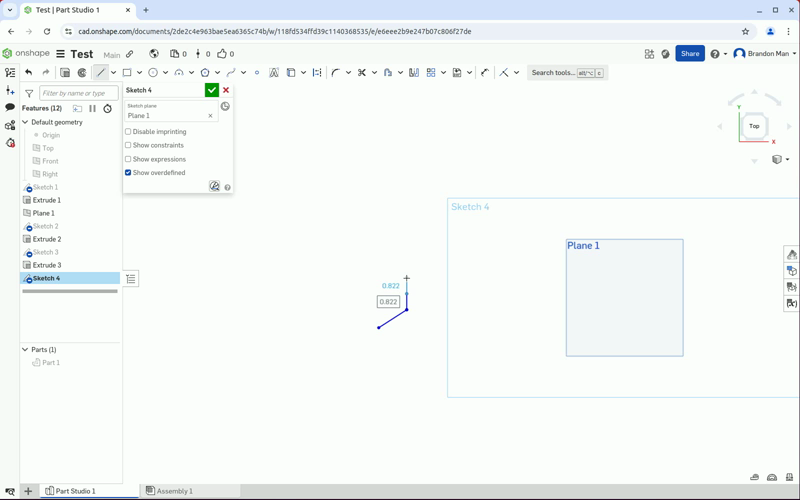
scroll(6)
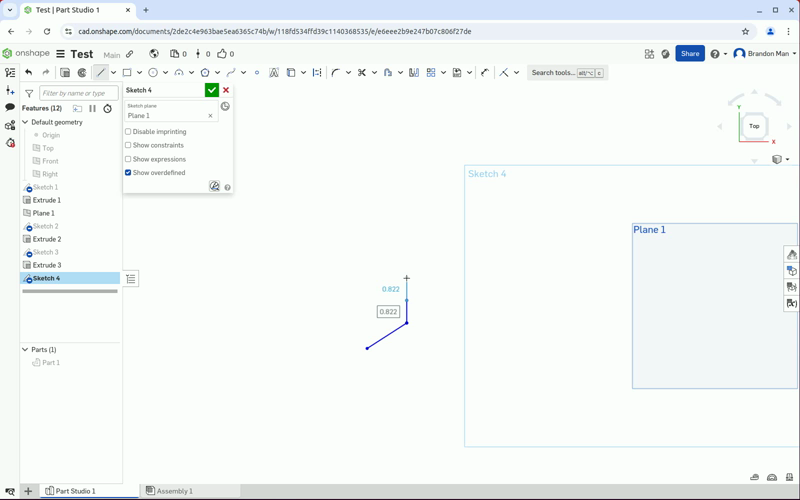
scroll(6)
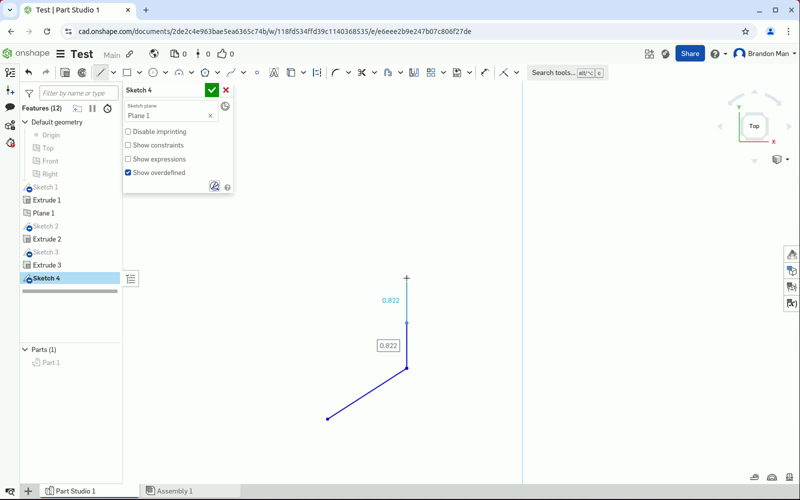
click(406, 277)
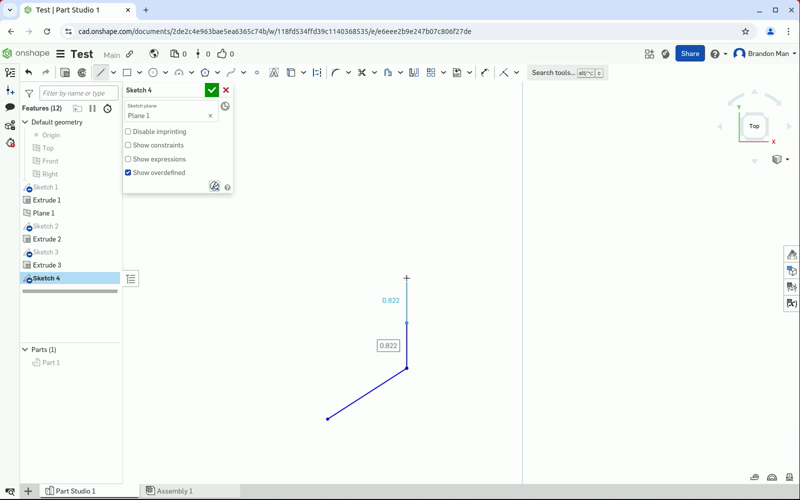
scroll(-6)
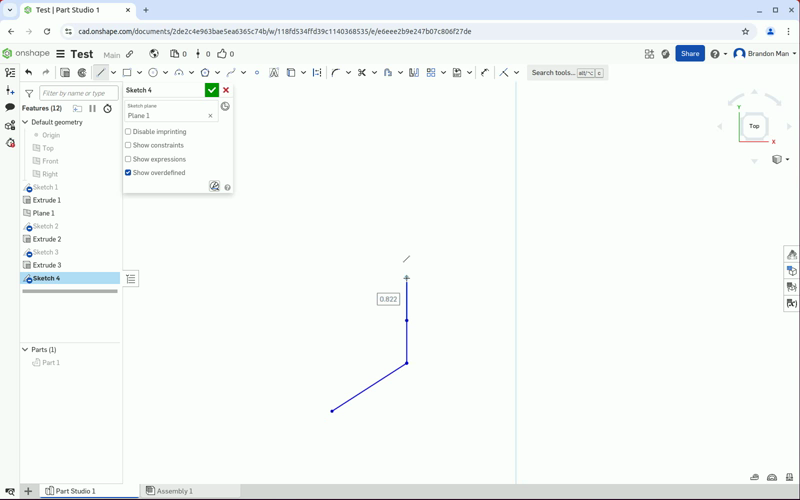
scroll(-6)
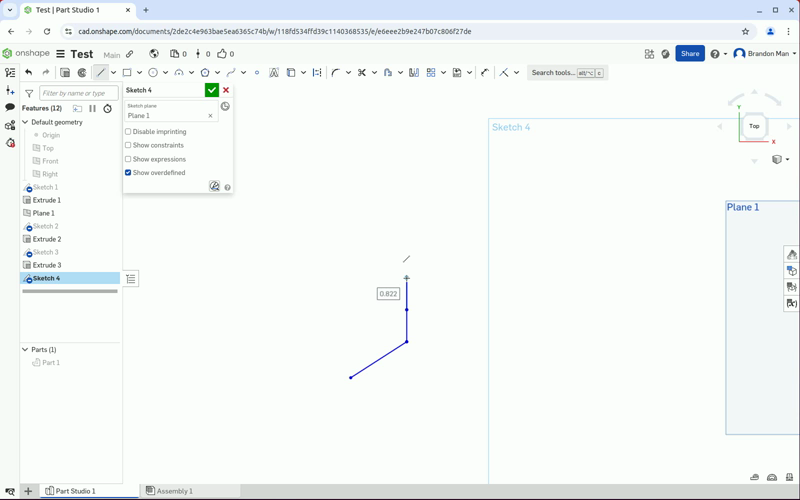
scroll(-6)
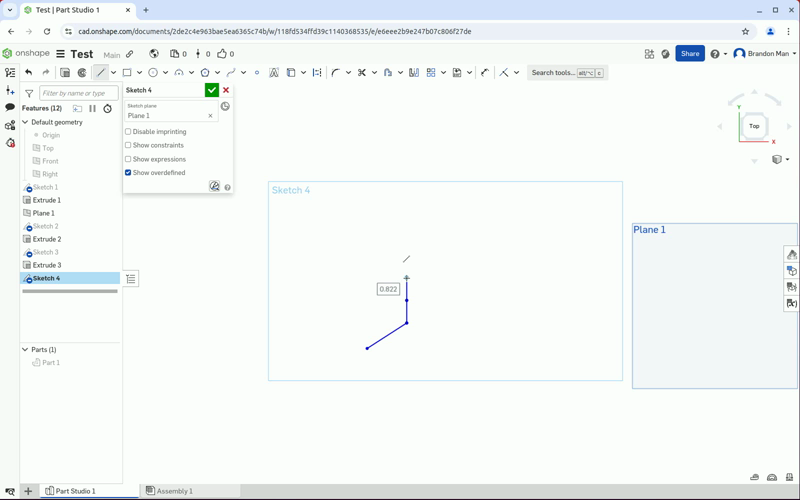
scroll(-6)
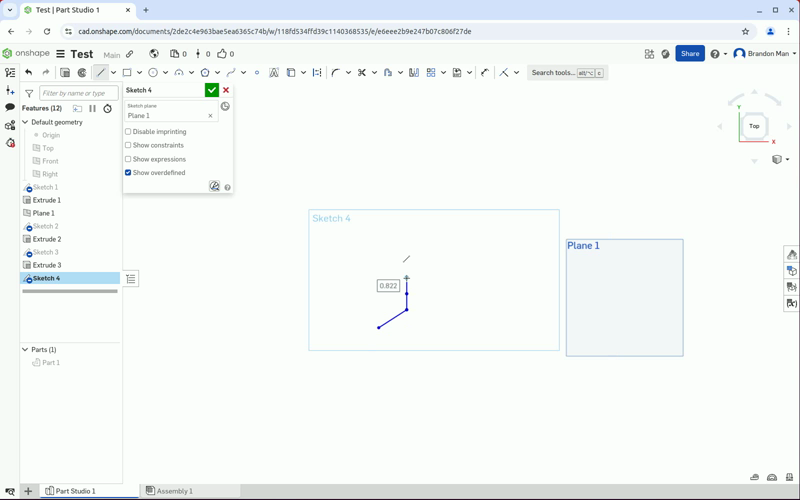
scroll(-6)
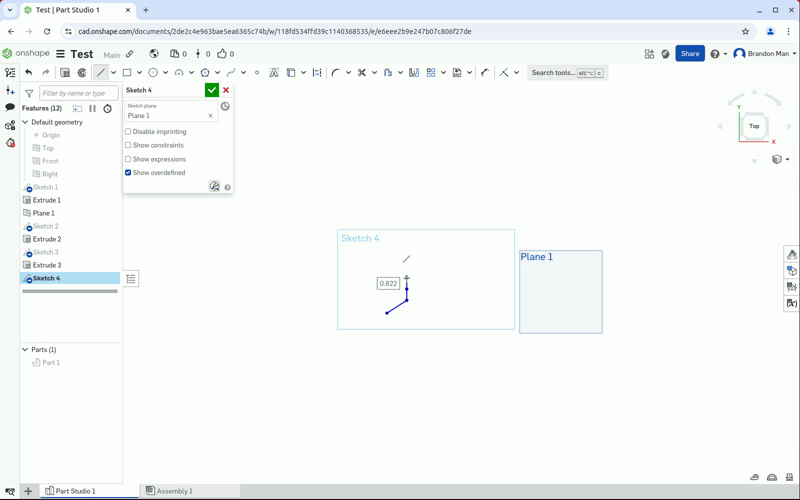
scroll(-6)
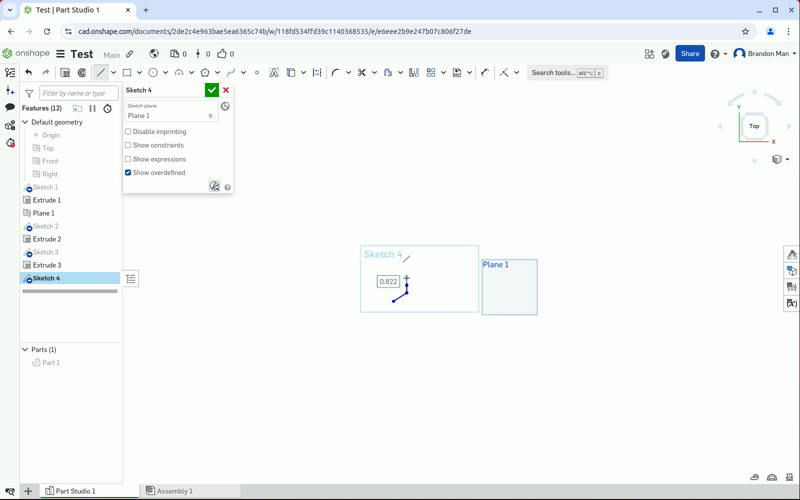
scroll(-6)
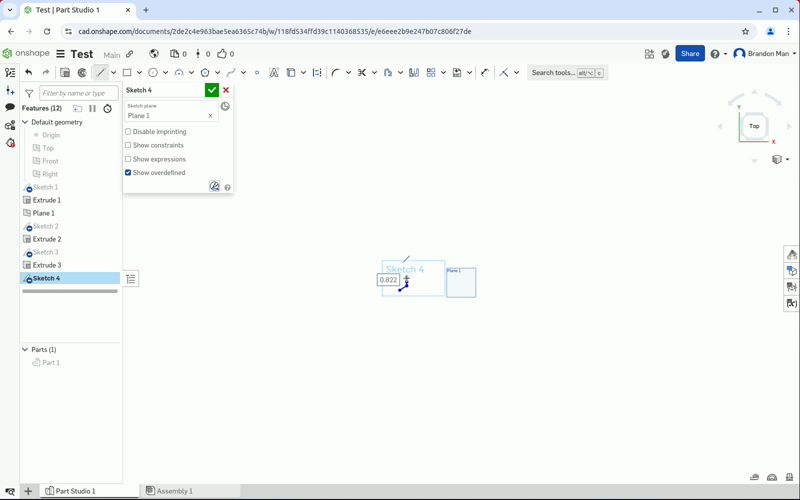
key_up(shift)
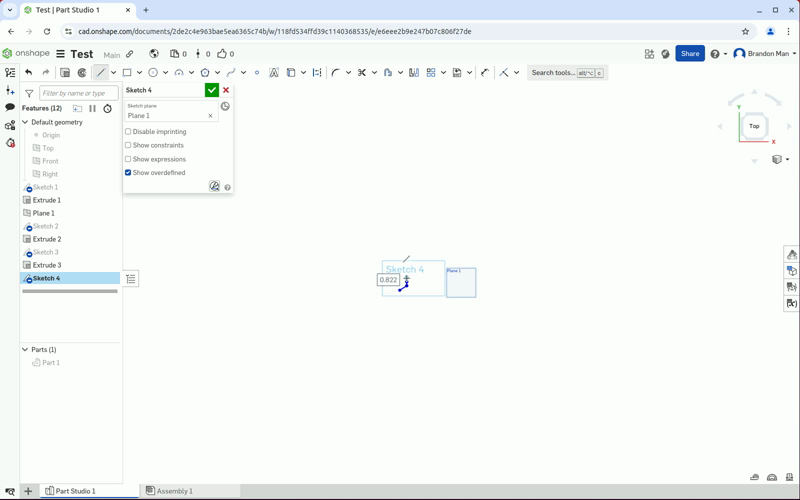
key_down(shift)
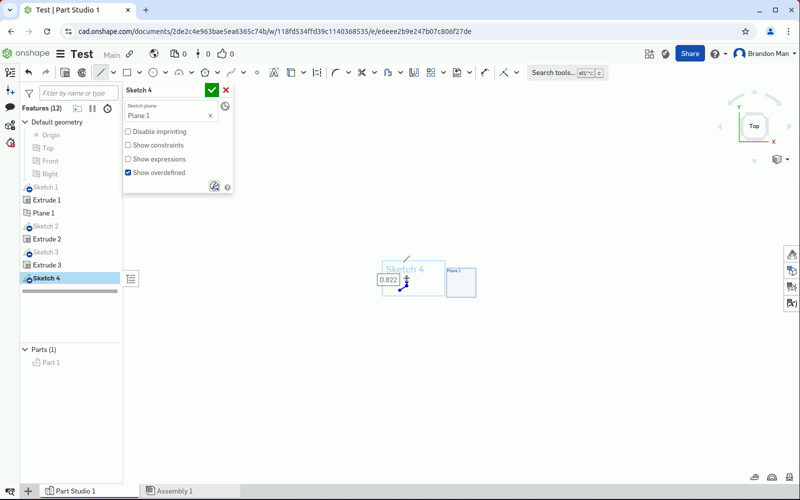
mouse_move(436, 277)
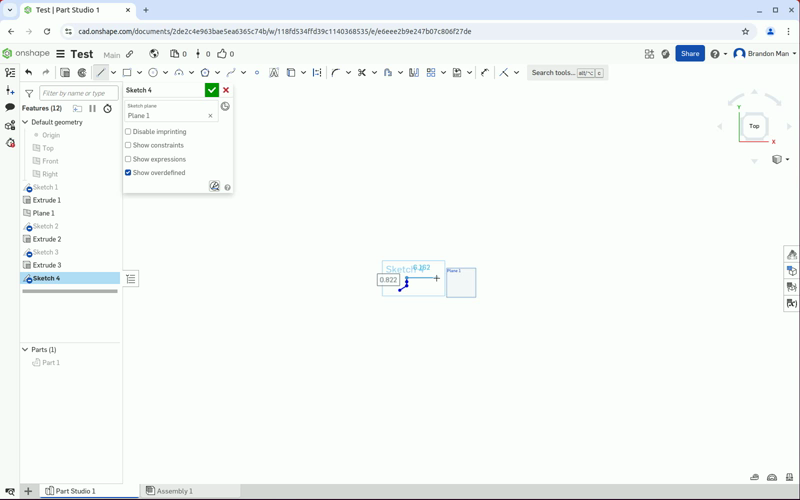
mouse_move(399, 273)
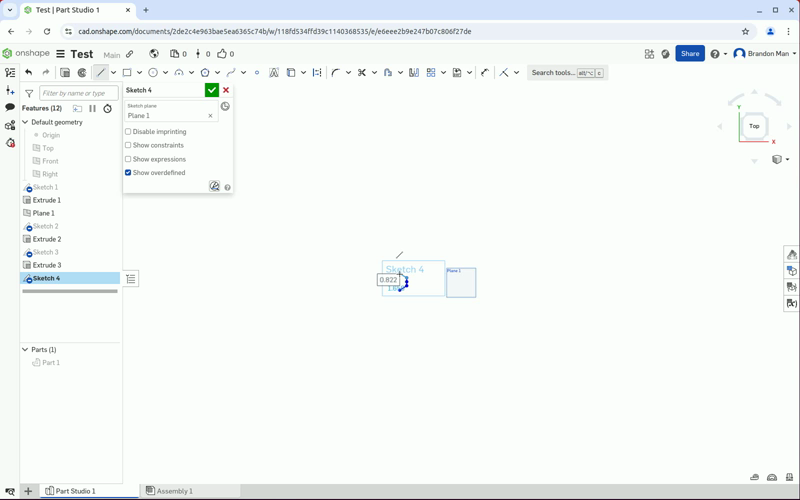
click(399, 273)
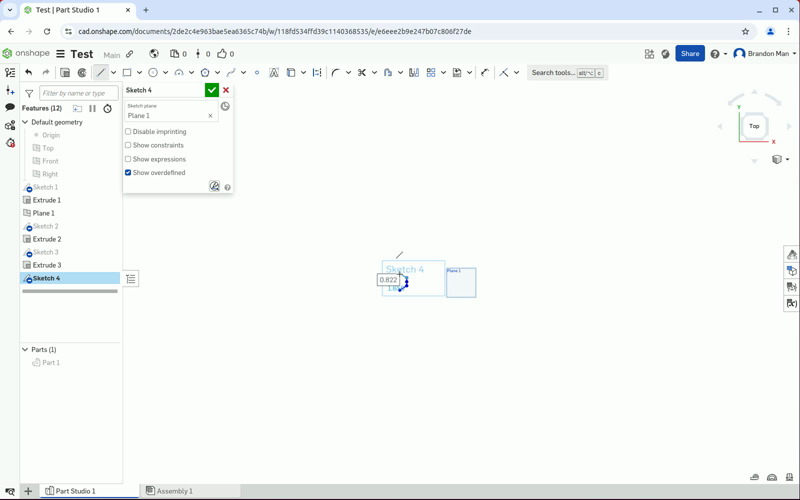
key_up(shift)
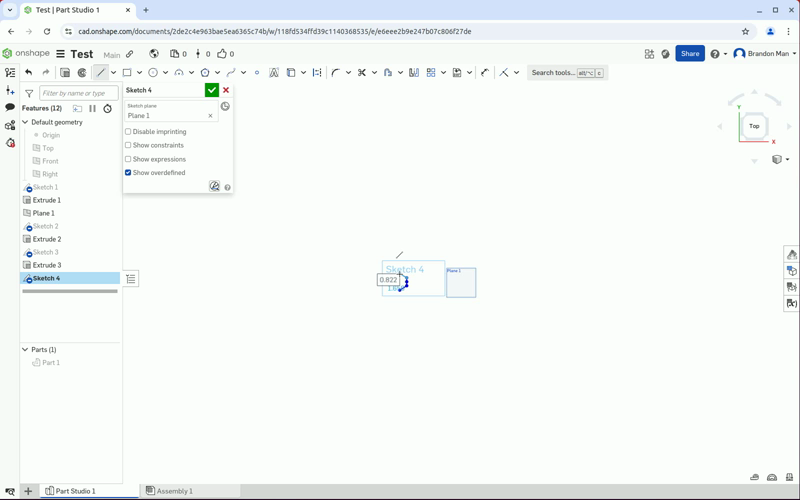
mouse_move(429, 273)
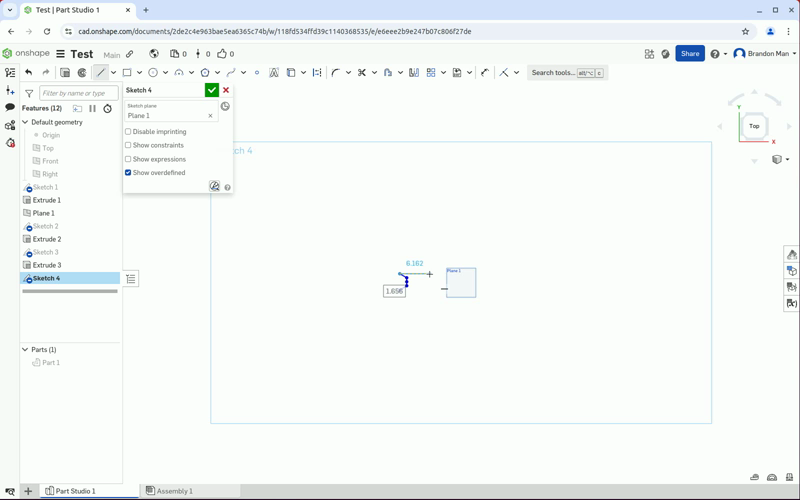
key_down(shift)
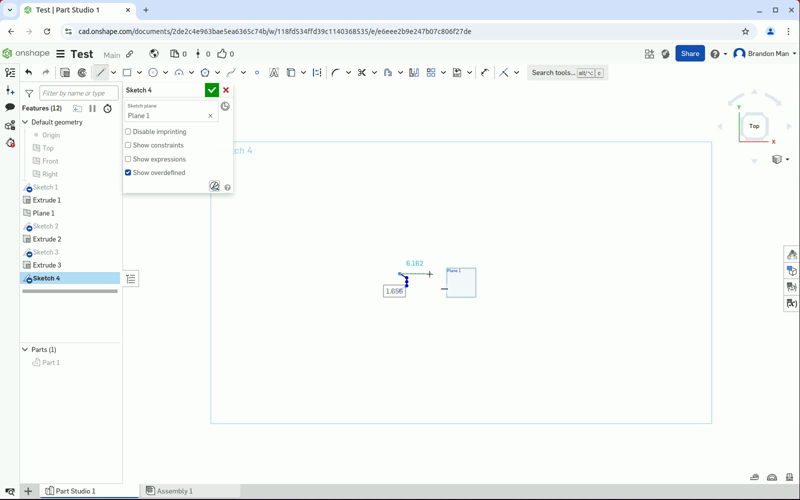
mouse_move(399, 290)
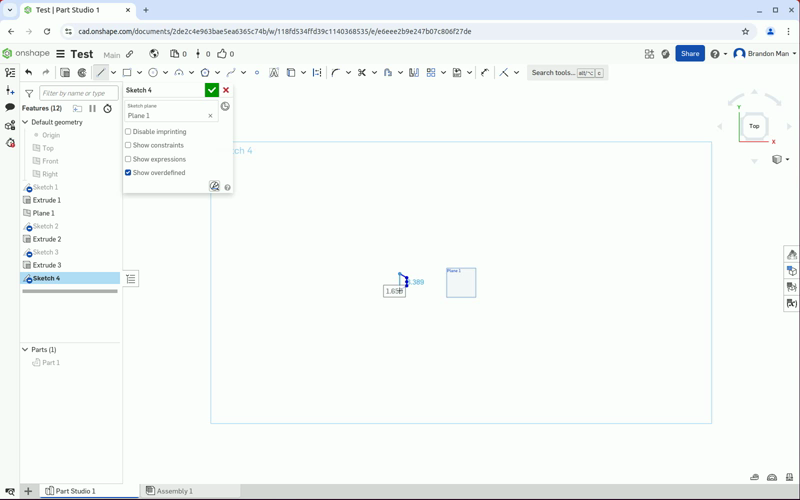
key_up(shift)
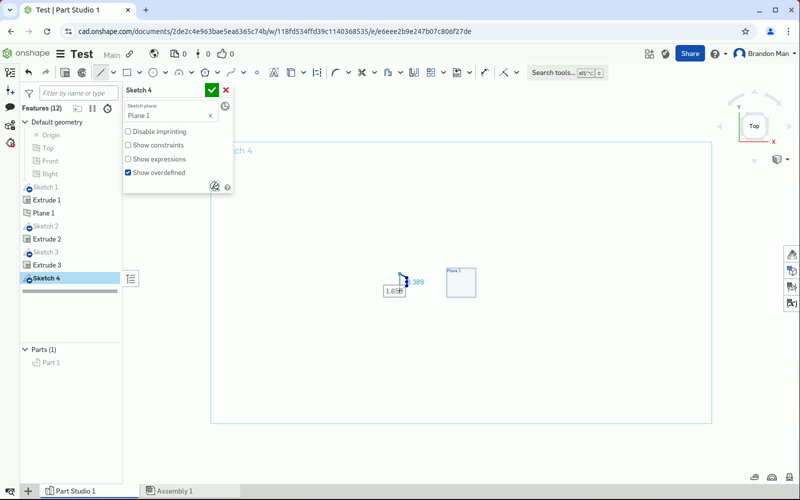
click(399, 290)
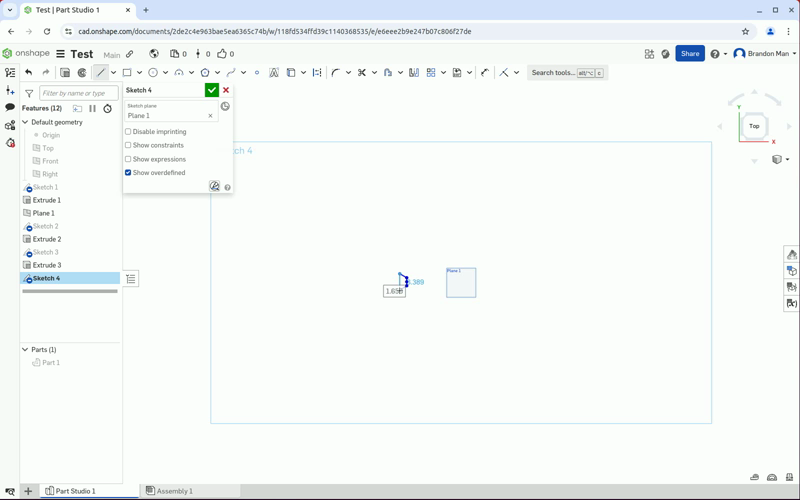
key(esc)
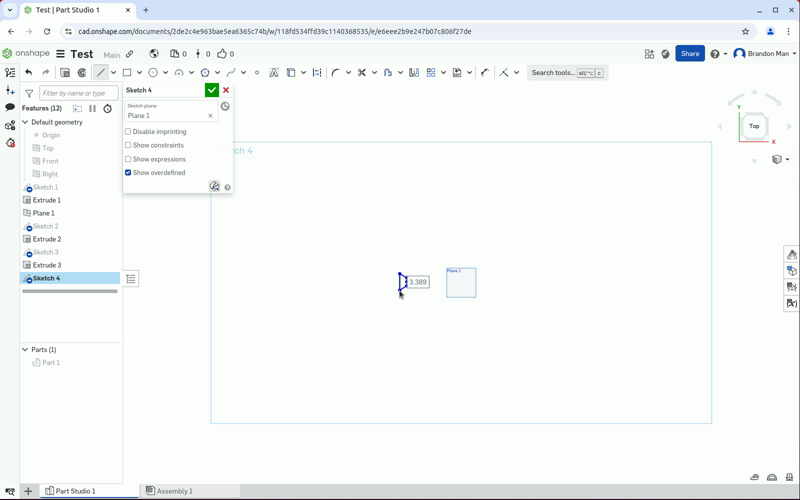
mouse_move(400, 285)
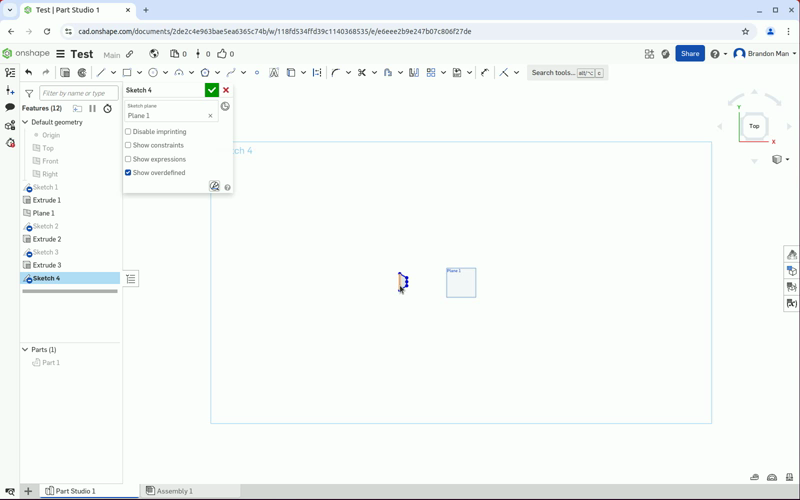
scroll(6)
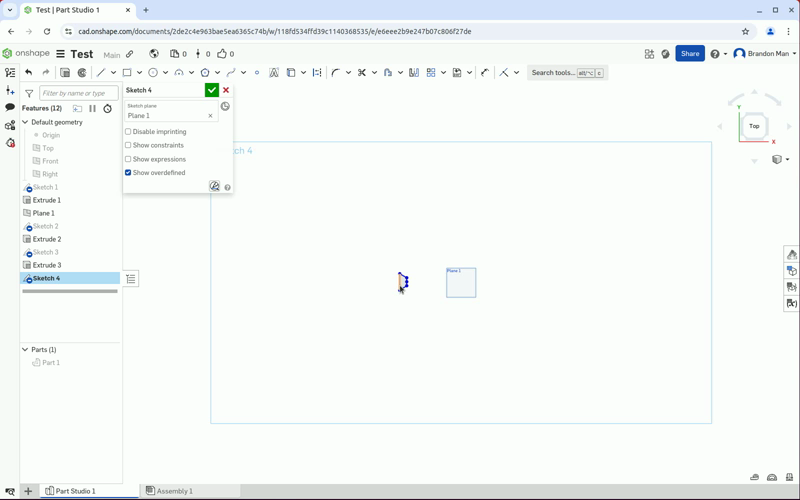
scroll(6)
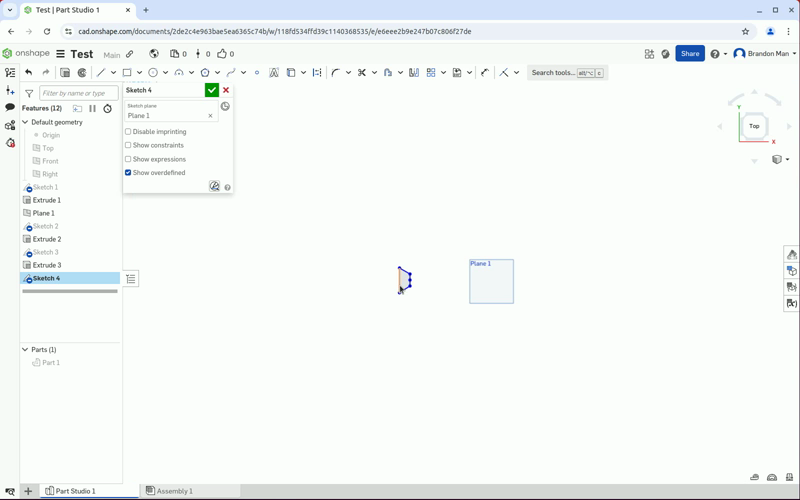
scroll(6)
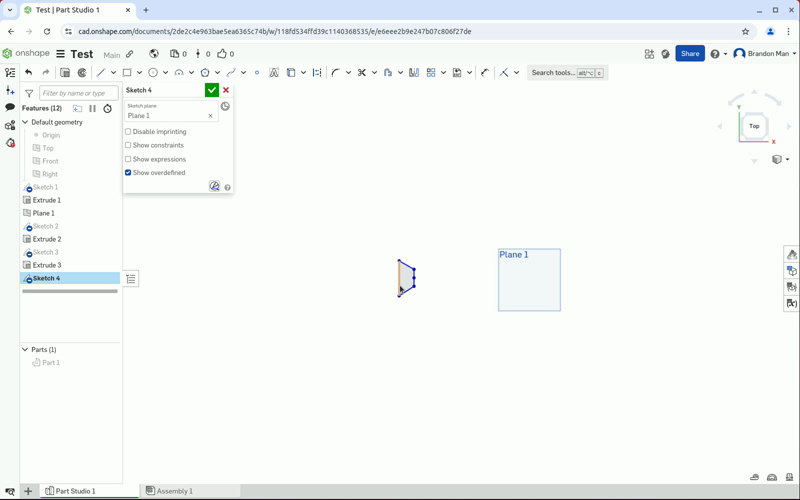
scroll(6)
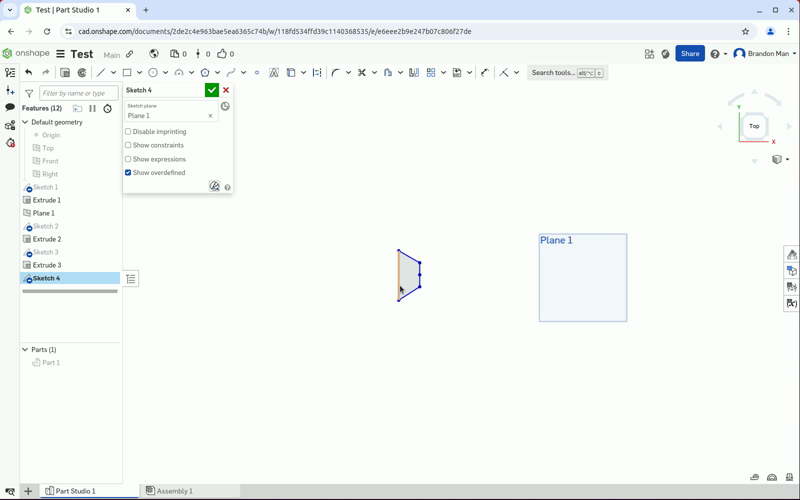
scroll(6)
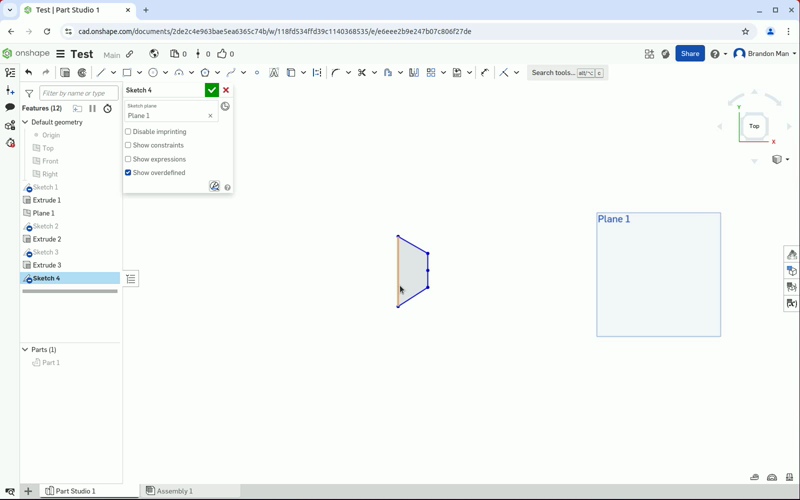
scroll(6)
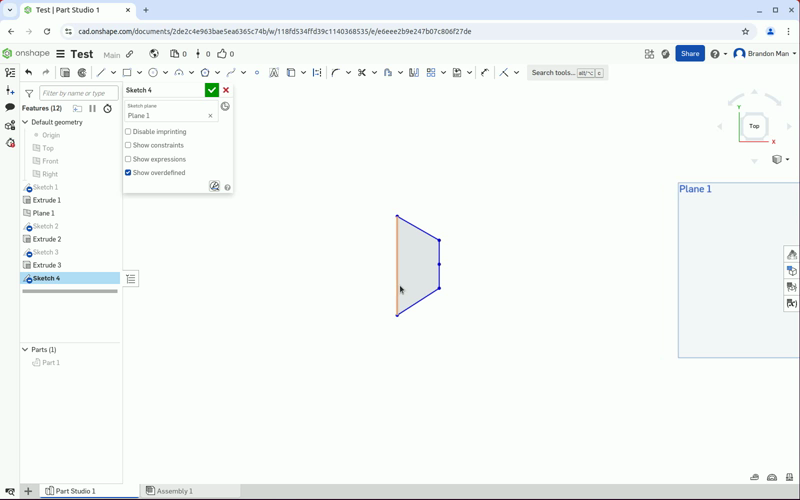
scroll(6)
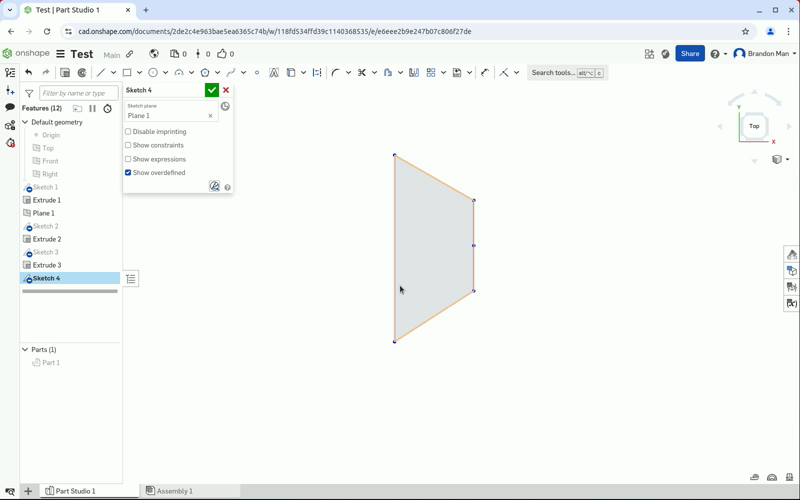
click(400, 285)
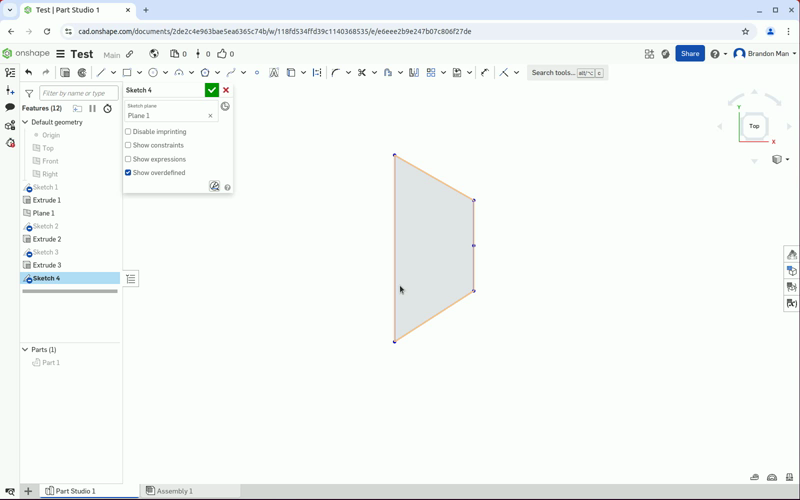
scroll(-6)
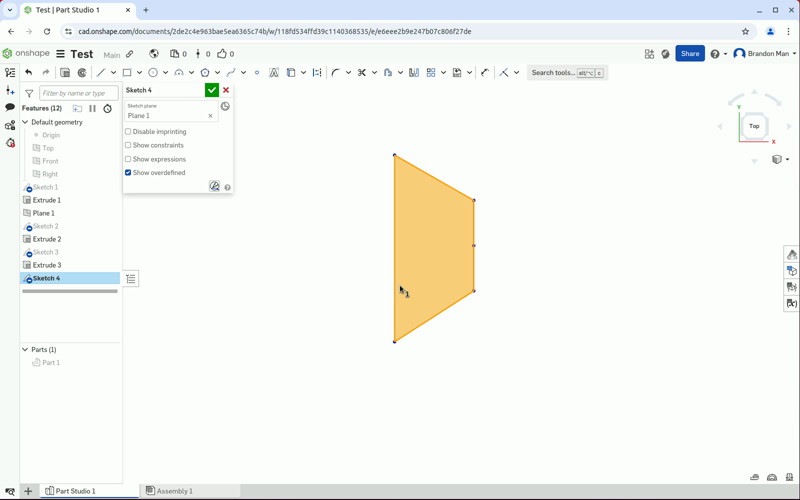
scroll(-6)
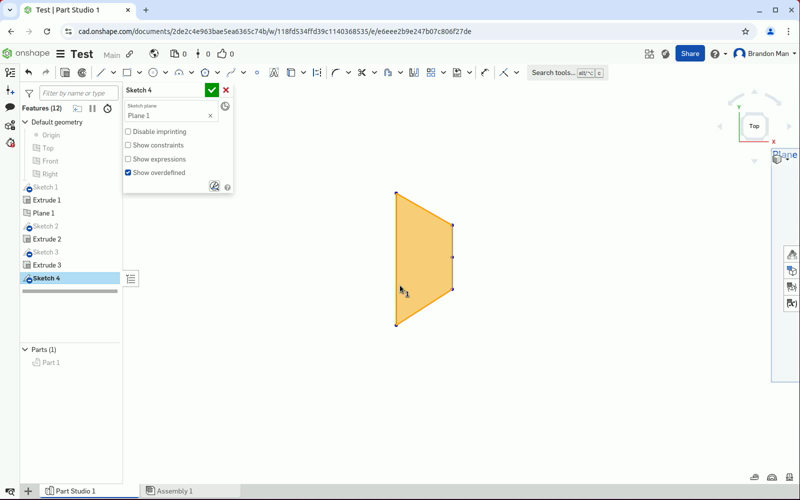
scroll(-6)
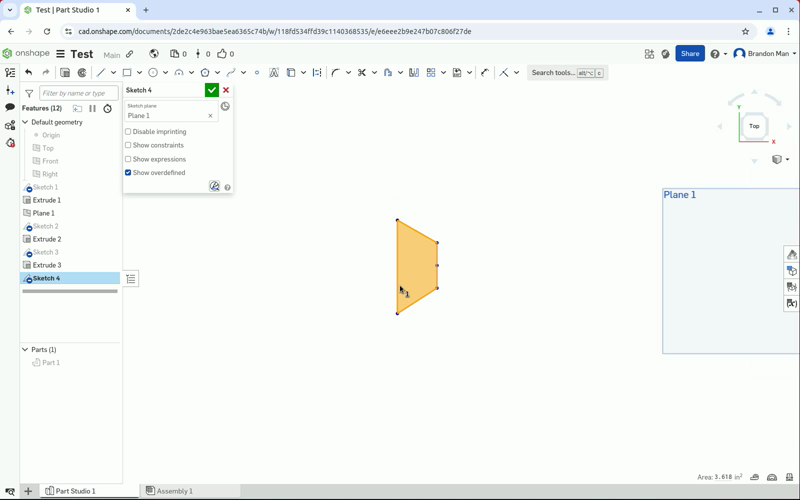
scroll(-6)
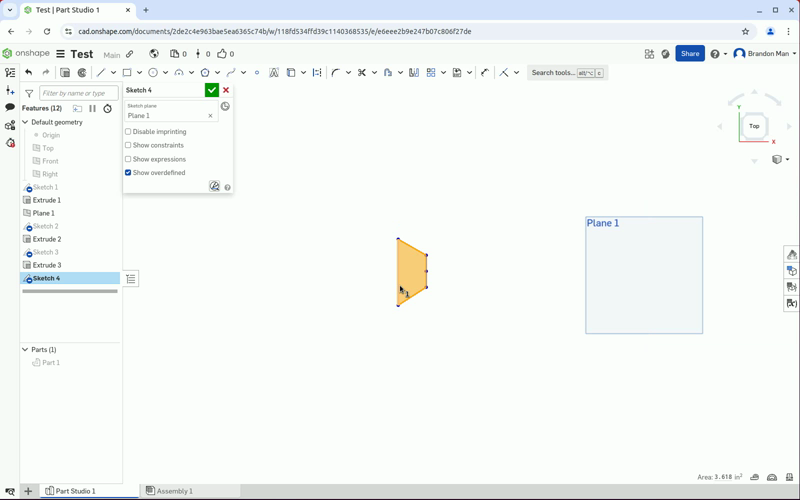
scroll(-6)
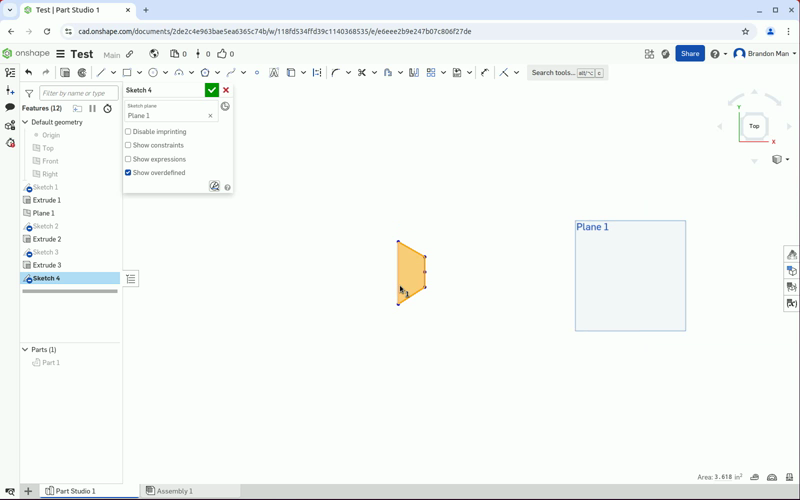
scroll(-6)
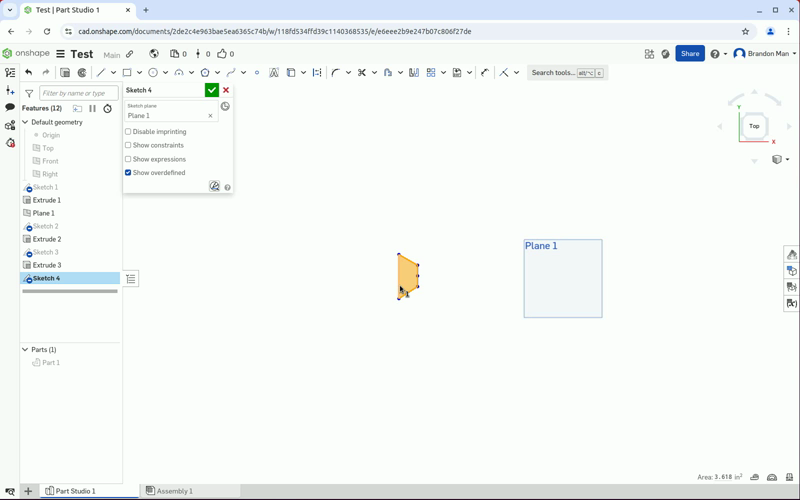
scroll(-6)
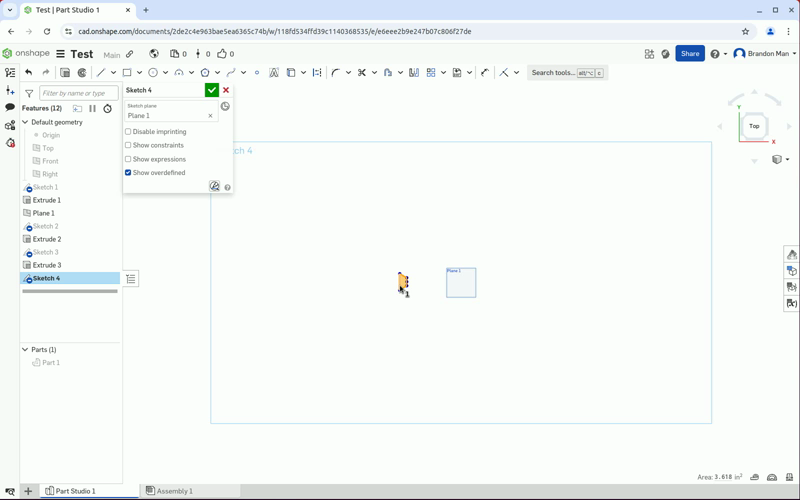
mouse_move(73, 352)
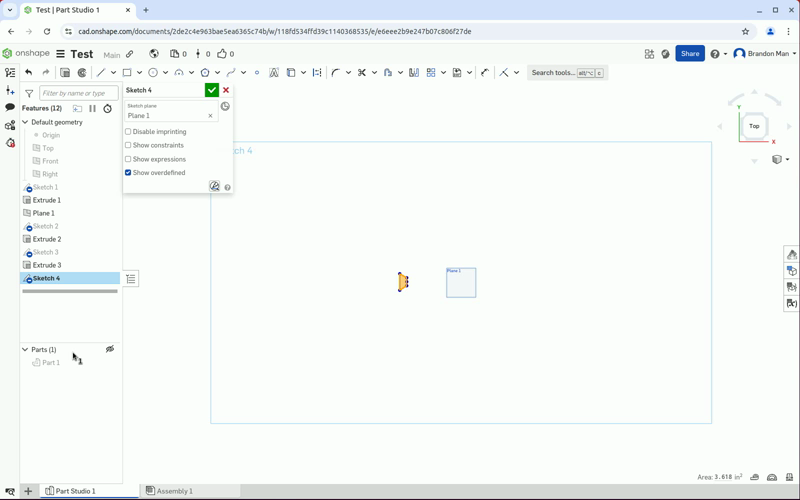
key(shift+y)
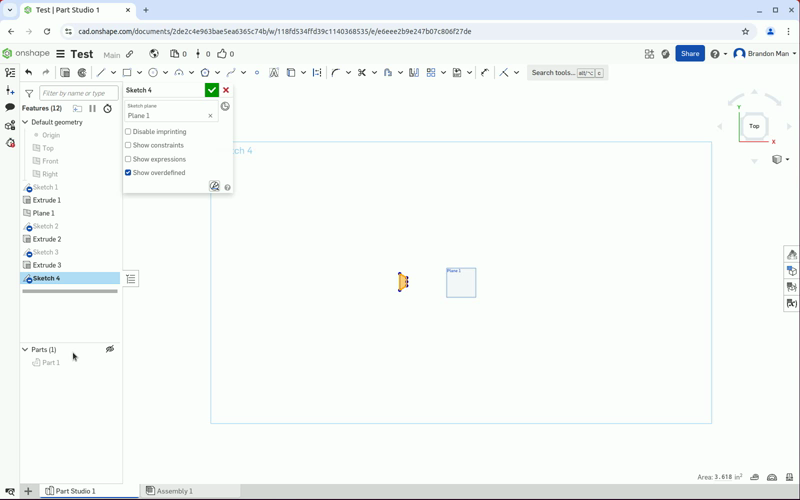
key(shift+e)
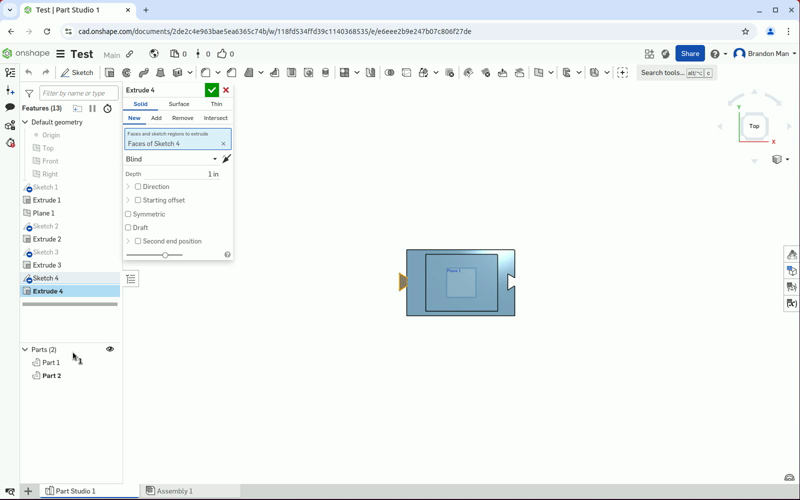
mouse_move(143, 106)
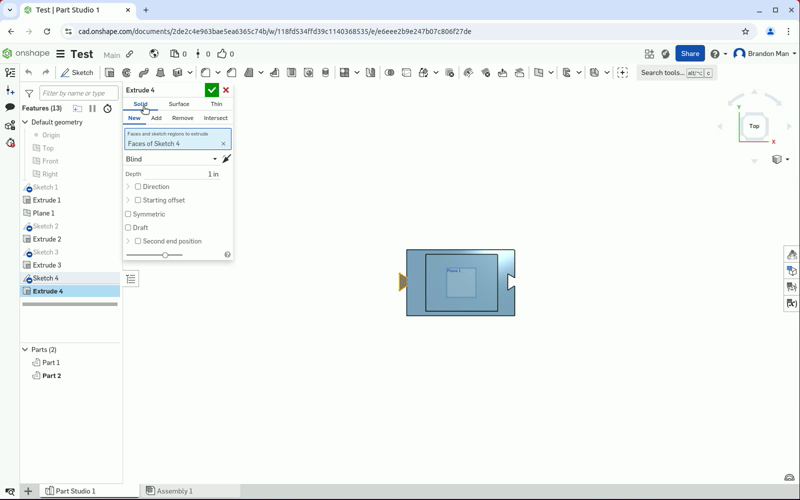
click(143, 106)
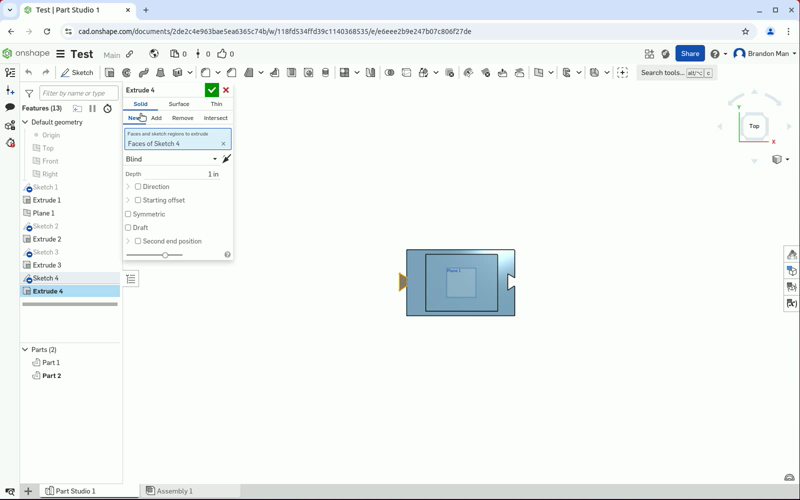
mouse_move(137, 120)
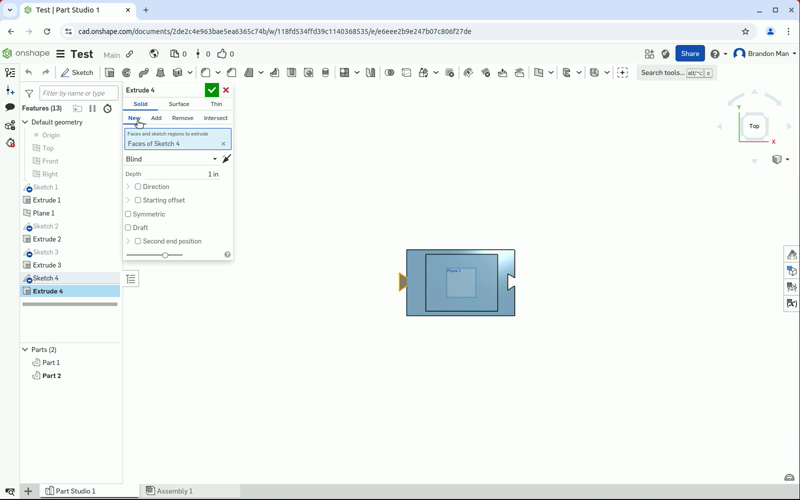
click(137, 120)
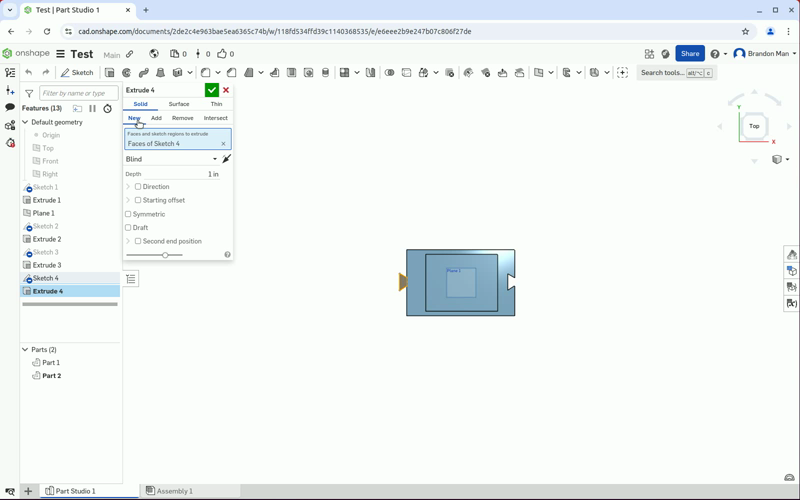
key(tab, 4)
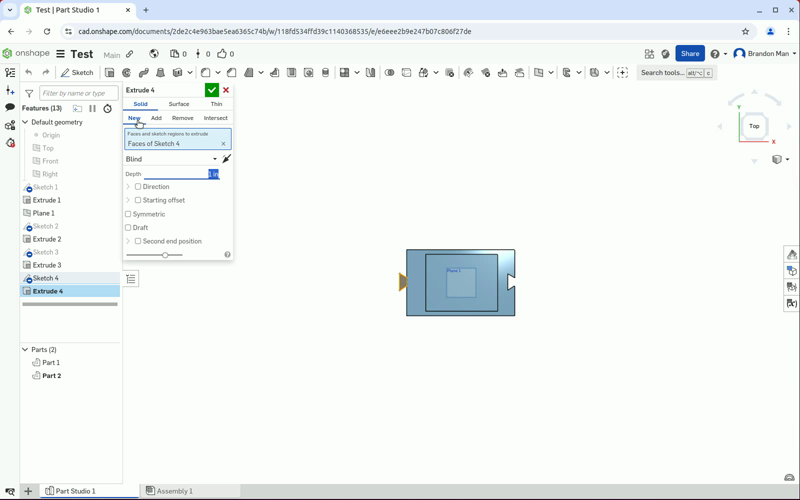
text(-23.108)
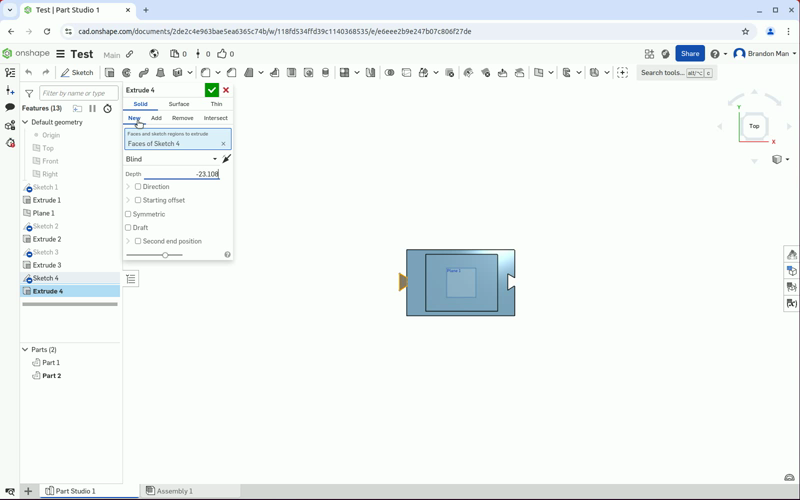
key(enter)
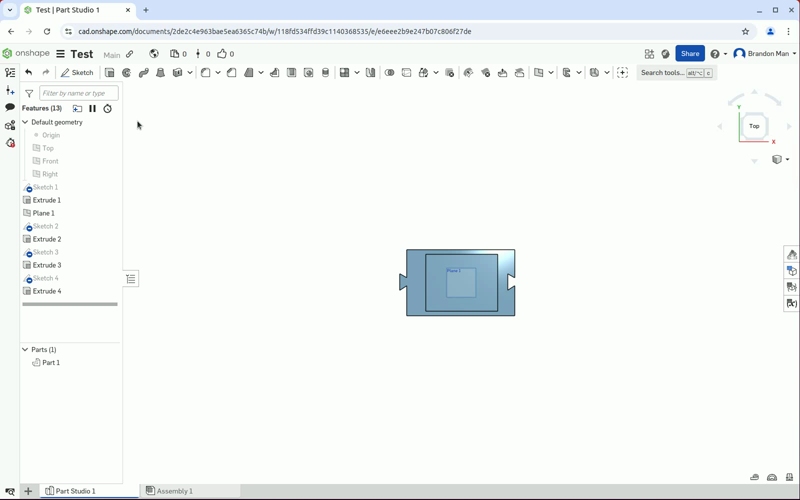
key(shift+h)
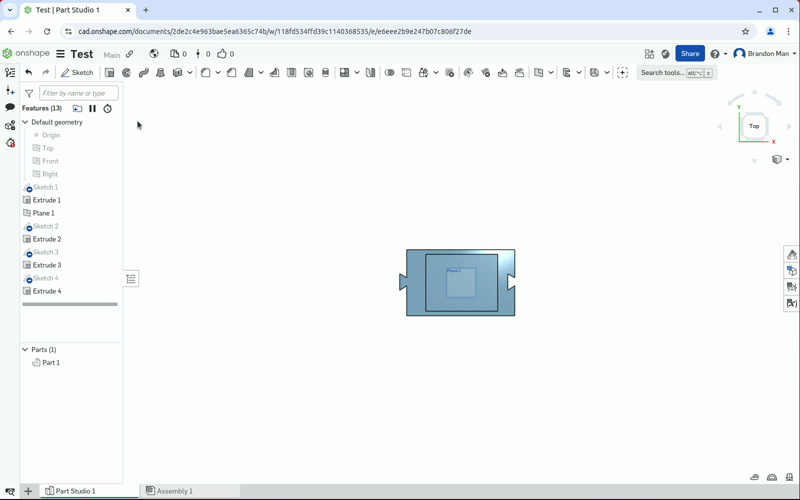
key(shift+h)
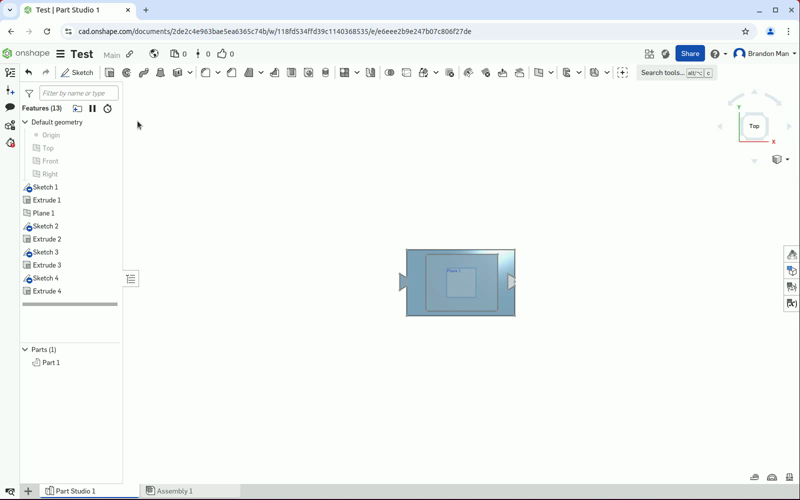
key(shift+7)
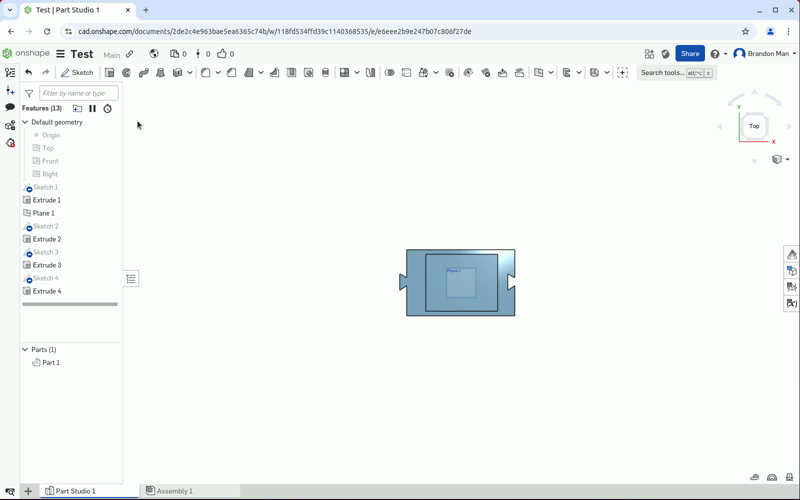
key(up, 3)
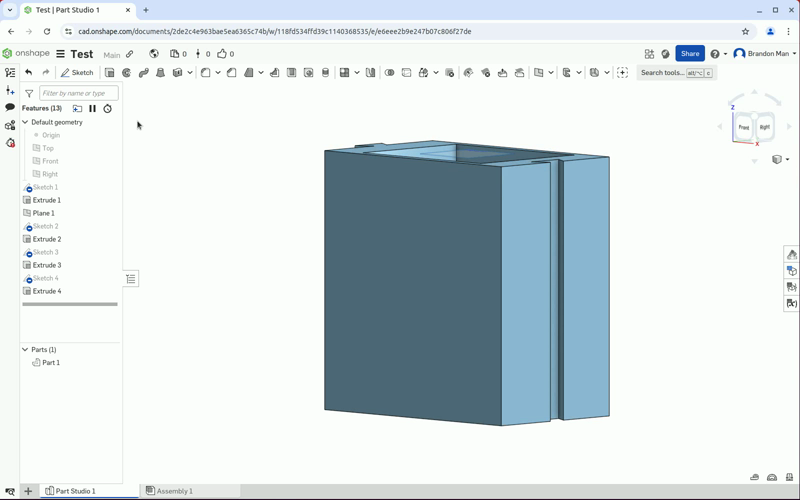
key(left, 3)
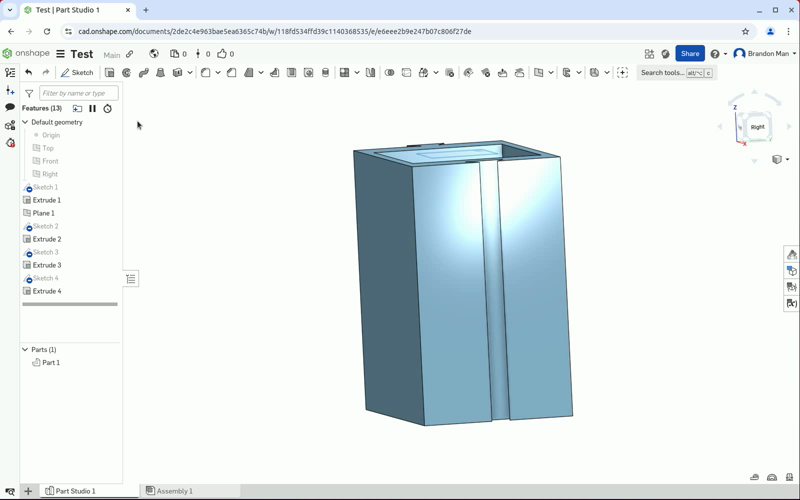
key(right, 3)
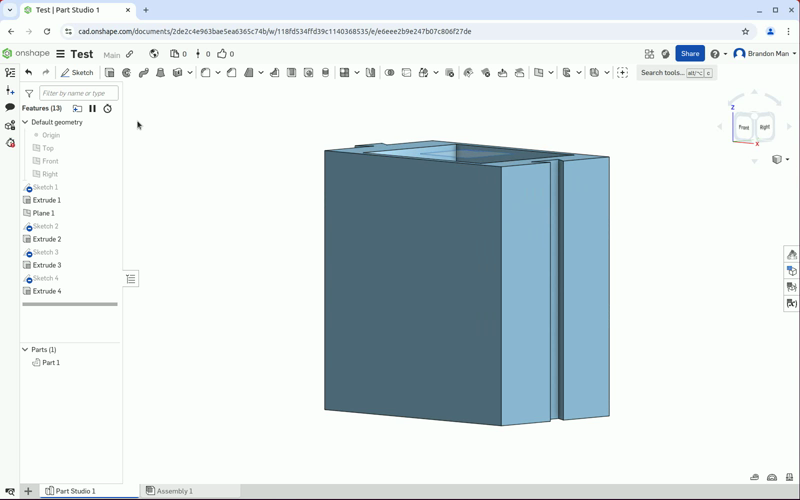
key(down, 3)
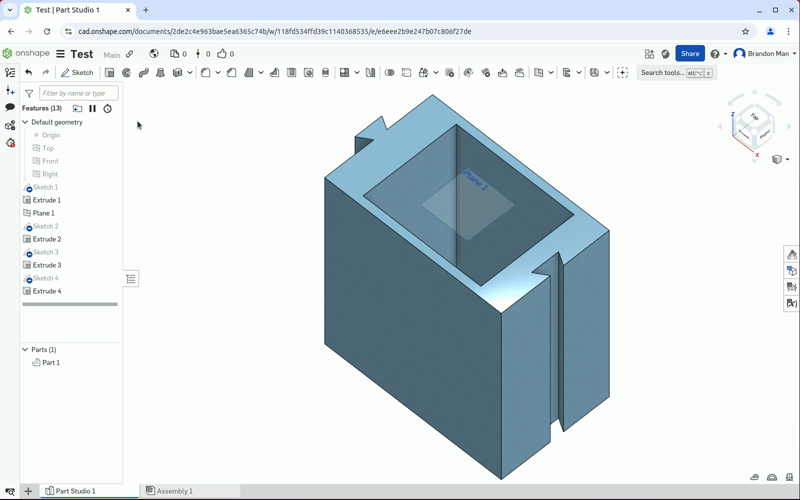
mouse_move(73, 189)
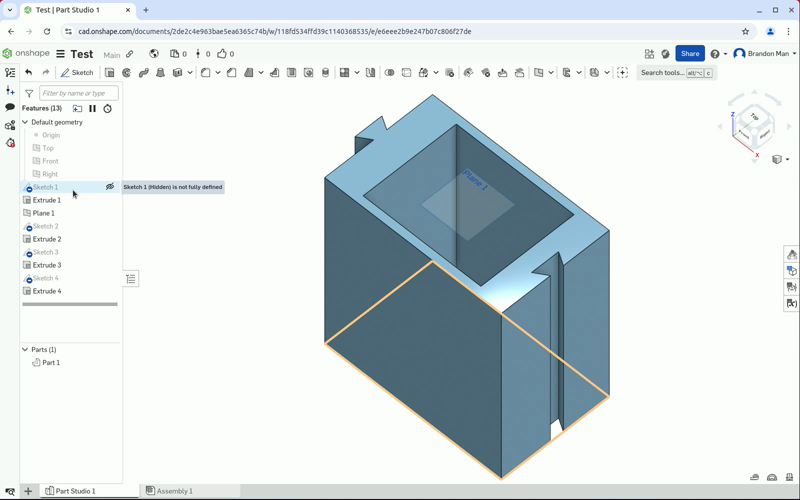
click(73, 189)